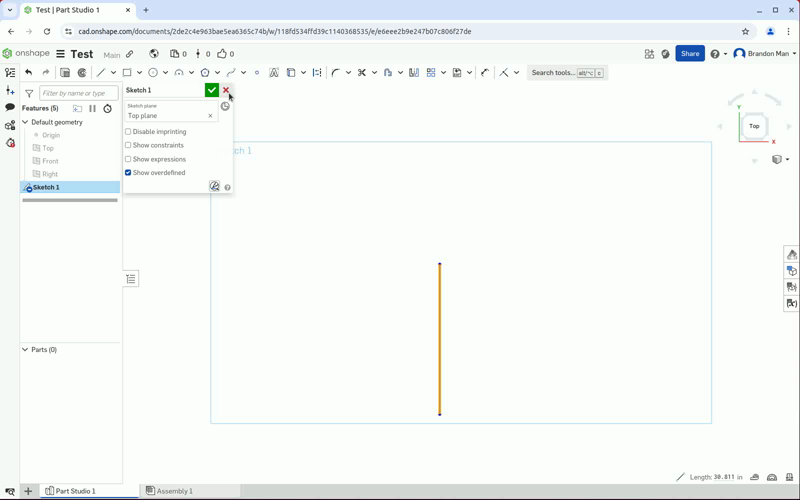
key(shift+h)
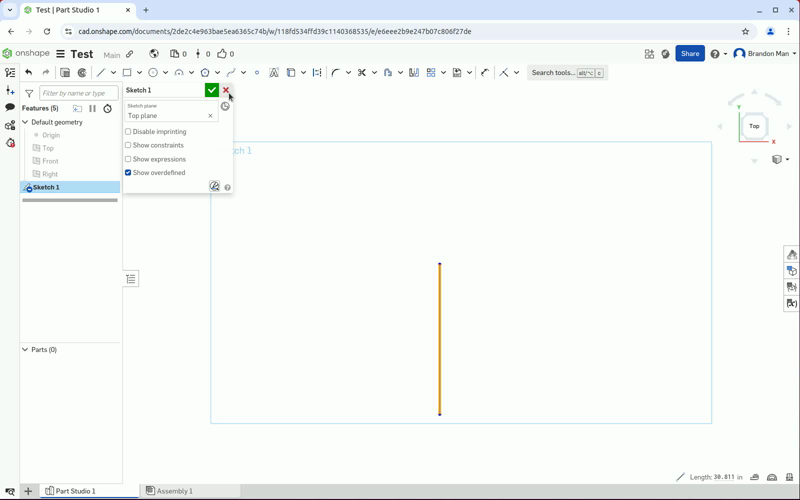
key(shift+s)
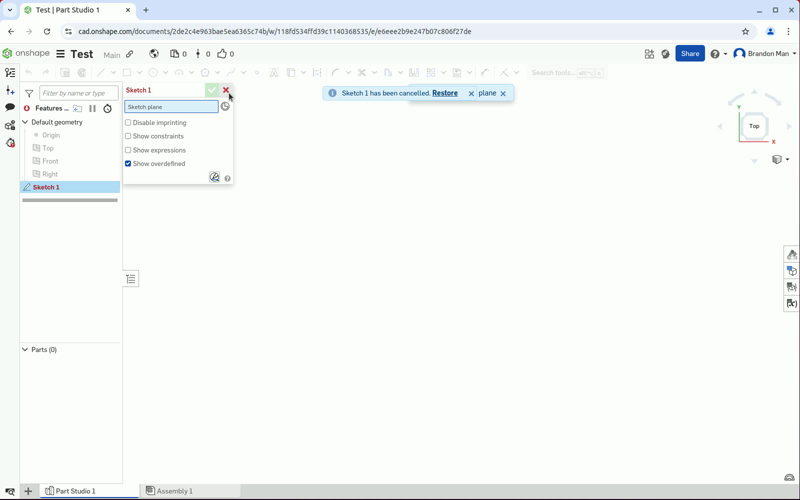
mouse_move(73, 150)
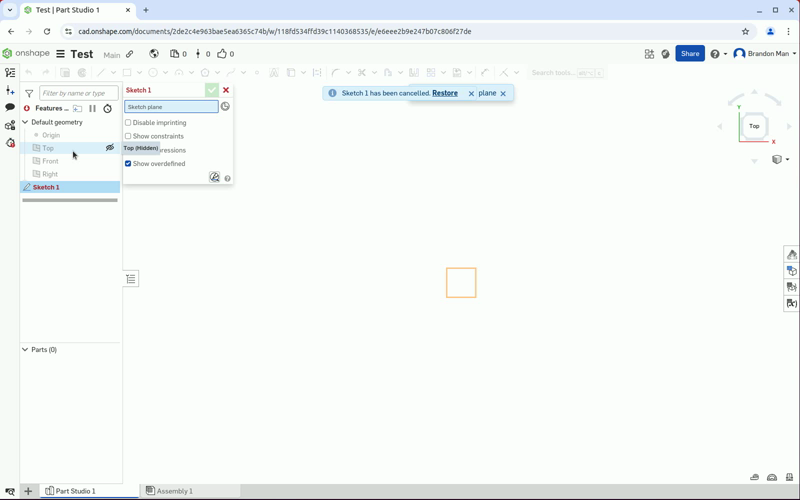
click(73, 150)
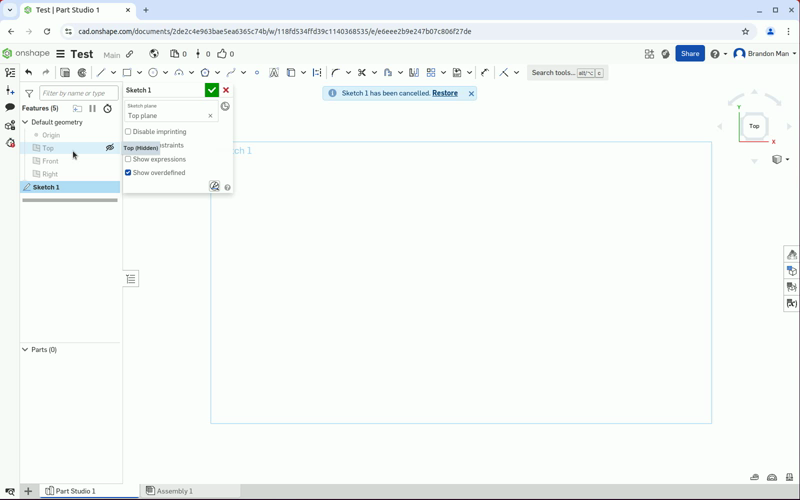
mouse_move(73, 352)
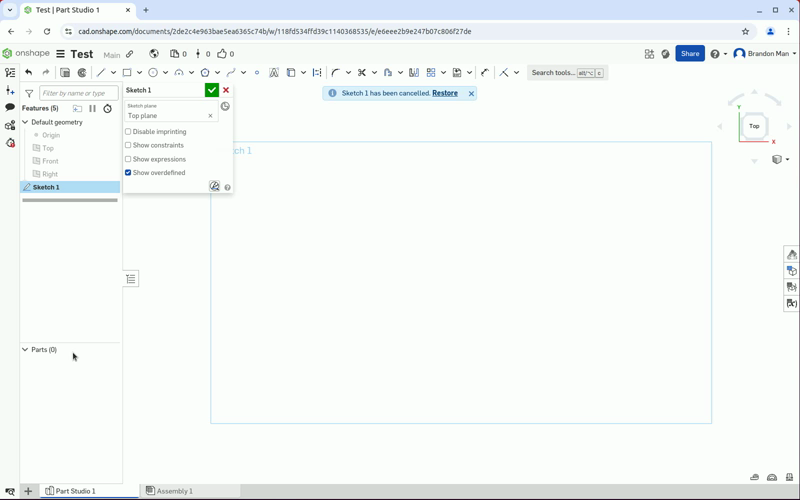
key(y)
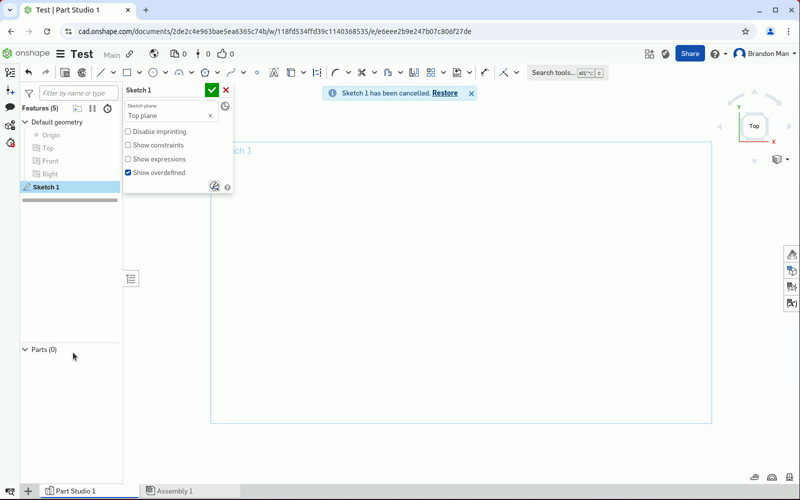
key(a)
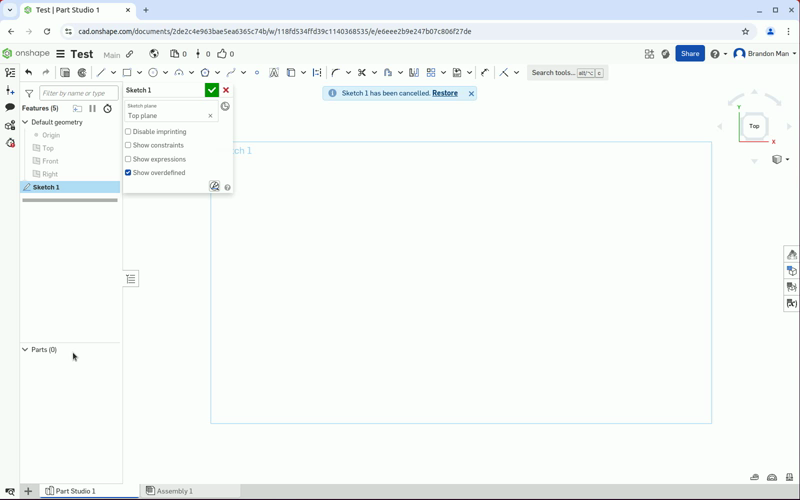
key_down(shift)
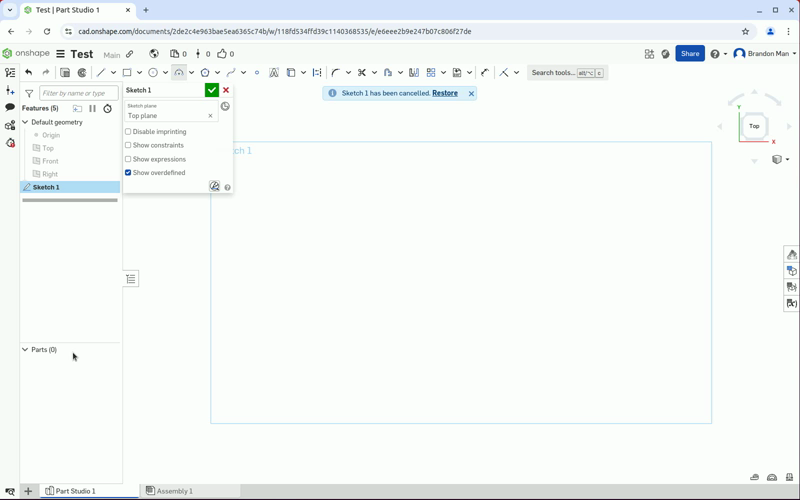
mouse_move(348, 327)
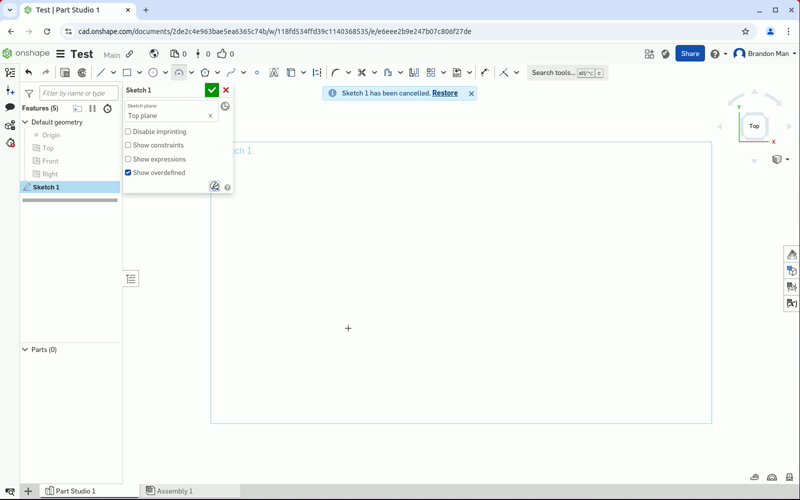
click(348, 327)
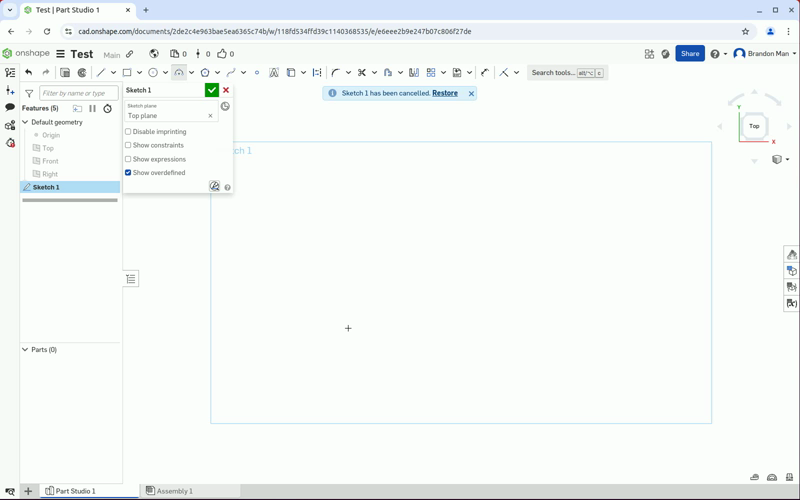
key_up(shift)
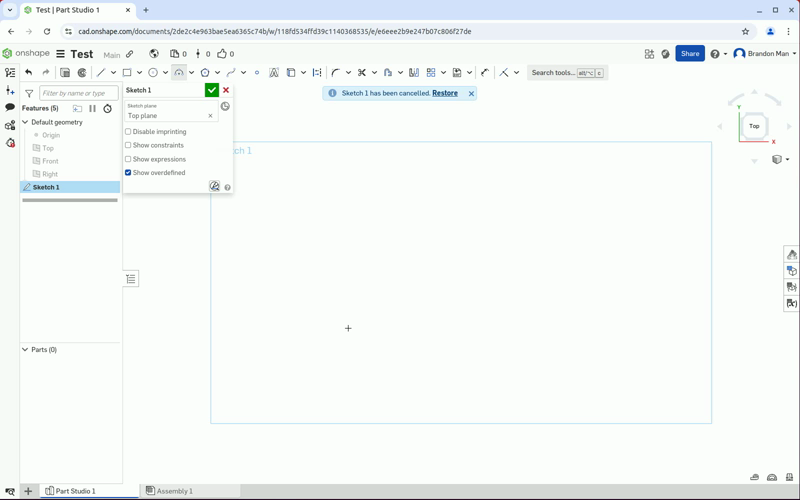
key_down(shift)
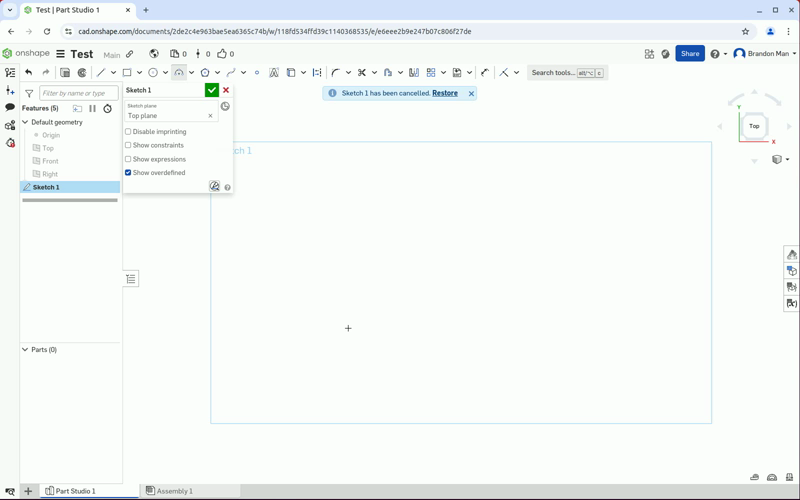
mouse_move(359, 339)
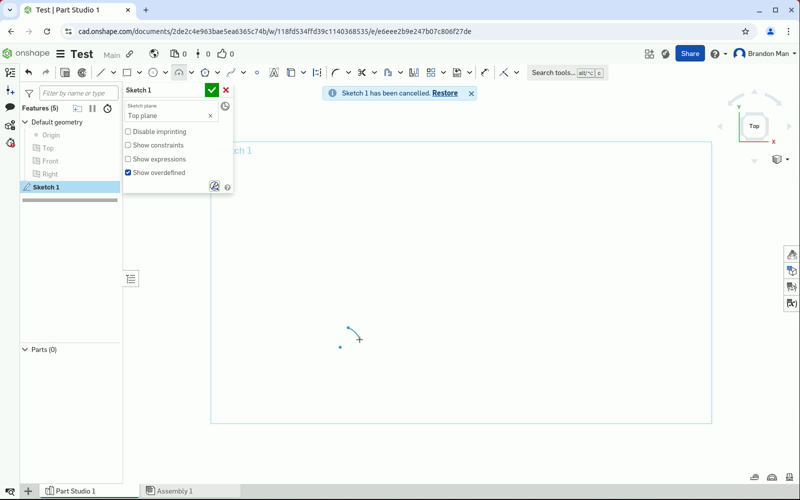
click(359, 339)
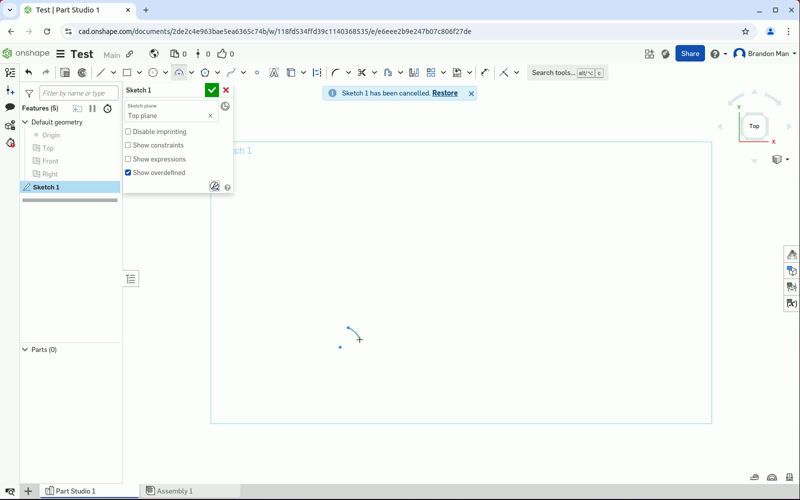
mouse_move(351, 335)
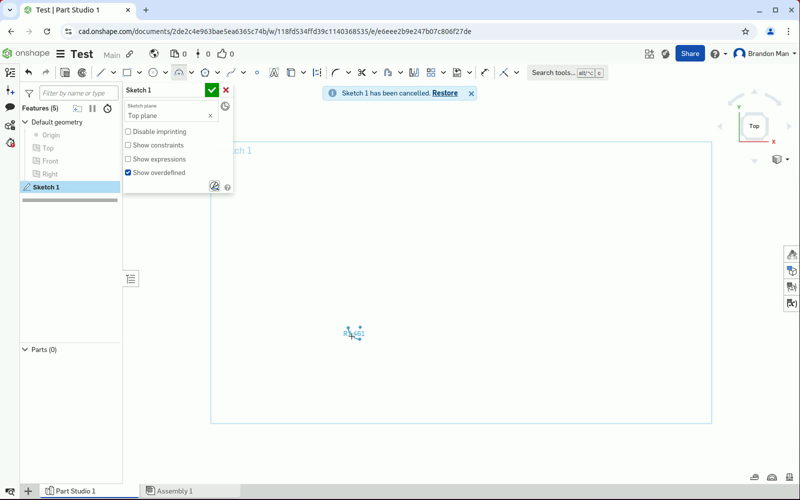
click(351, 335)
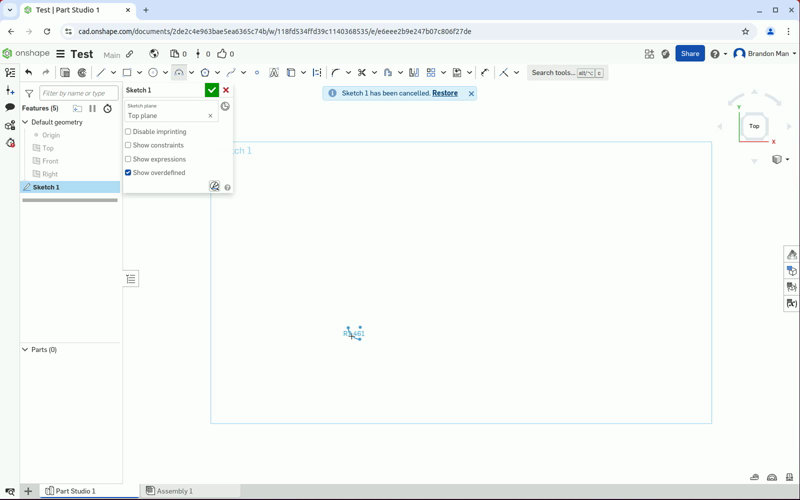
key_up(shift)
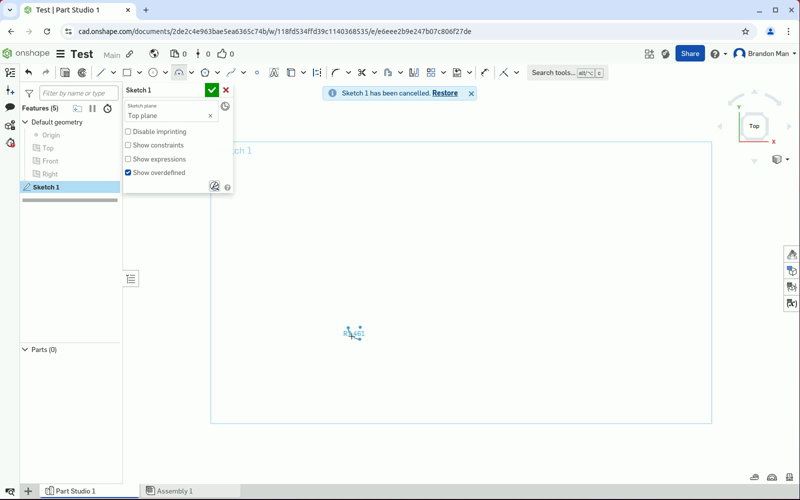
key(esc)
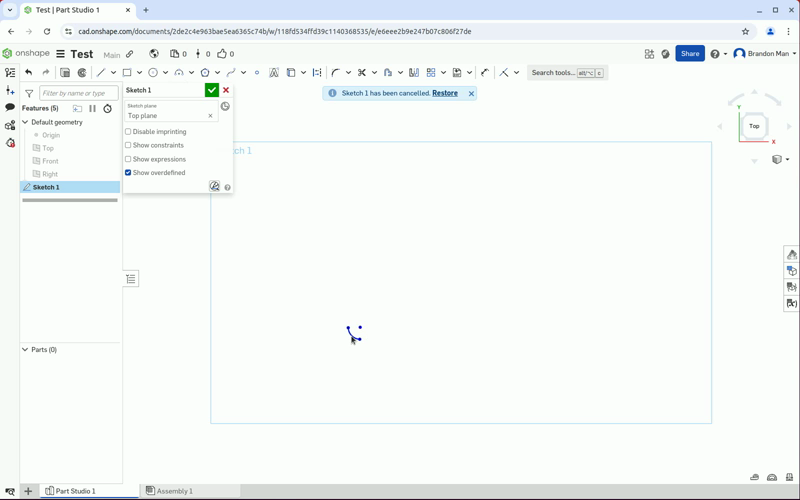
key(l)
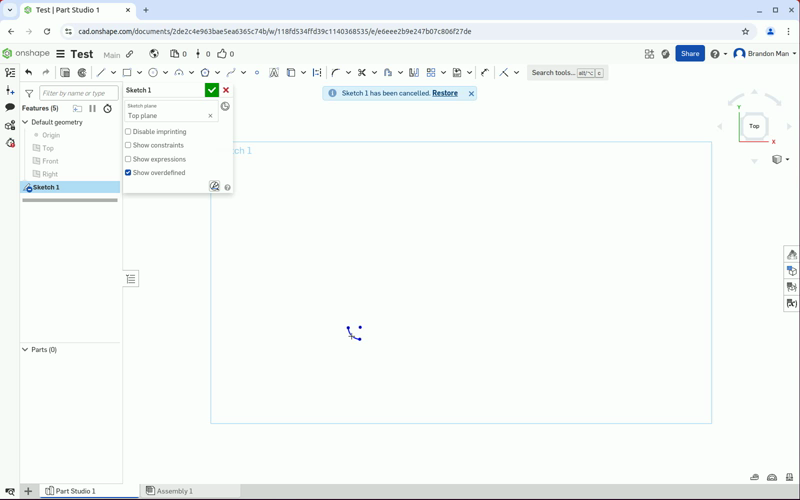
mouse_move(359, 339)
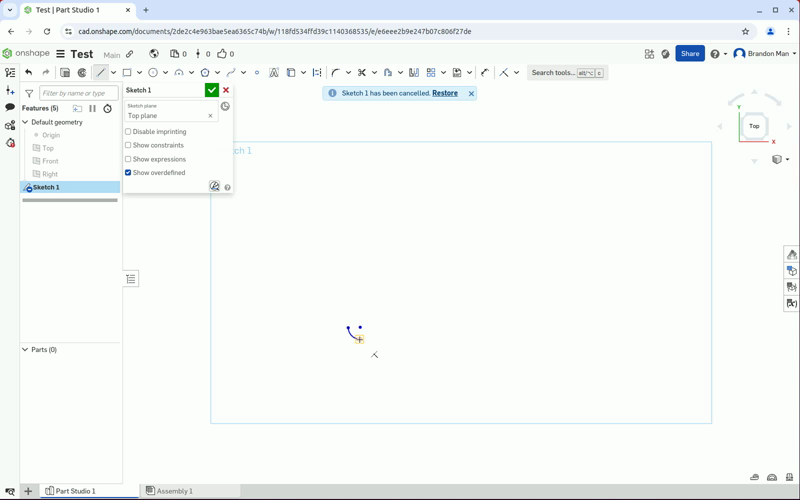
click(359, 339)
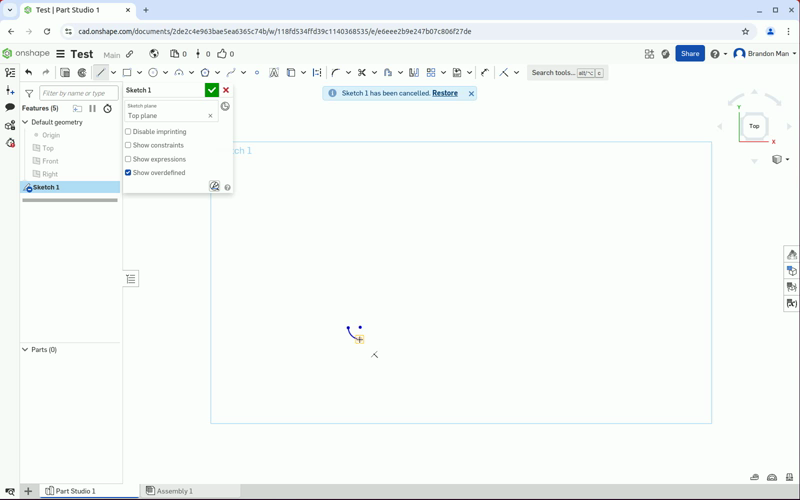
key_down(shift)
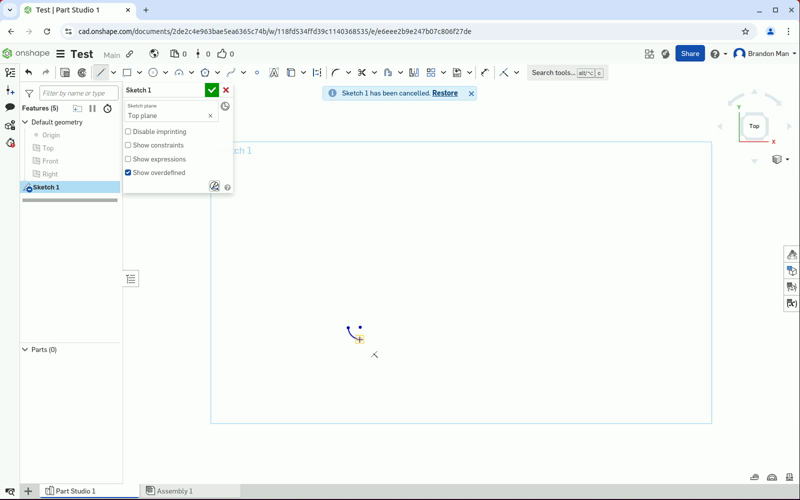
mouse_move(560, 339)
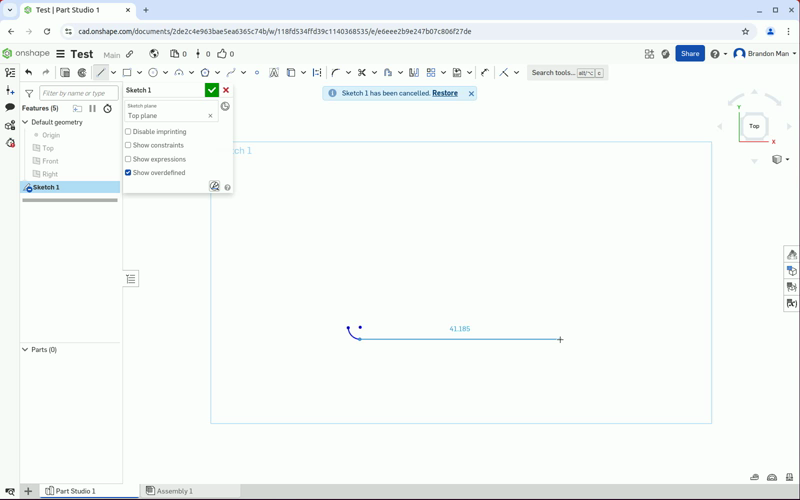
click(560, 339)
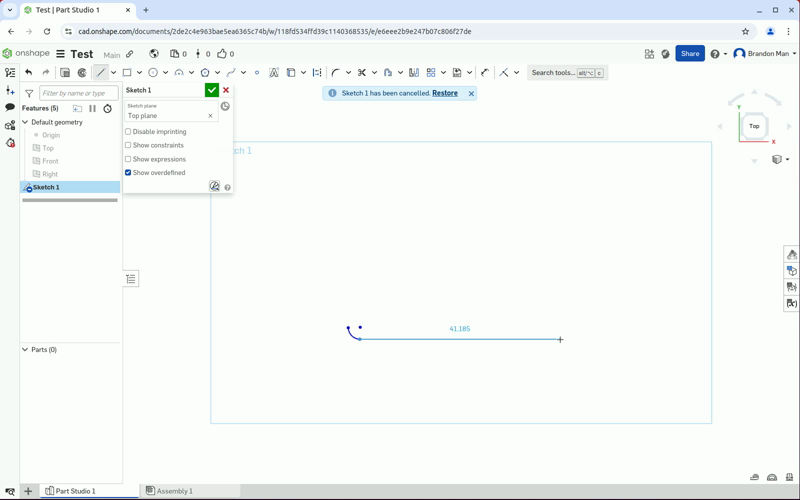
key_up(shift)
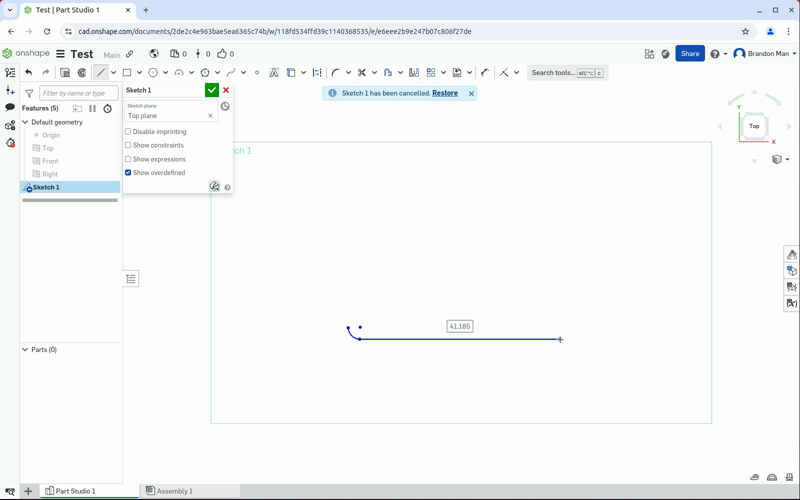
key(esc)
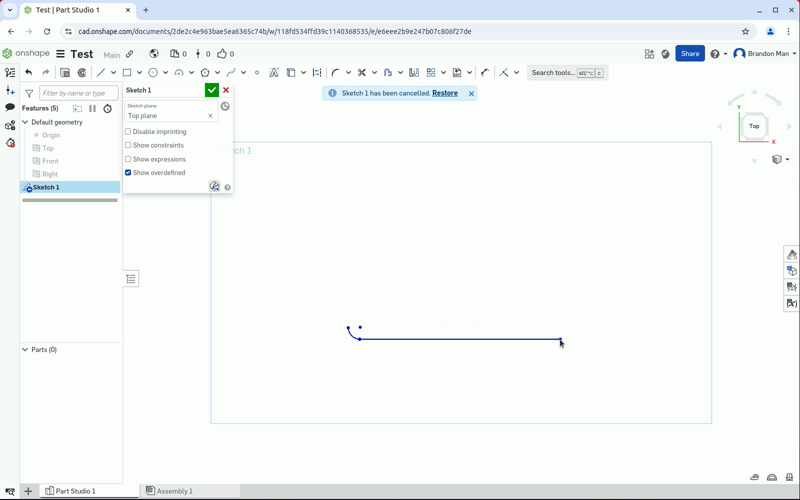
key(a)
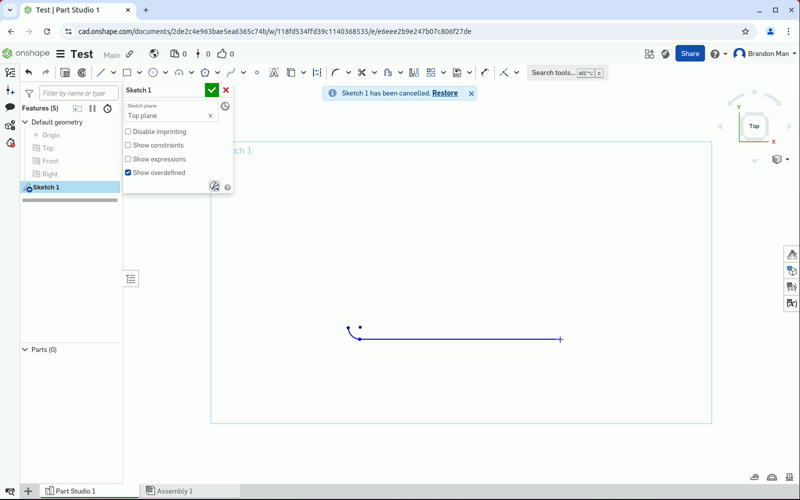
mouse_move(560, 339)
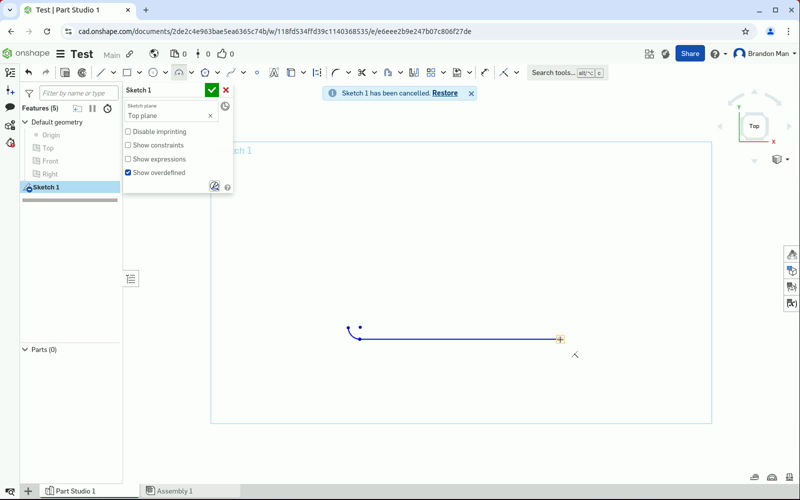
click(560, 339)
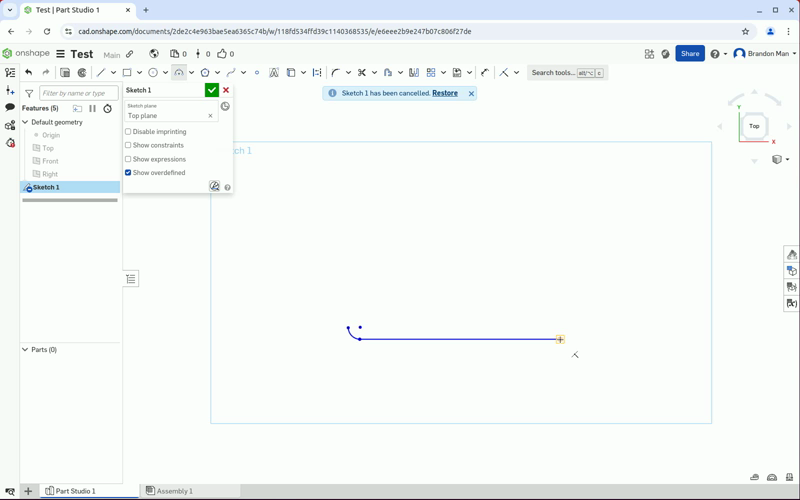
key_down(shift)
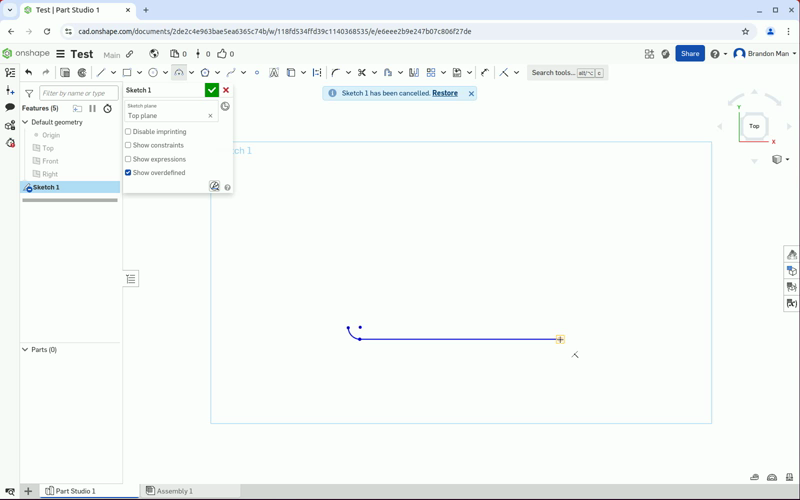
mouse_move(572, 327)
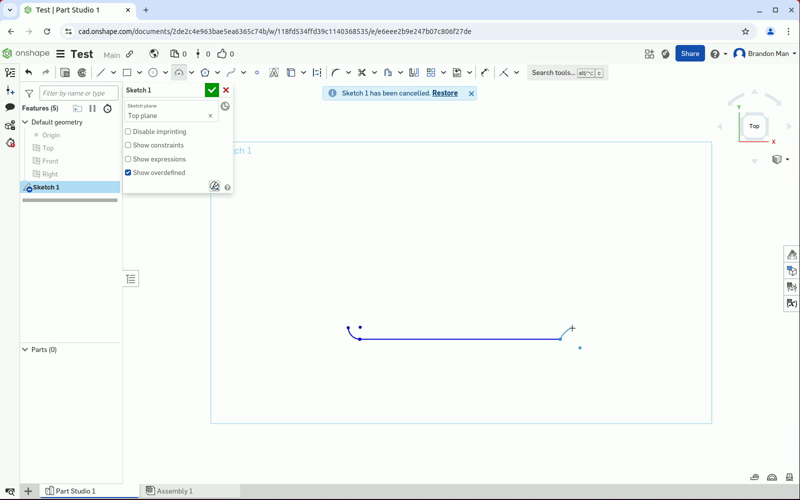
click(572, 327)
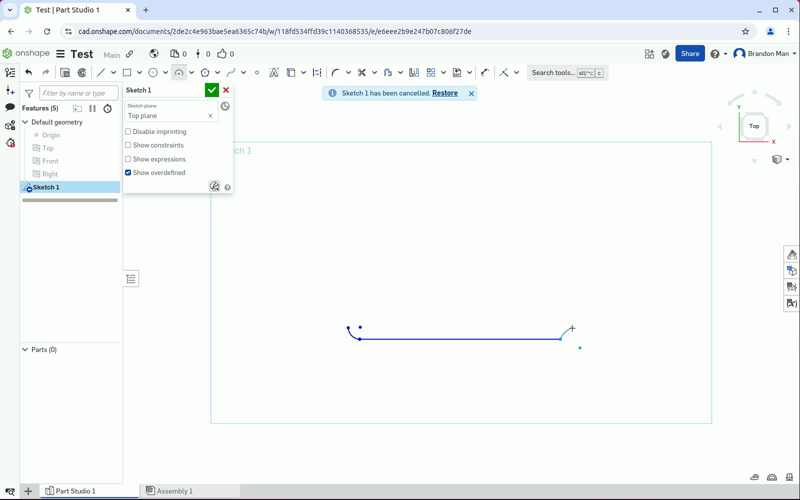
mouse_move(568, 335)
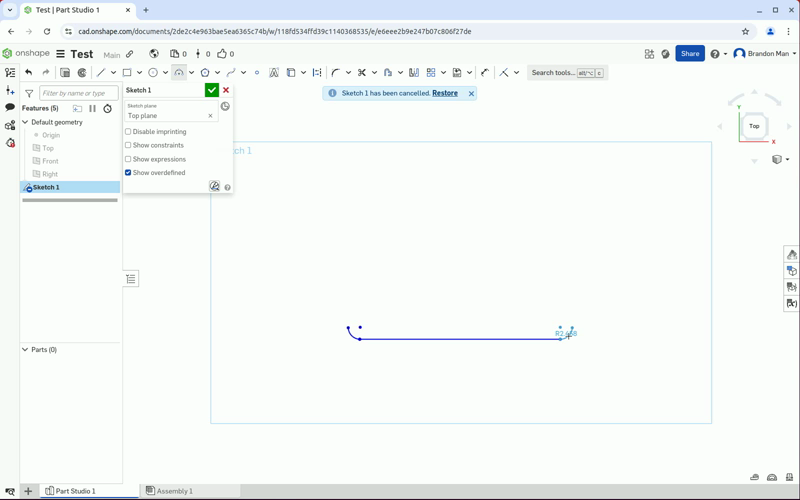
click(568, 335)
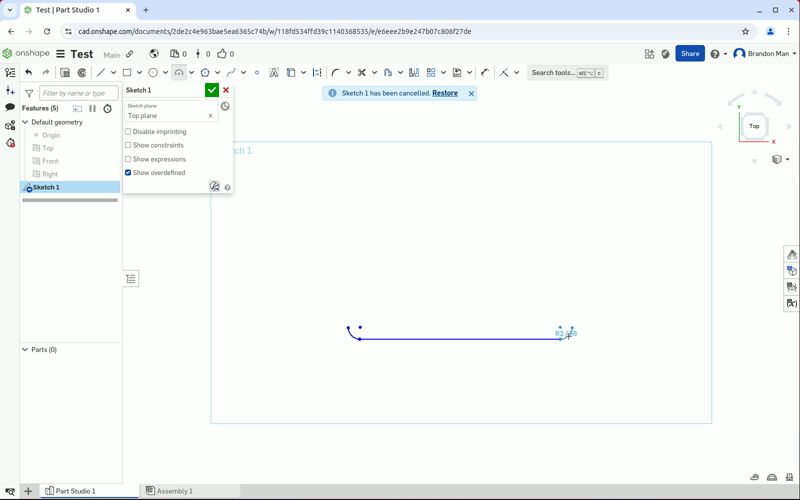
key_up(shift)
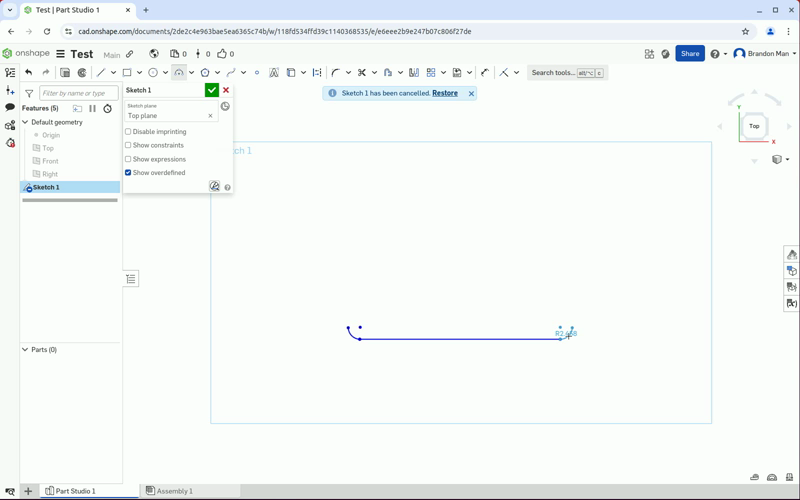
key(esc)
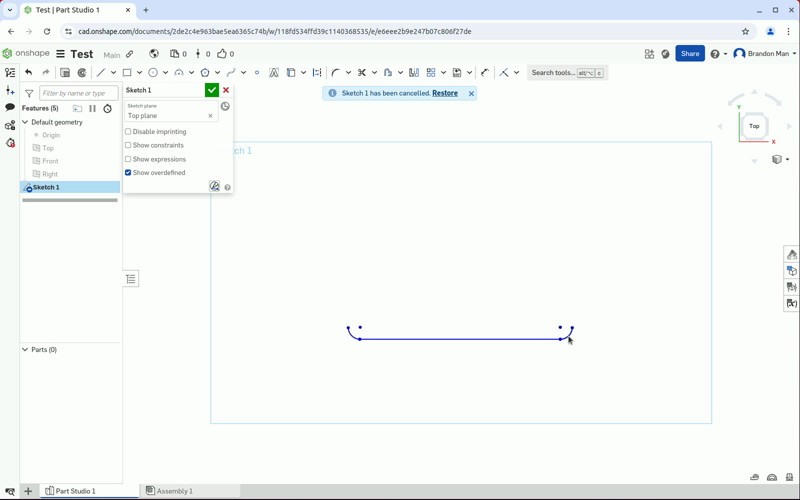
key(l)
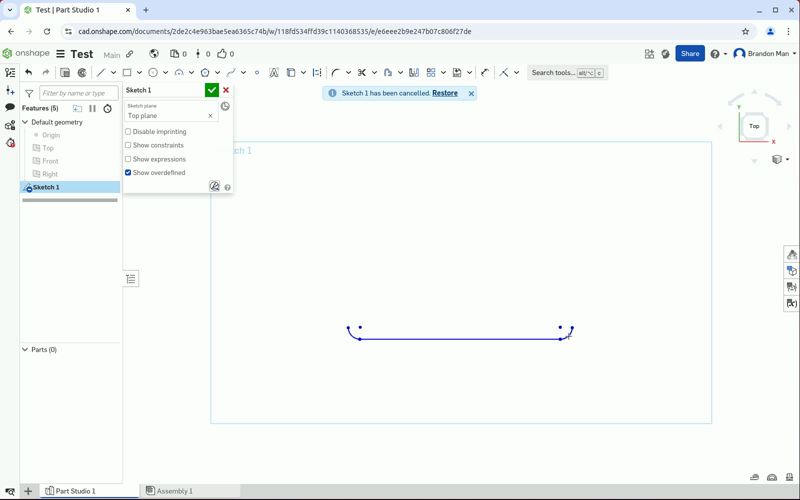
mouse_move(572, 327)
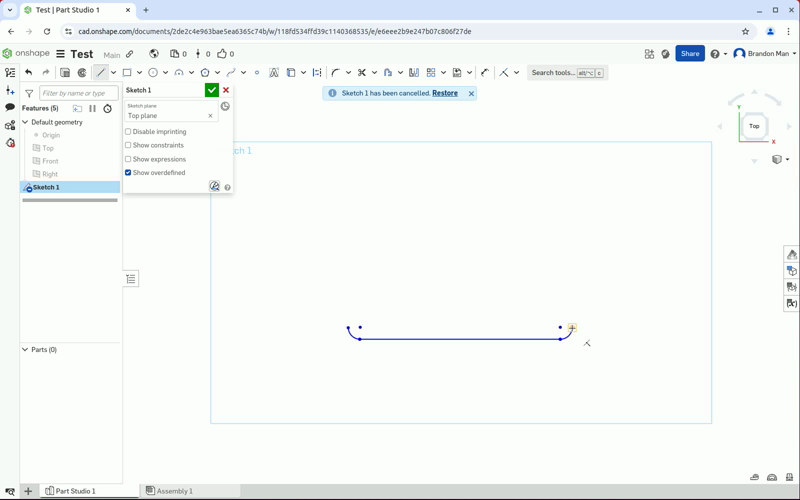
click(572, 327)
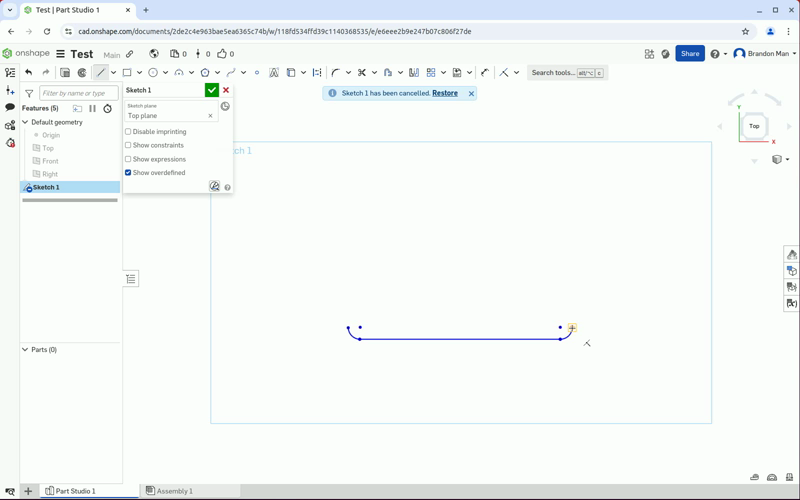
key_down(shift)
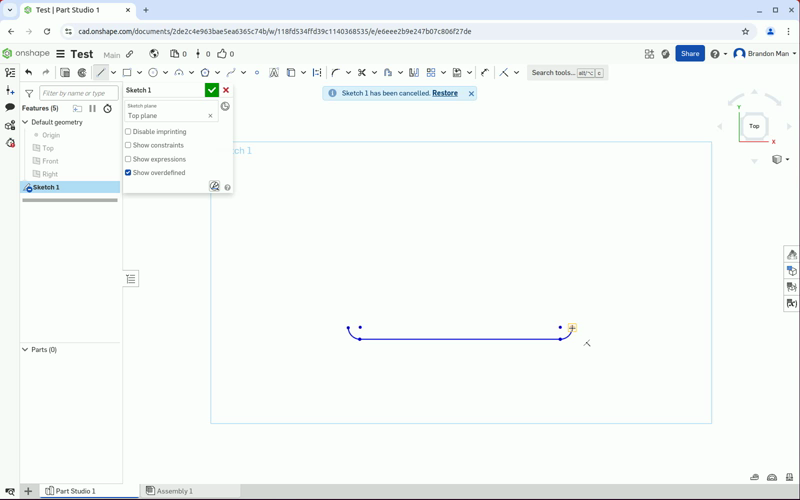
mouse_move(572, 226)
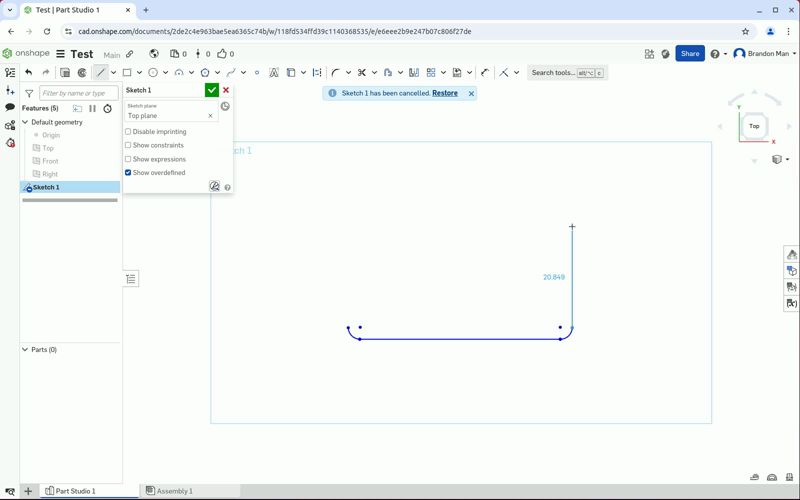
click(572, 226)
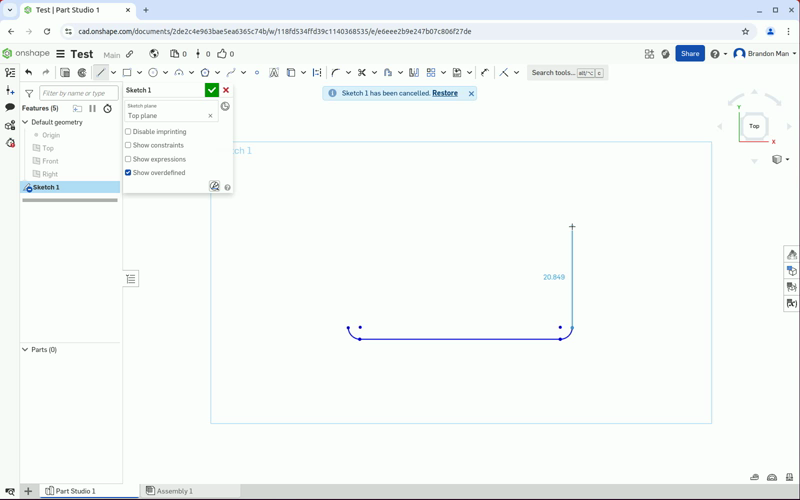
key_up(shift)
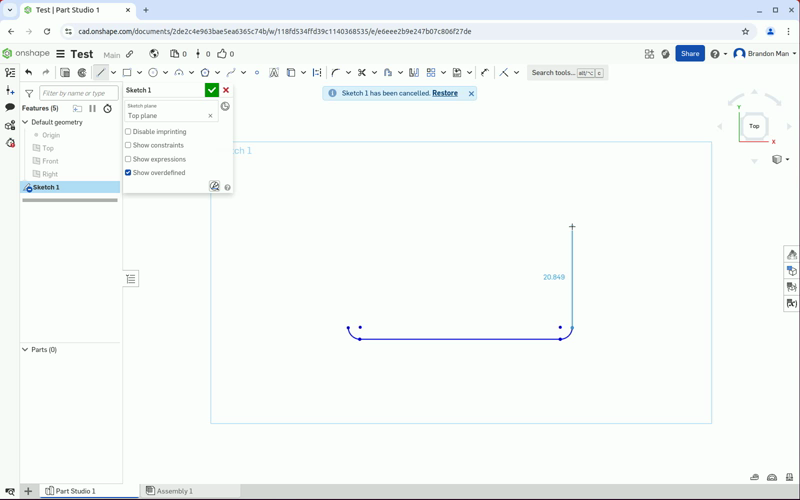
key(esc)
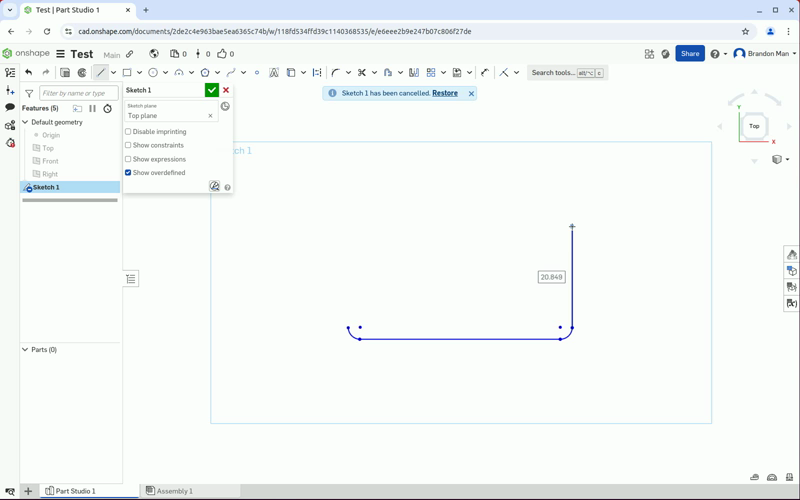
key(a)
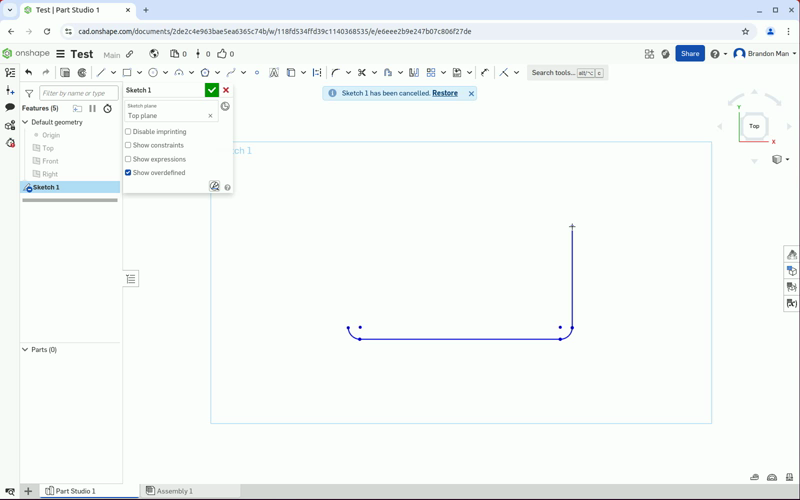
mouse_move(572, 226)
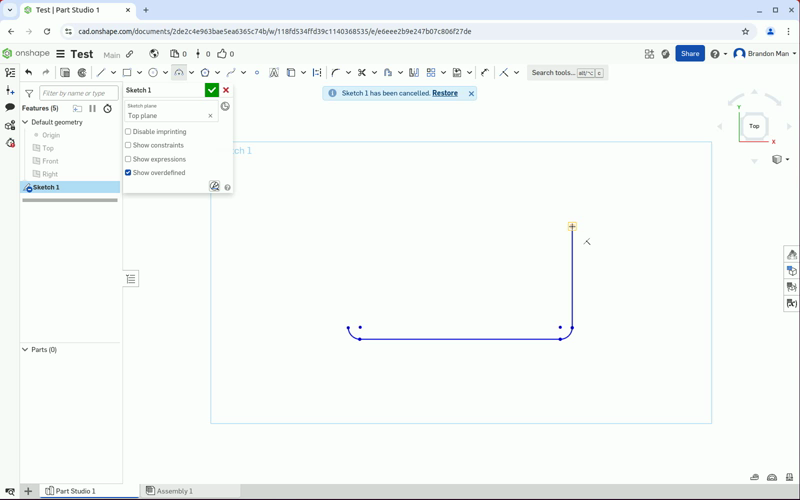
click(572, 226)
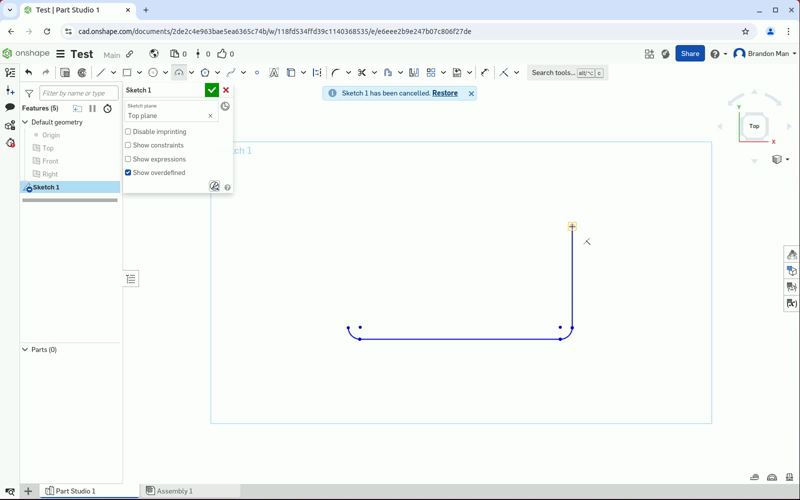
key_down(shift)
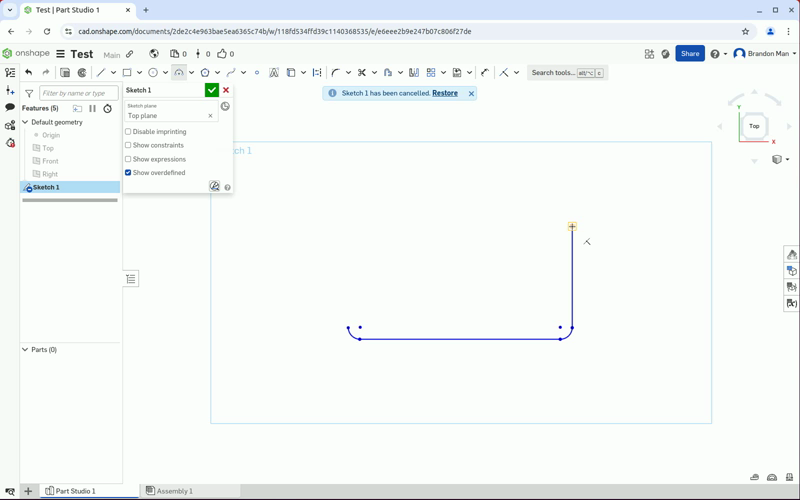
mouse_move(348, 226)
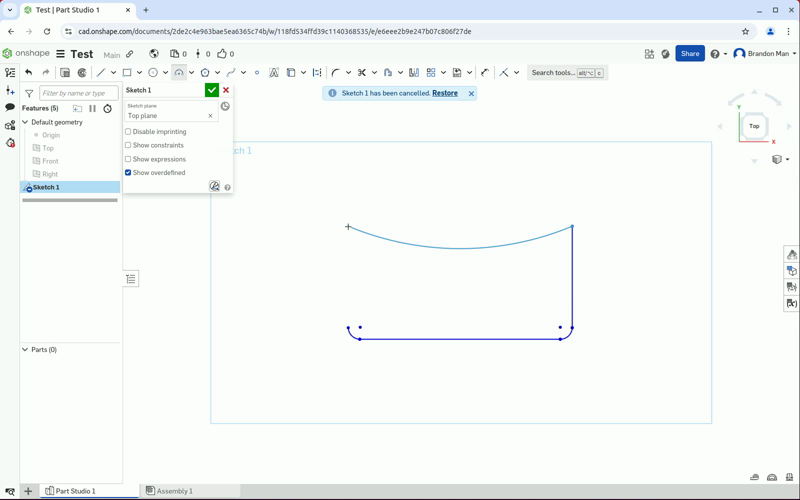
click(348, 226)
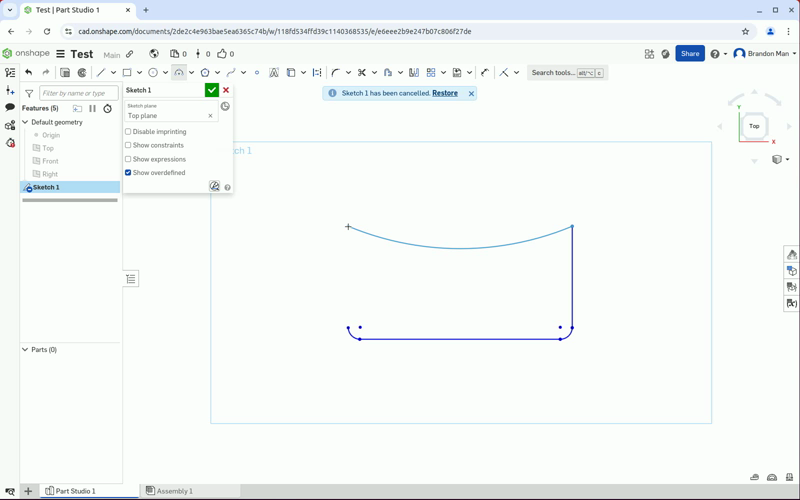
mouse_move(460, 282)
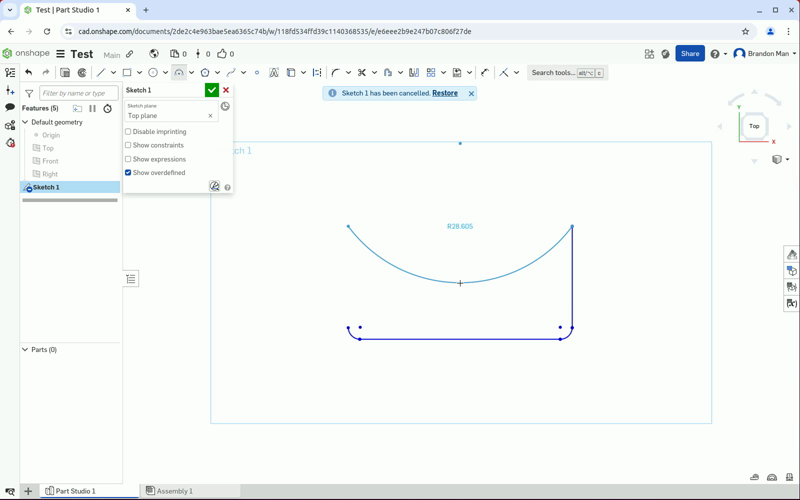
click(460, 282)
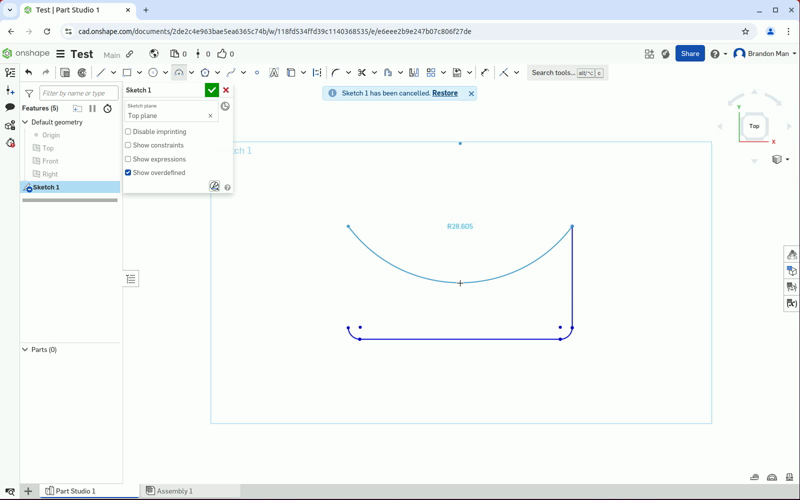
key_up(shift)
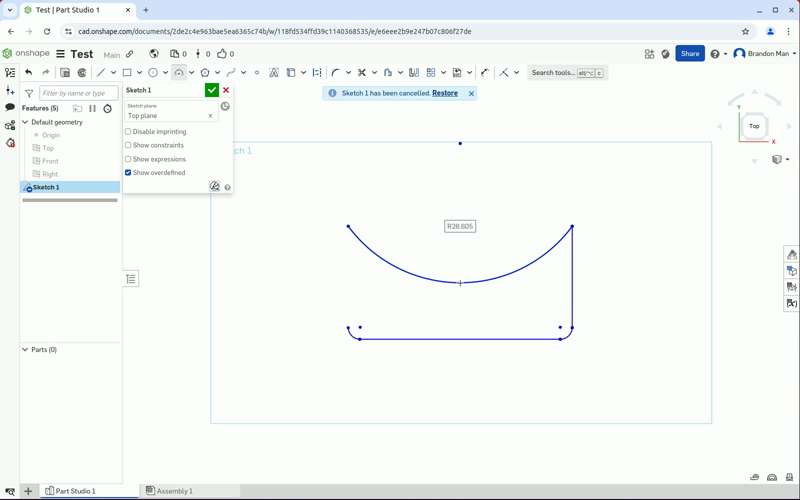
key(esc)
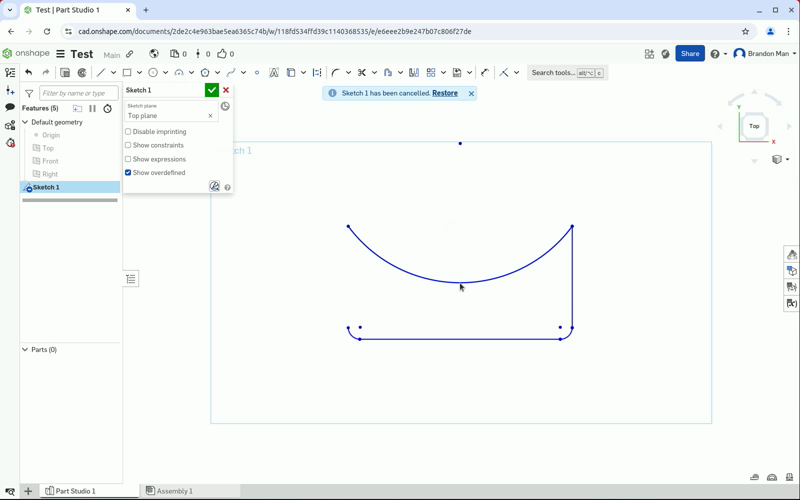
key(l)
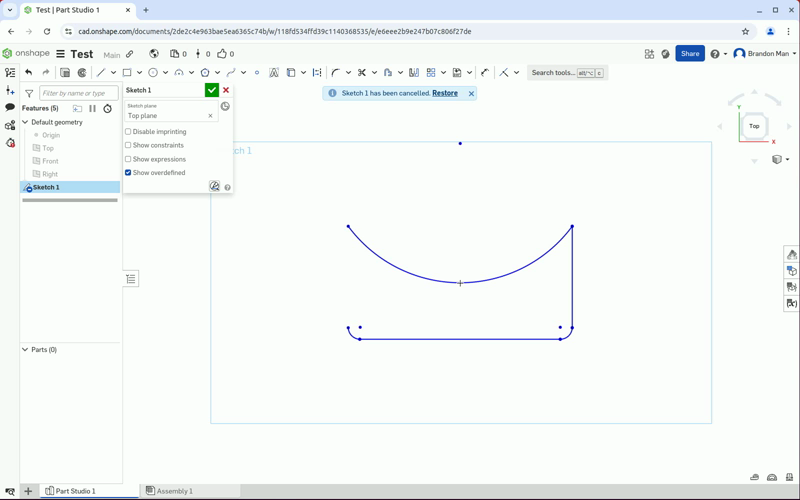
mouse_move(348, 226)
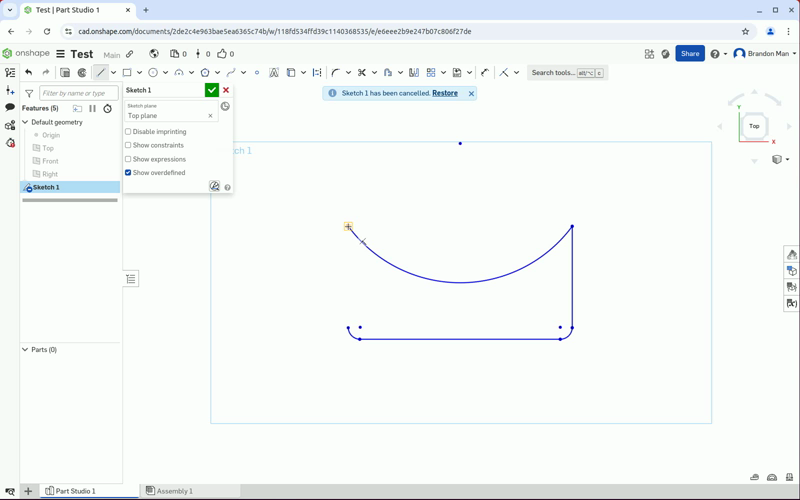
click(348, 226)
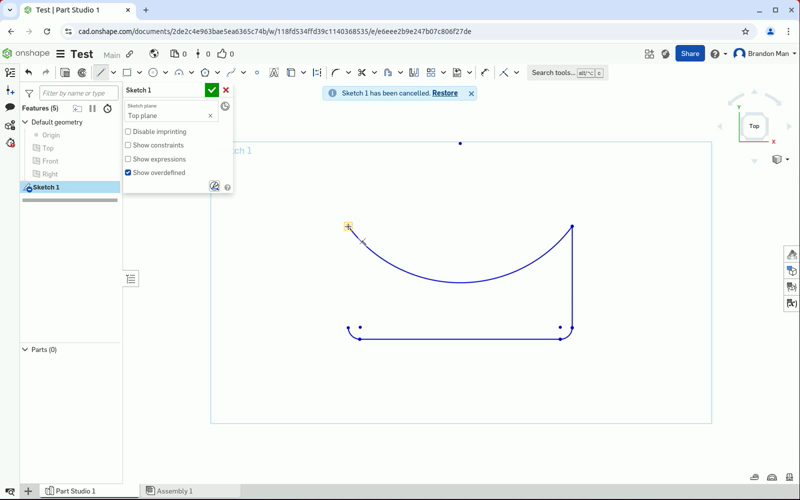
key_down(shift)
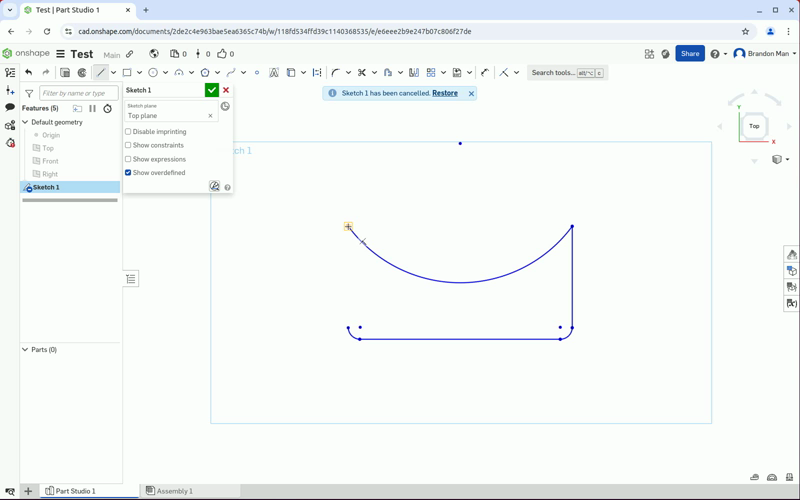
mouse_move(348, 327)
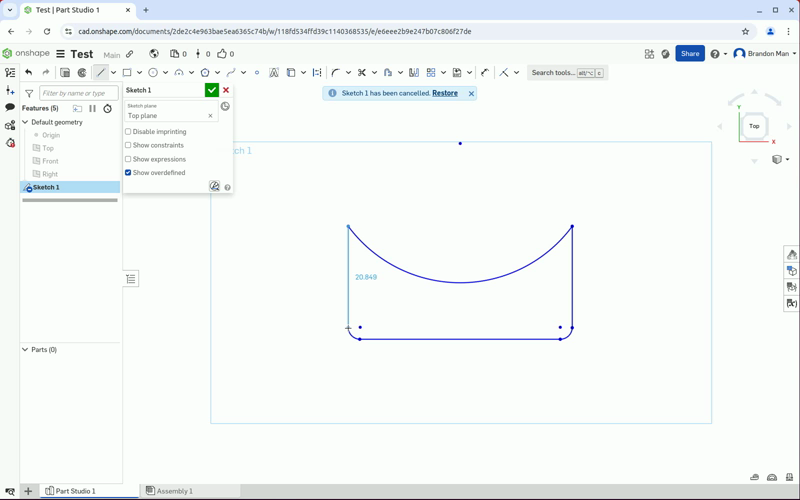
key_up(shift)
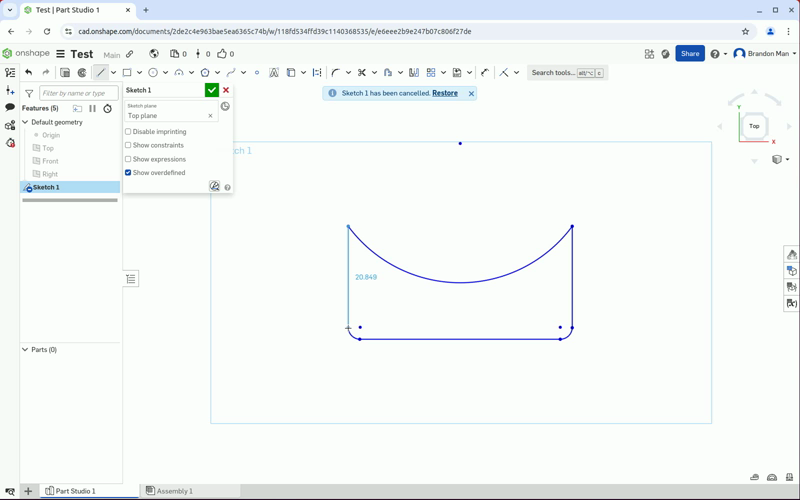
click(348, 327)
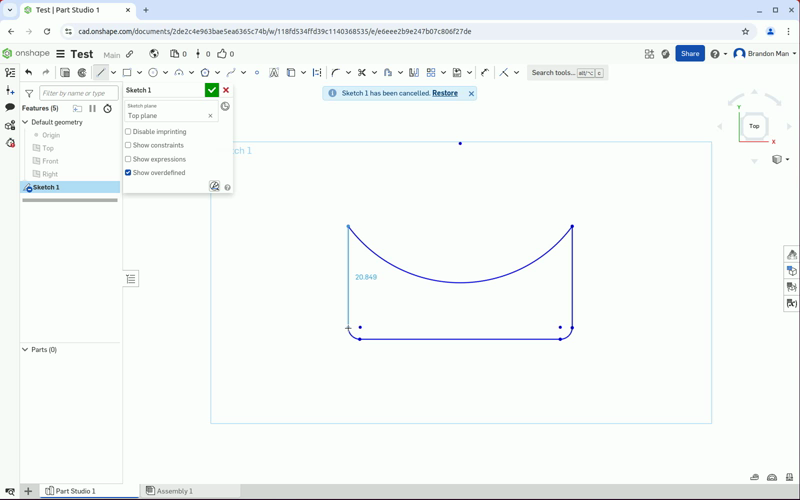
key(esc)
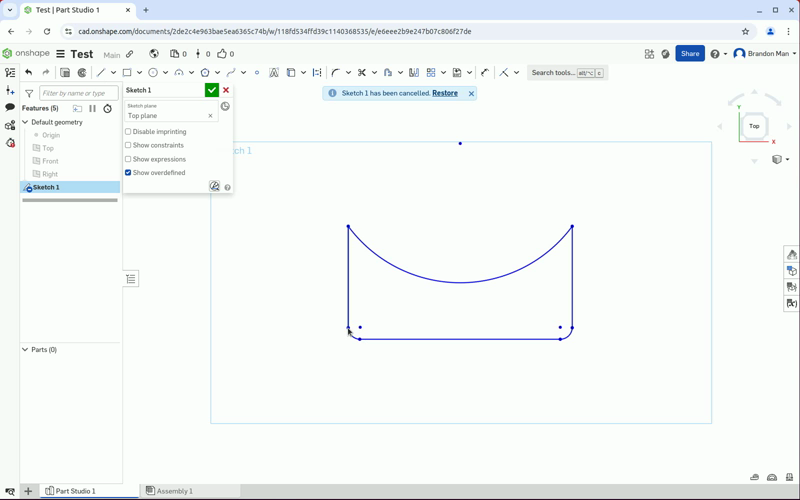
key(c)
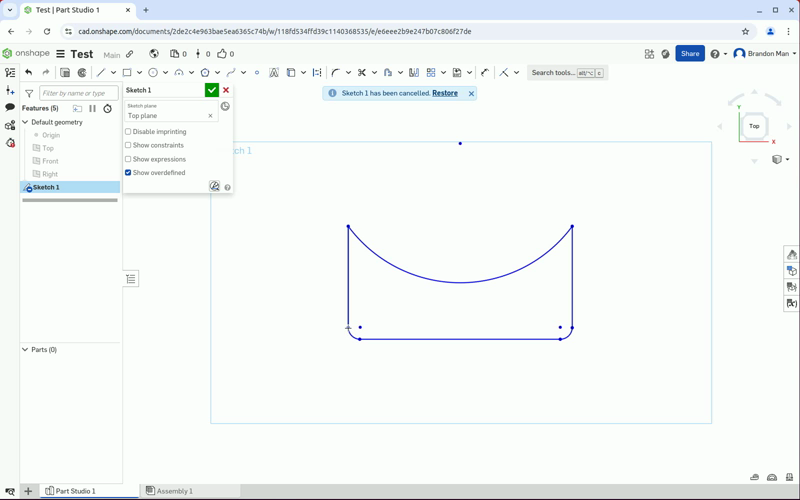
key_down(shift)
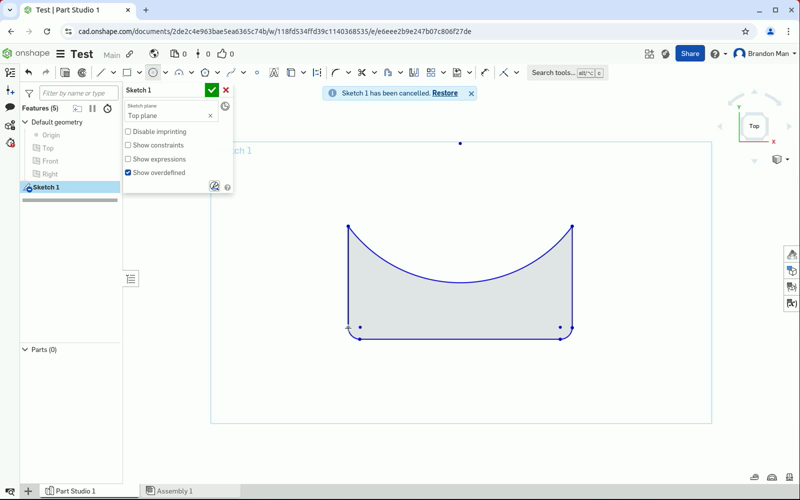
mouse_move(369, 318)
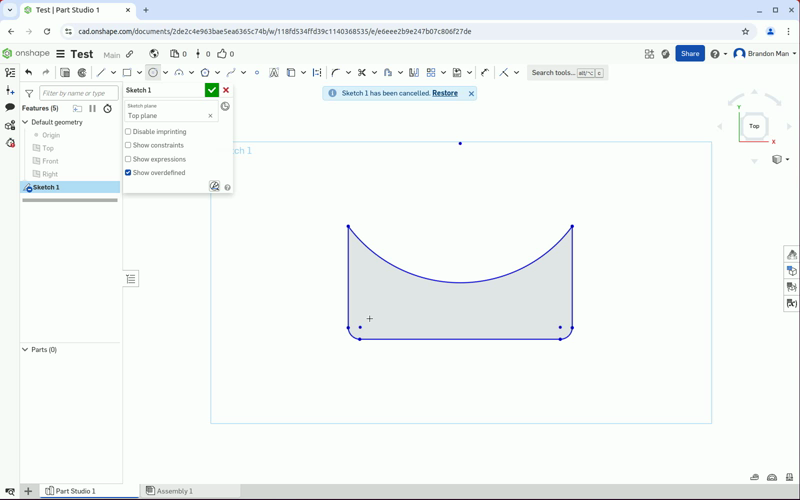
click(369, 318)
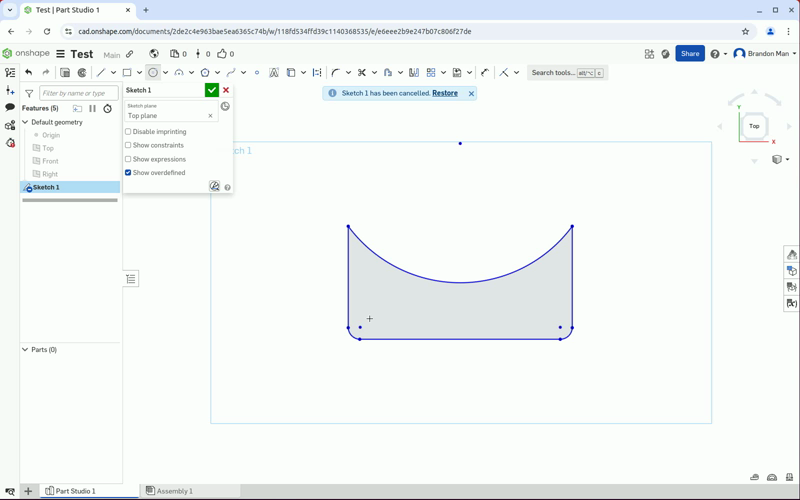
key_up(shift)
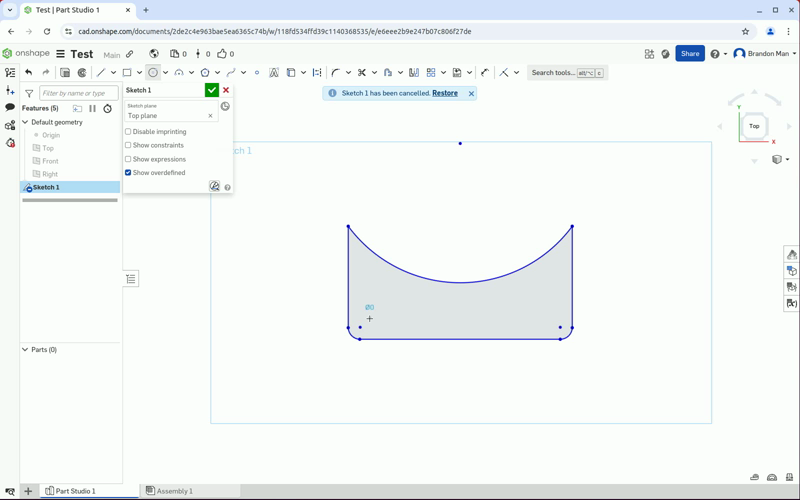
mouse_move(378, 318)
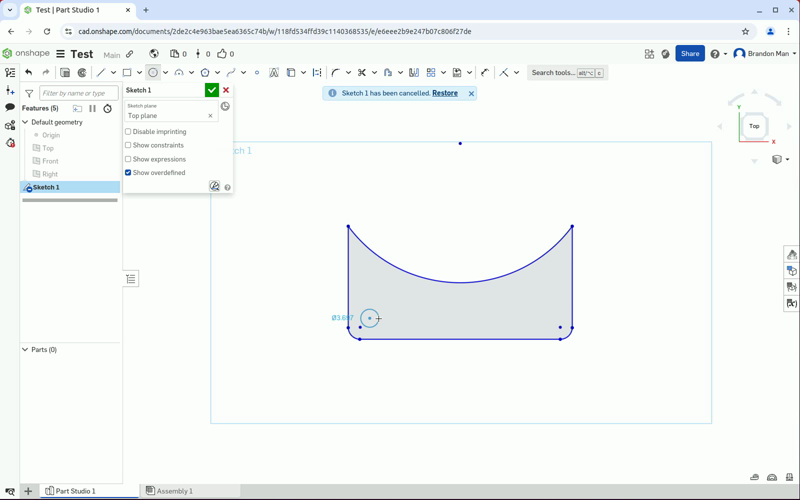
click(378, 318)
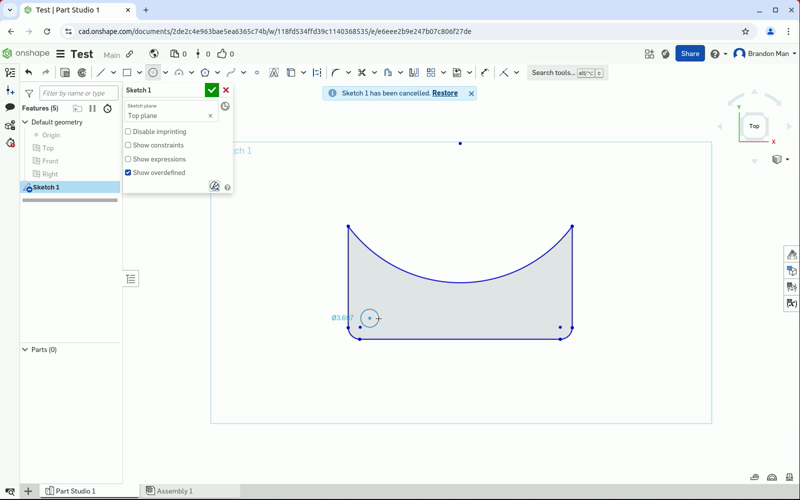
key(esc)
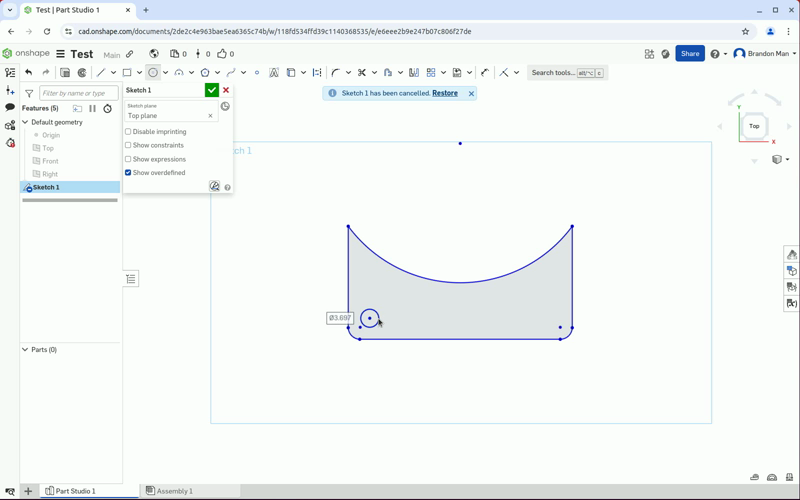
key(c)
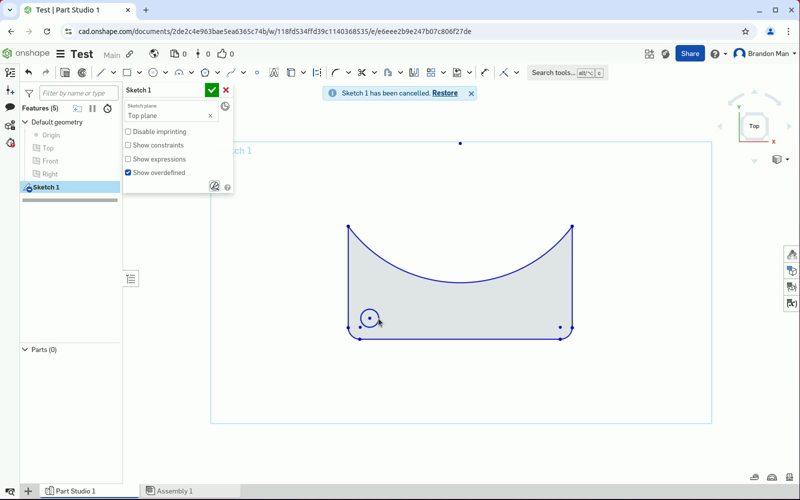
key_down(shift)
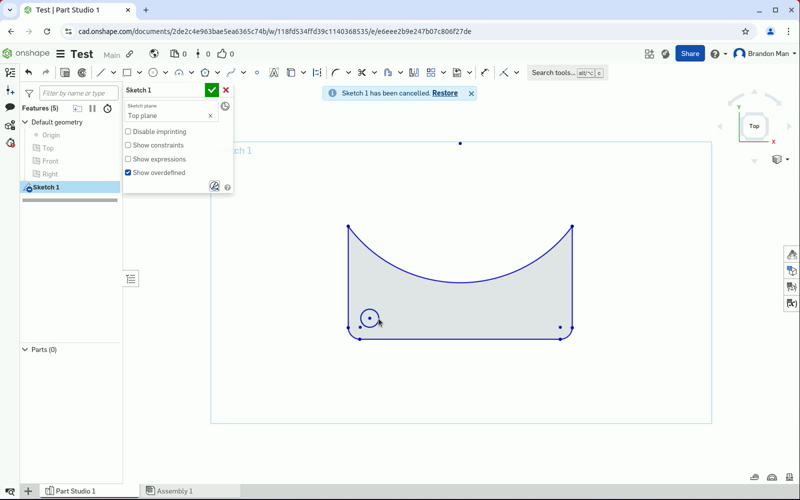
mouse_move(550, 318)
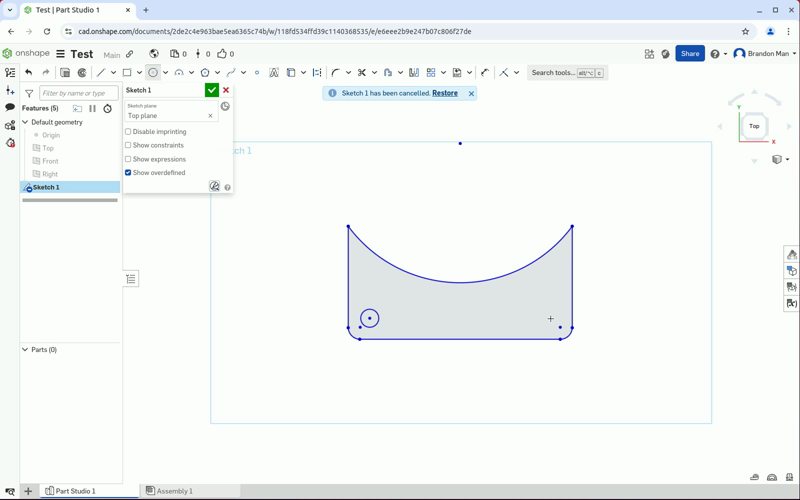
click(550, 318)
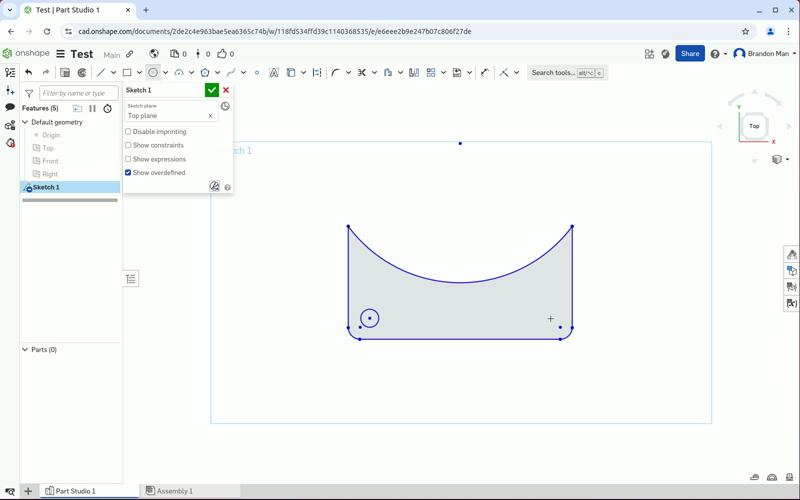
key_up(shift)
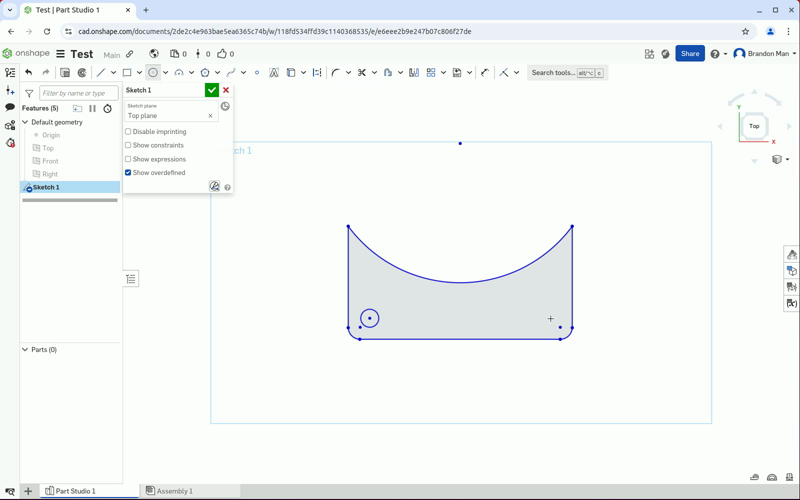
mouse_move(560, 318)
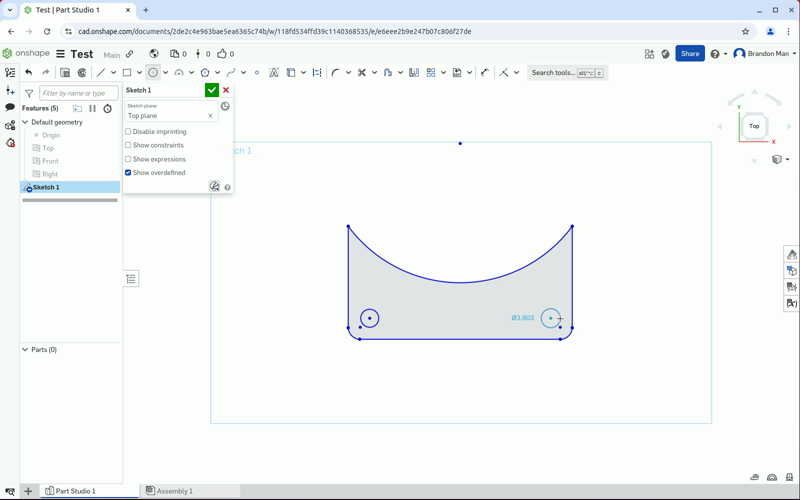
click(560, 318)
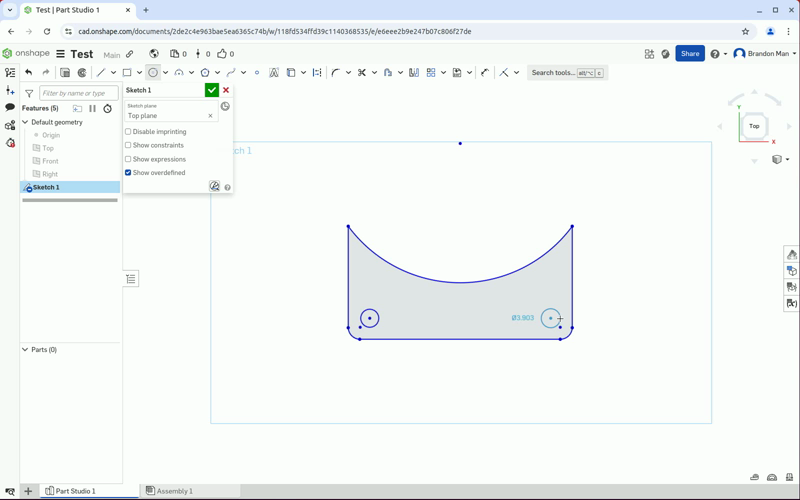
key(esc)
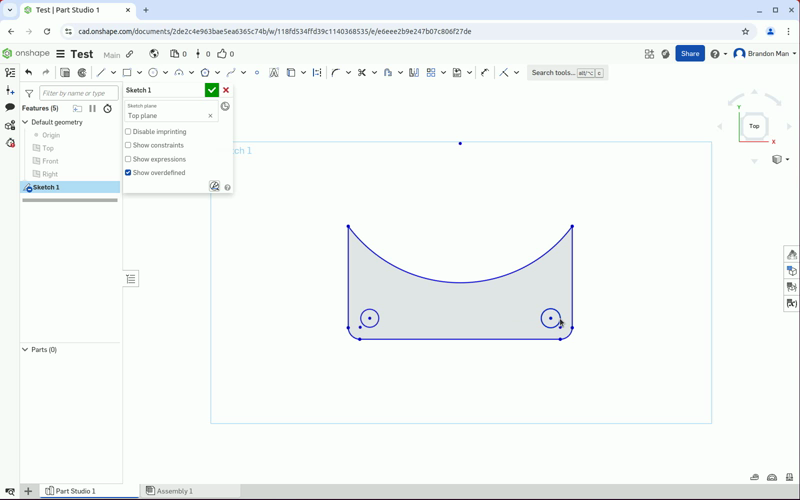
mouse_move(514, 316)
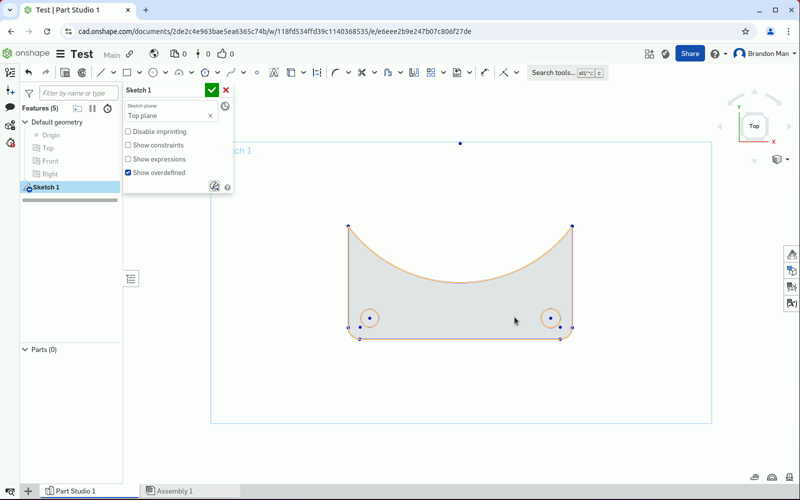
click(514, 316)
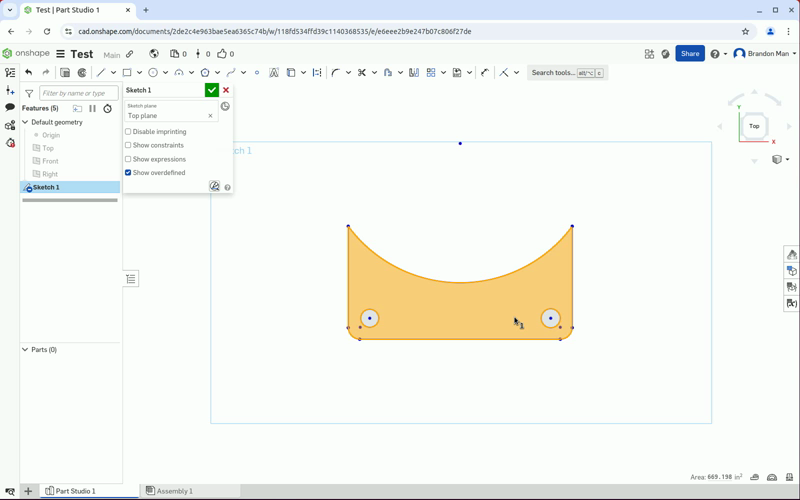
mouse_move(73, 352)
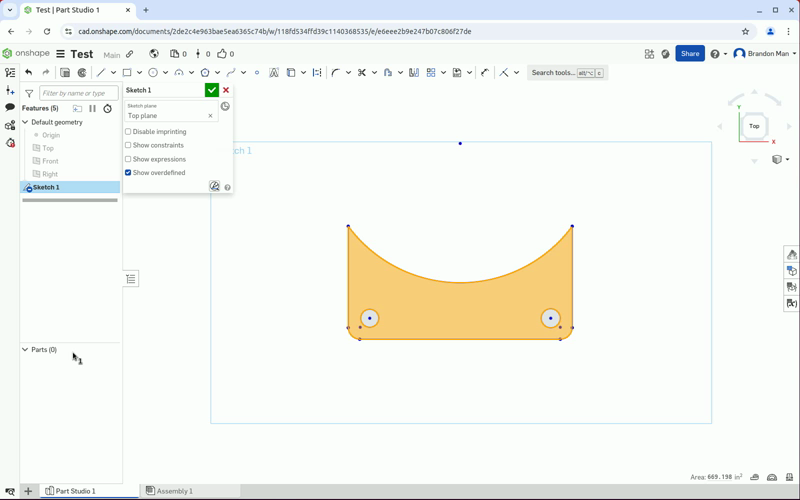
key(shift+y)
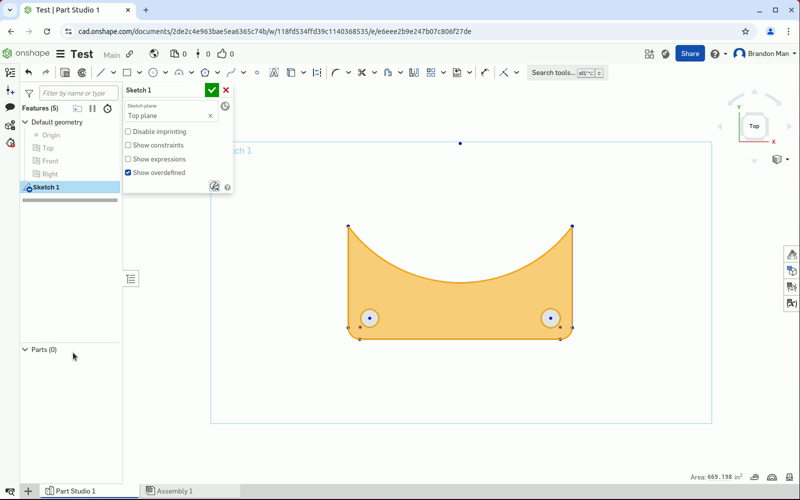
key(shift+e)
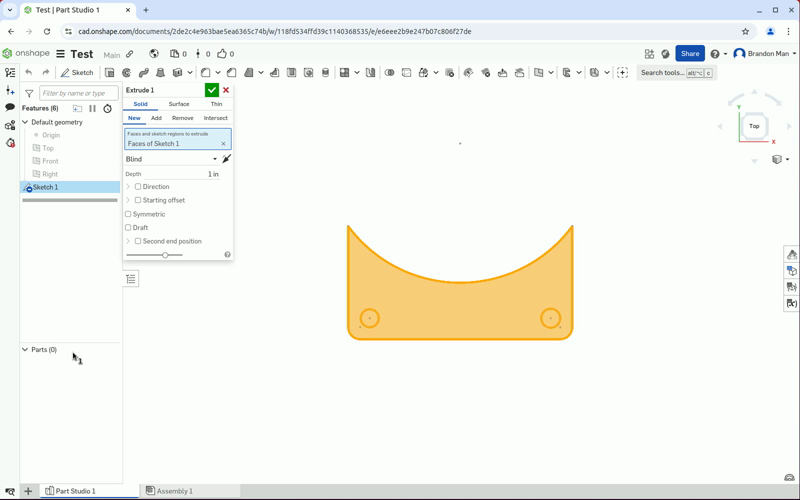
mouse_move(143, 106)
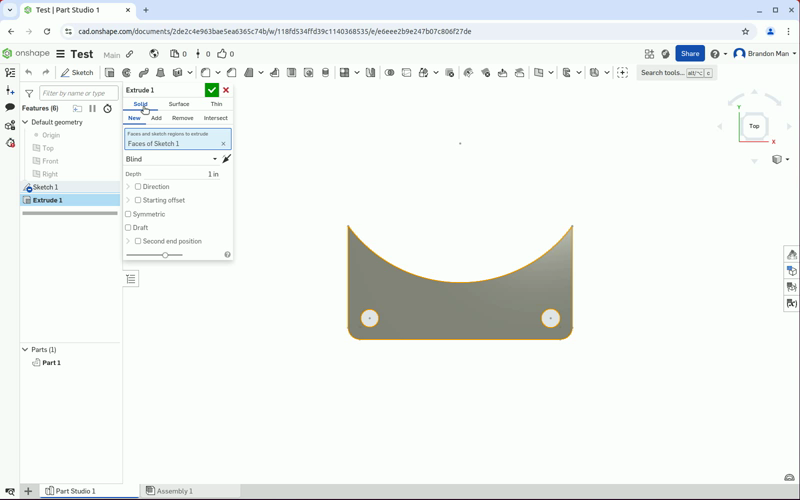
click(143, 106)
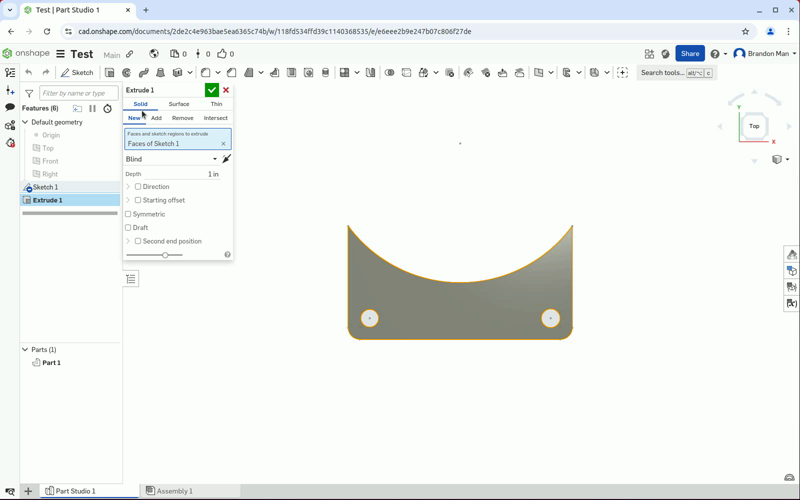
mouse_move(137, 120)
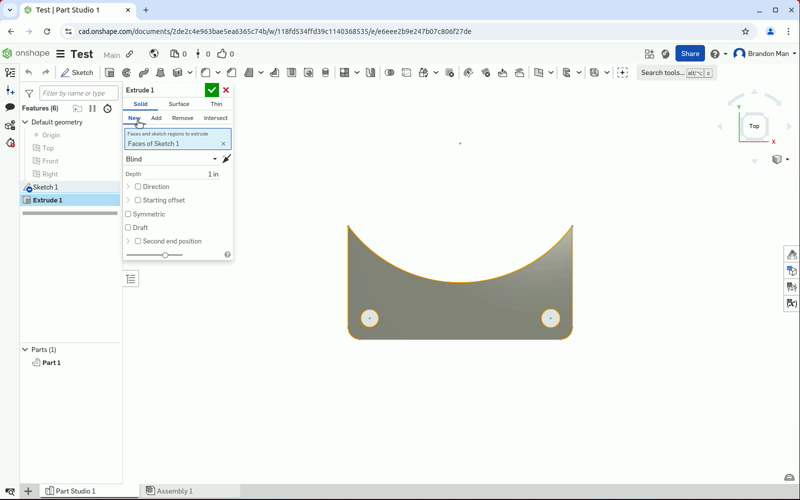
click(137, 120)
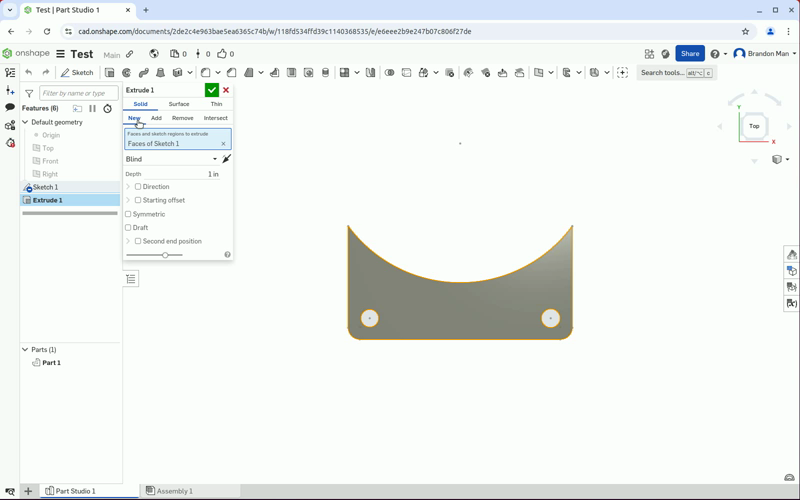
key(tab, 4)
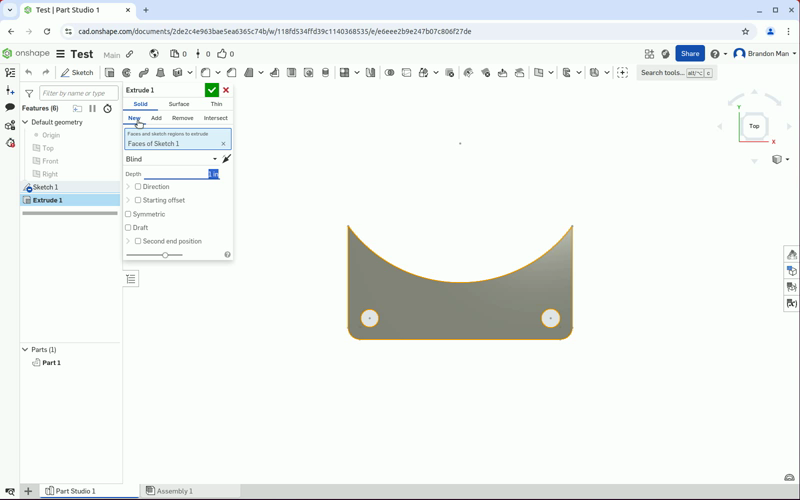
text(17.331)
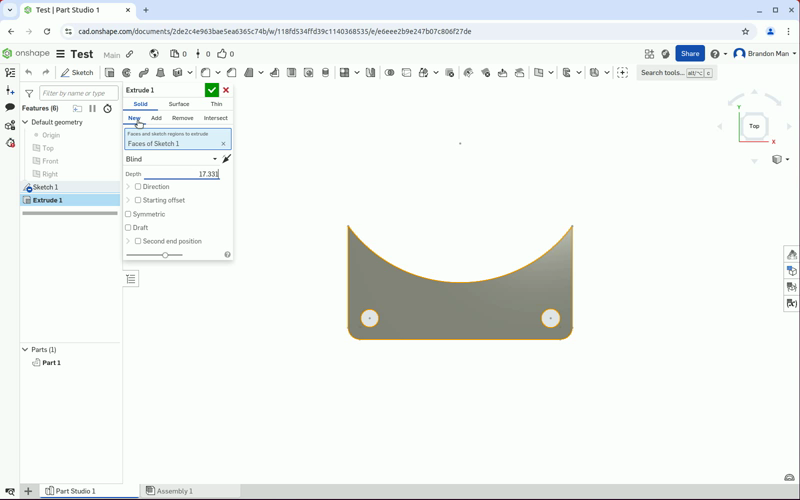
key(enter)
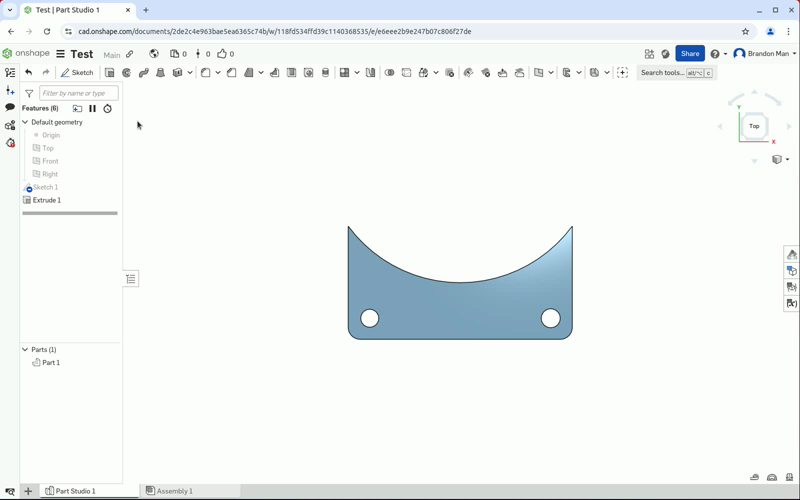
key(shift+h)
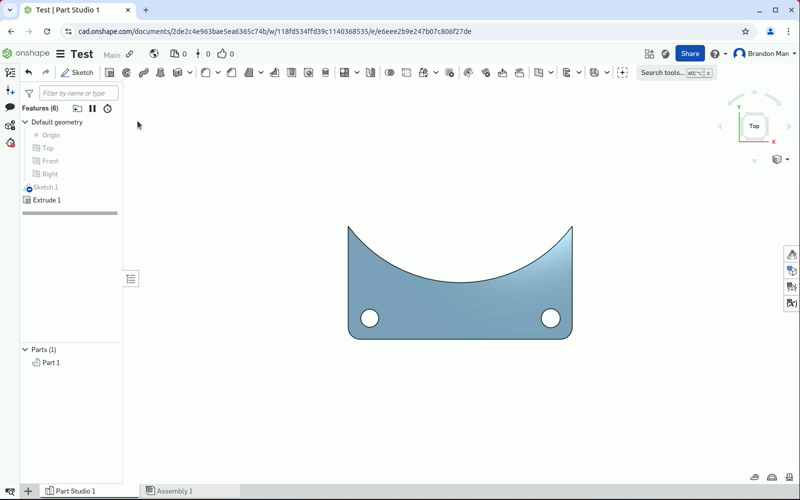
key(shift+h)
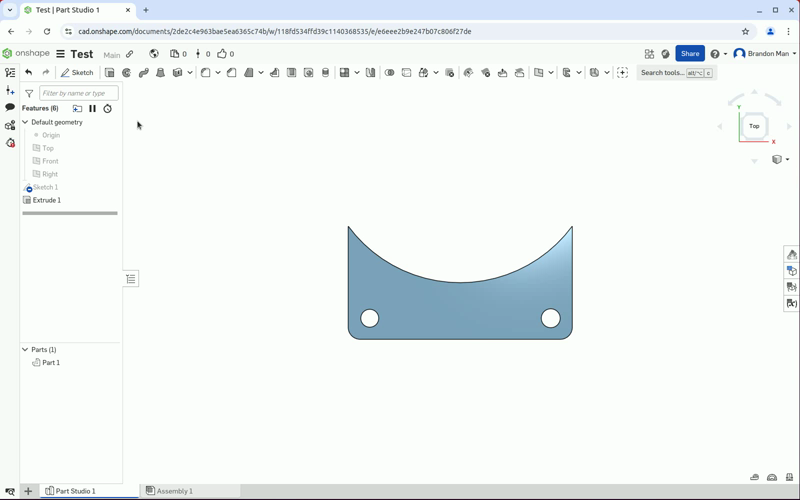
mouse_move(73, 189)
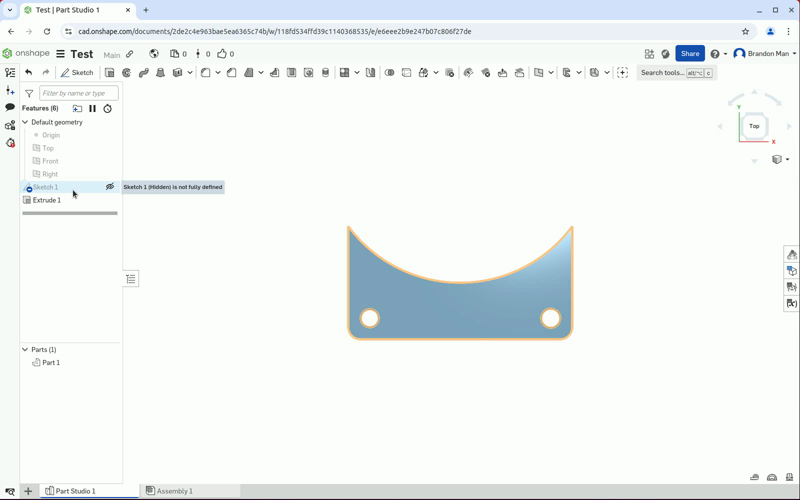
click(73, 189)
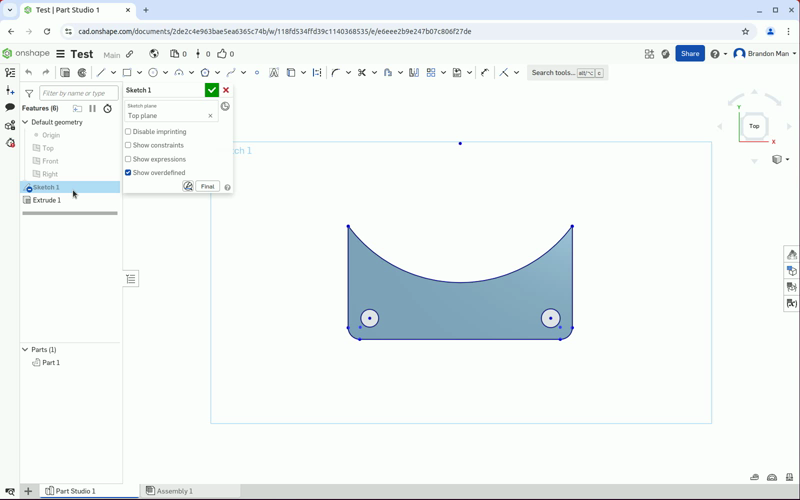
mouse_move(229, 92)
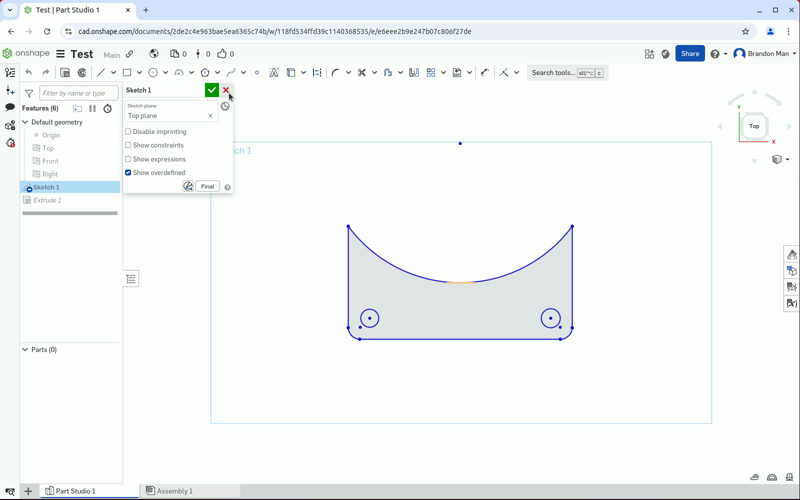
click(229, 92)
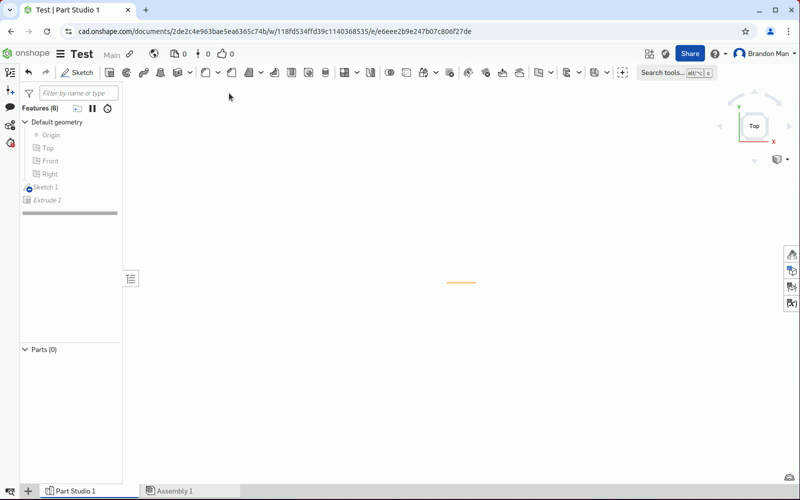
mouse_move(73, 352)
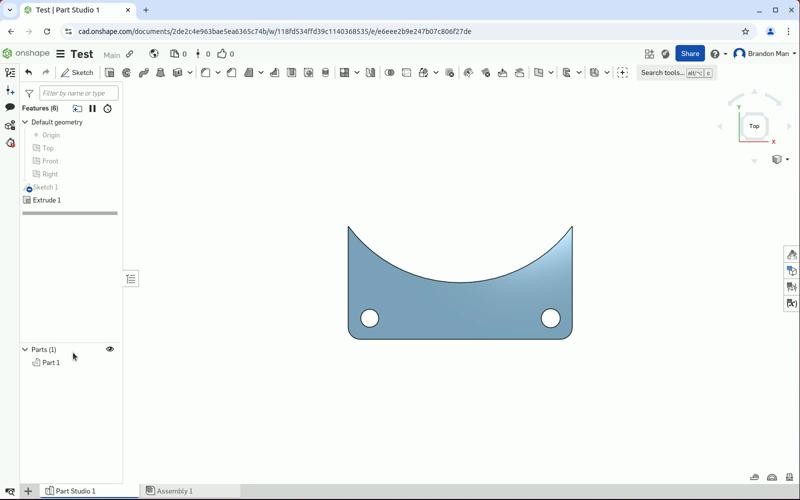
key(y)
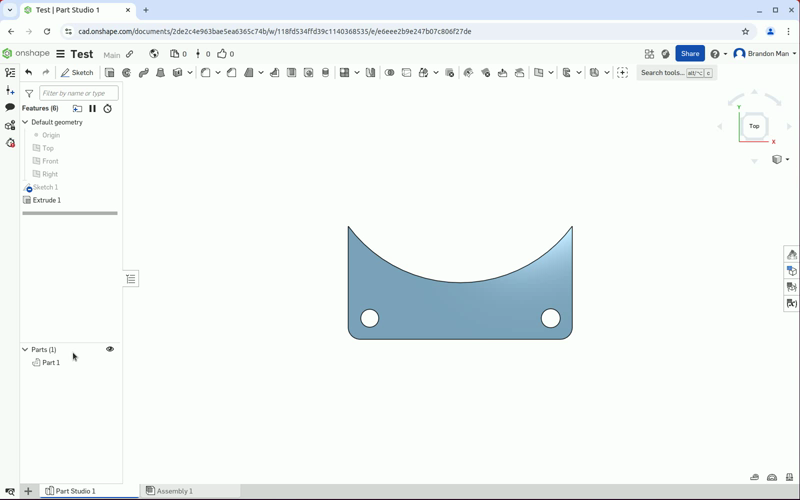
key(shift+p)
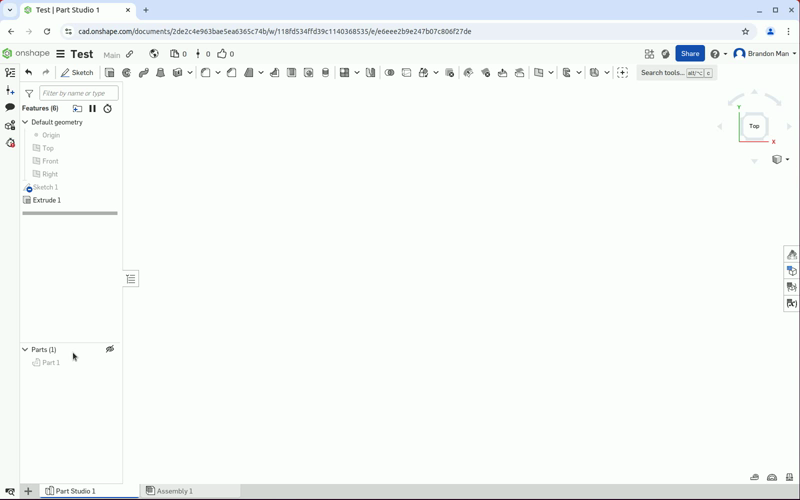
key(space)
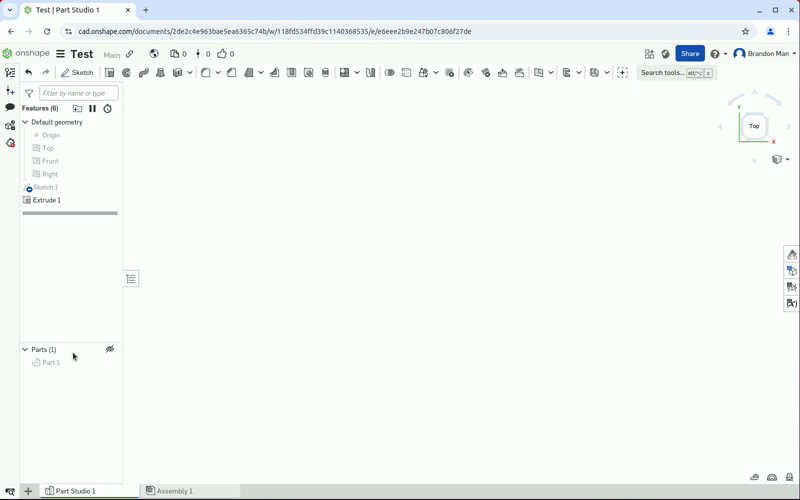
key_down(shift)
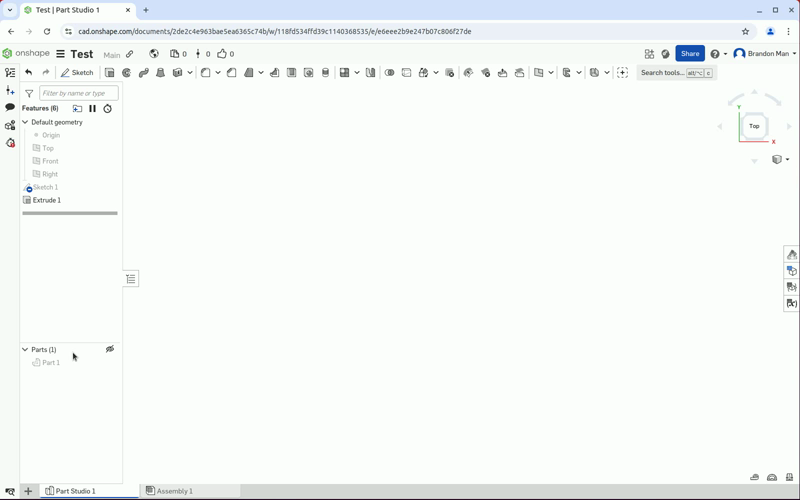
key(up)
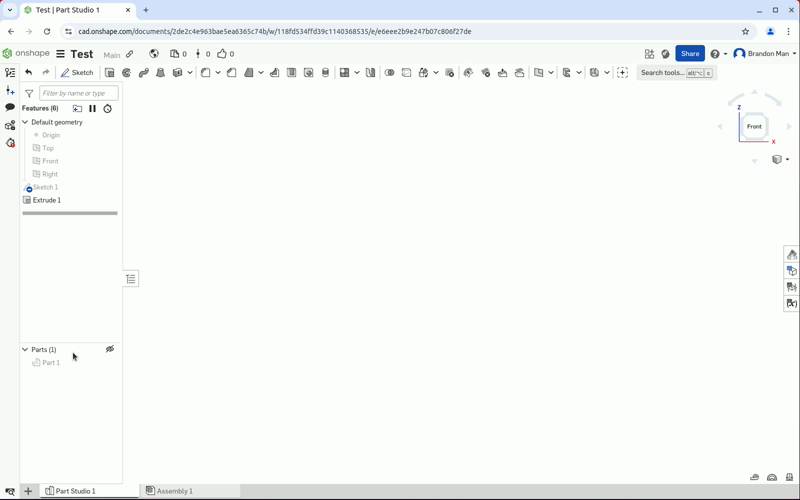
key_up(shift)
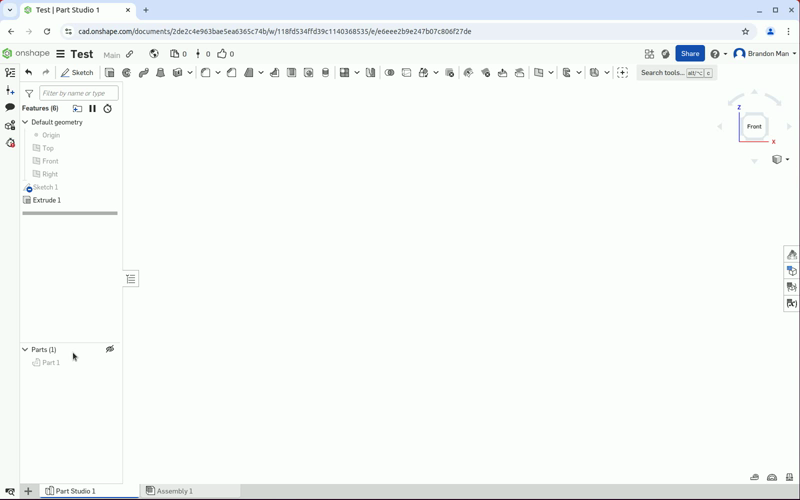
key(space)
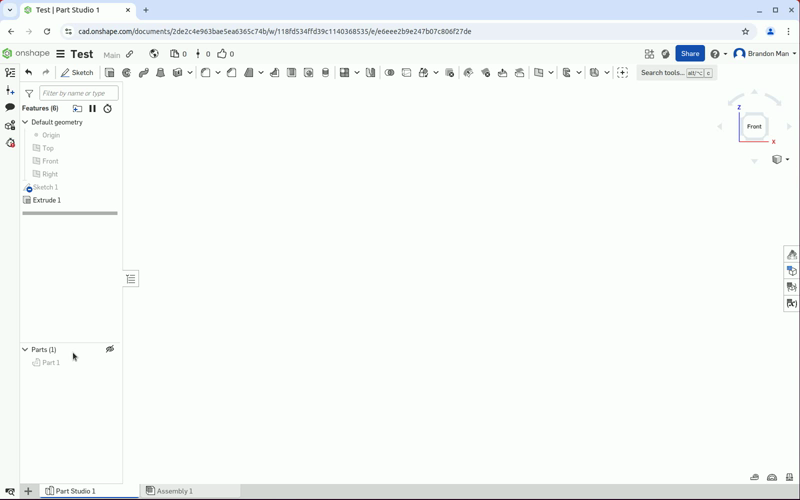
key_down(shift)
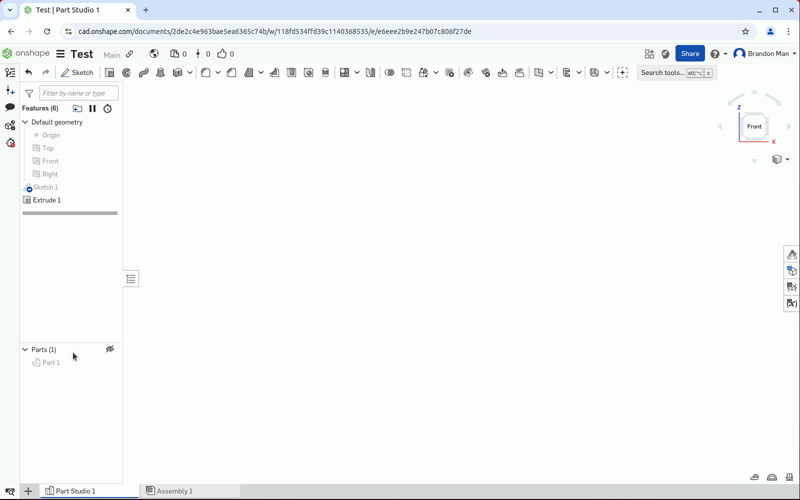
key(left)
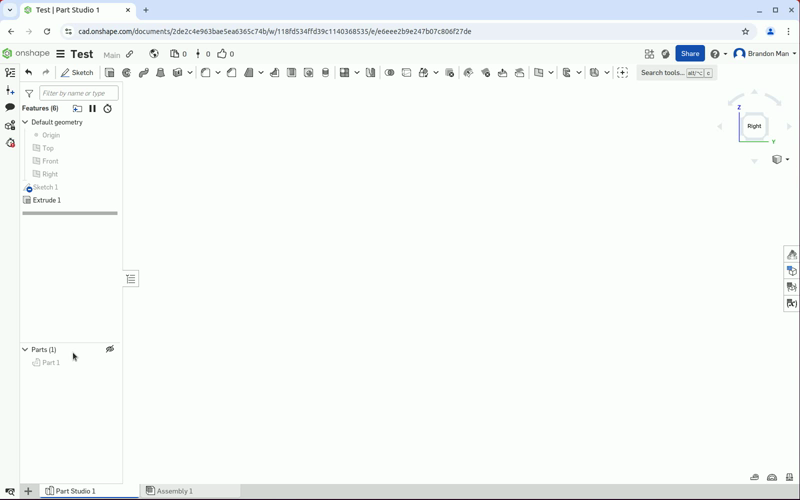
key_up(shift)
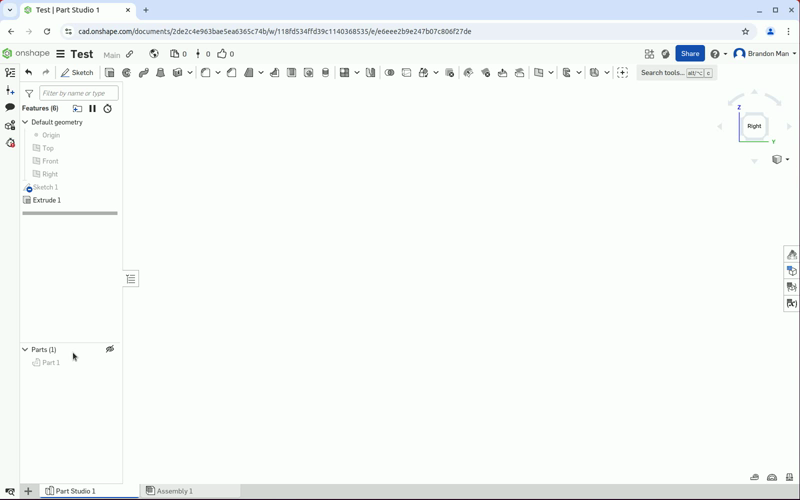
mouse_move(73, 352)
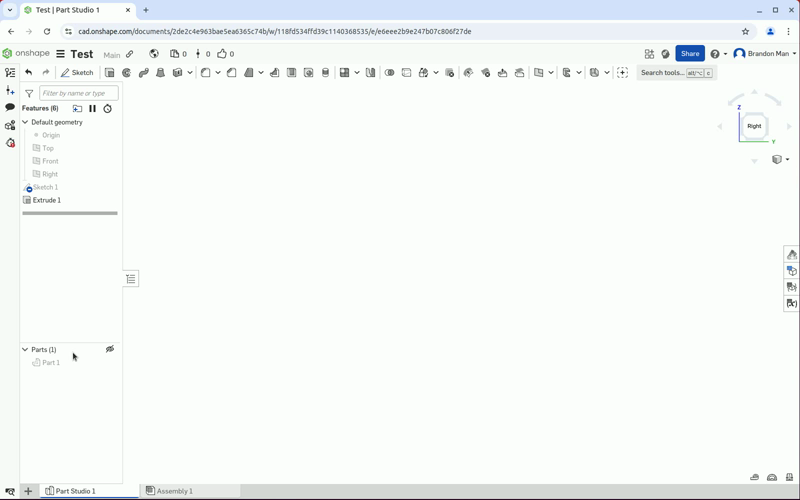
key(shift+y)
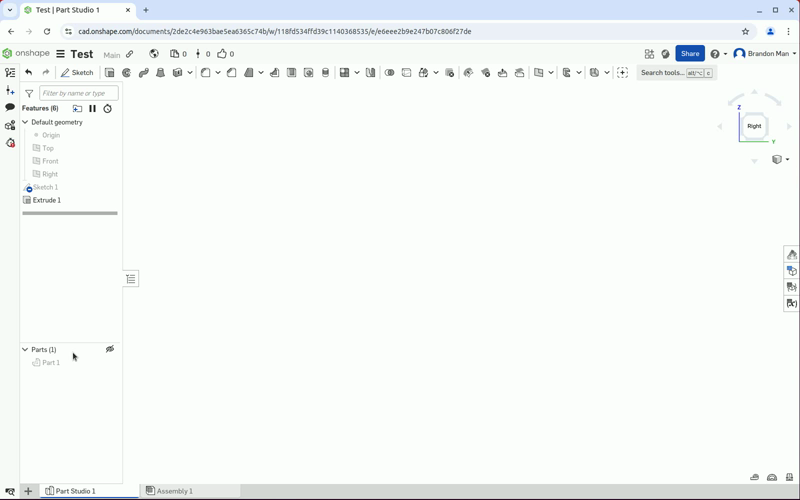
key(shift+s)
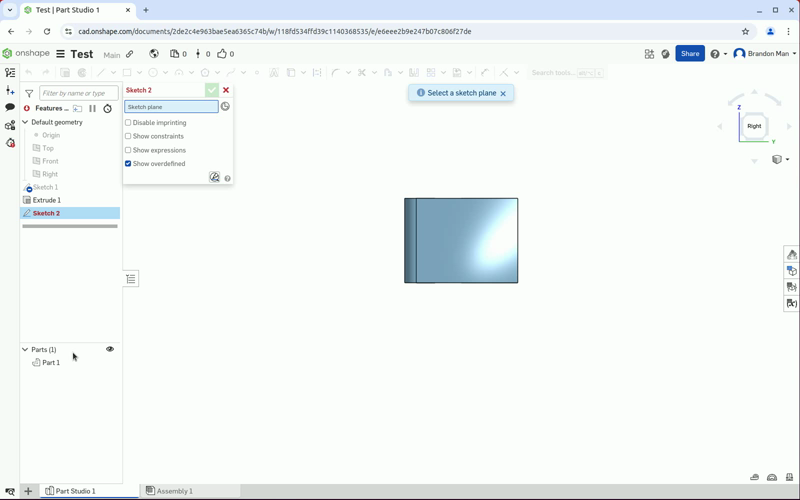
mouse_move(73, 176)
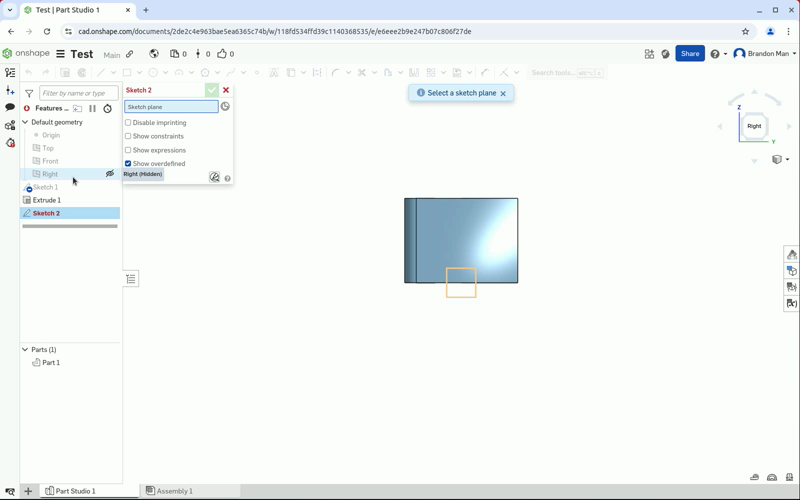
click(73, 176)
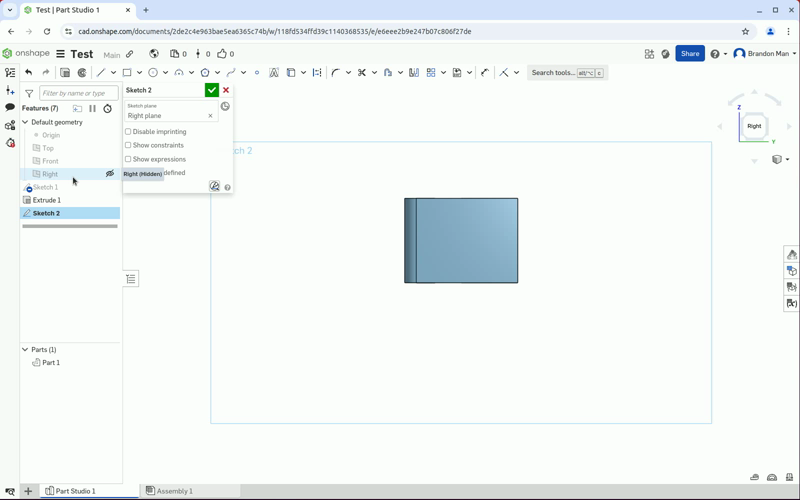
mouse_move(73, 352)
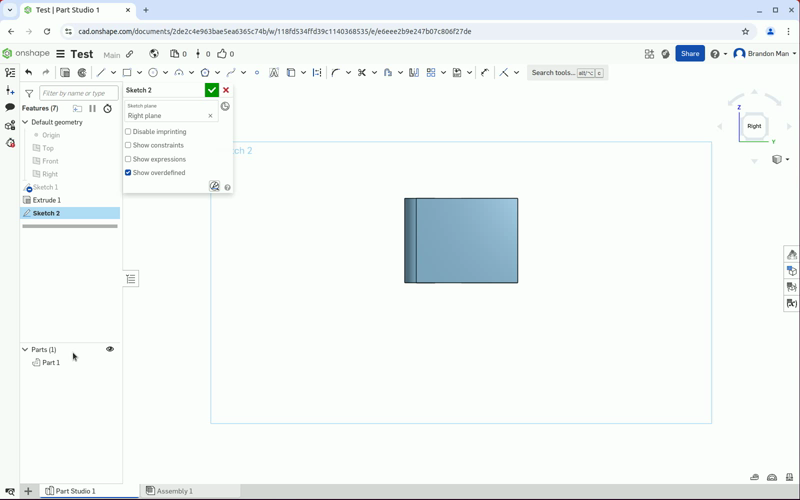
key(y)
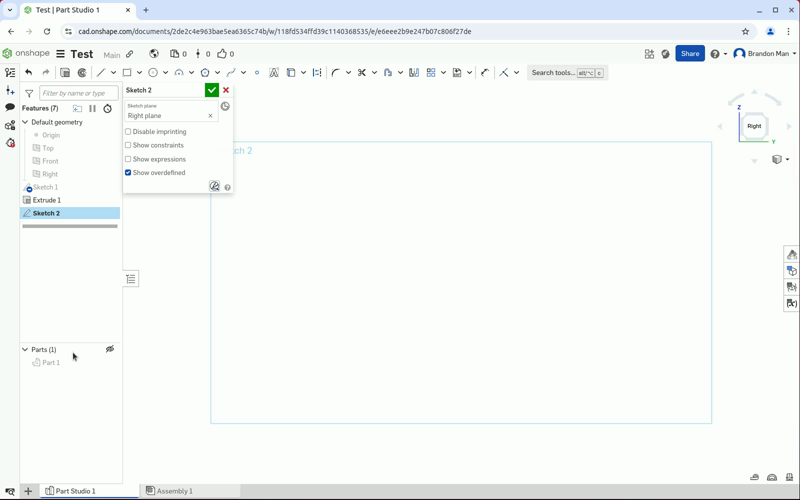
key(c)
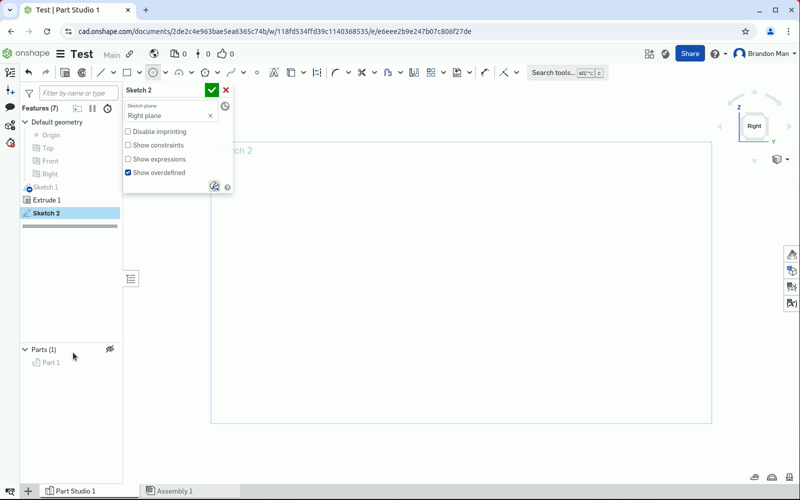
key_down(shift)
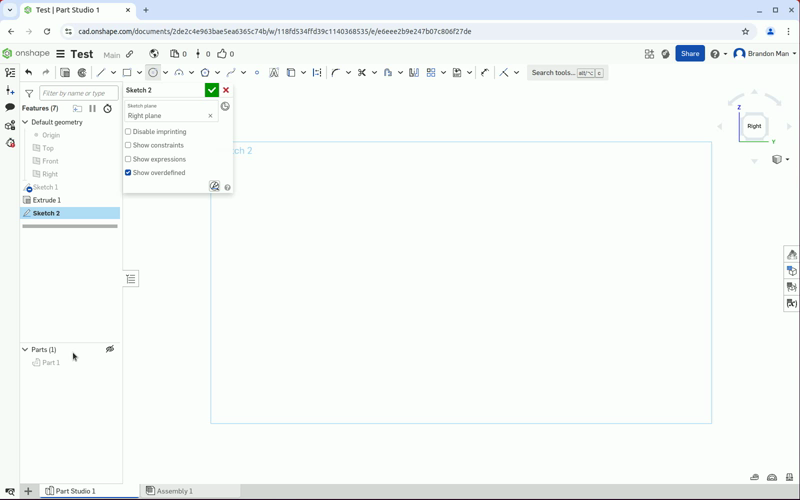
mouse_move(517, 282)
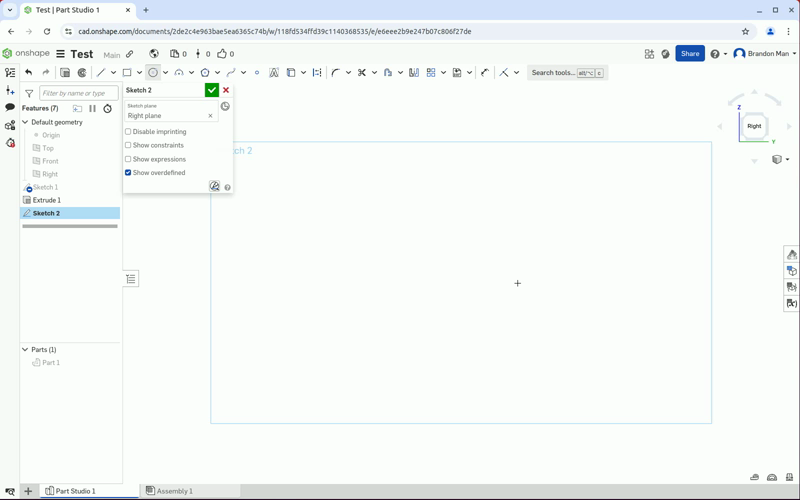
click(517, 282)
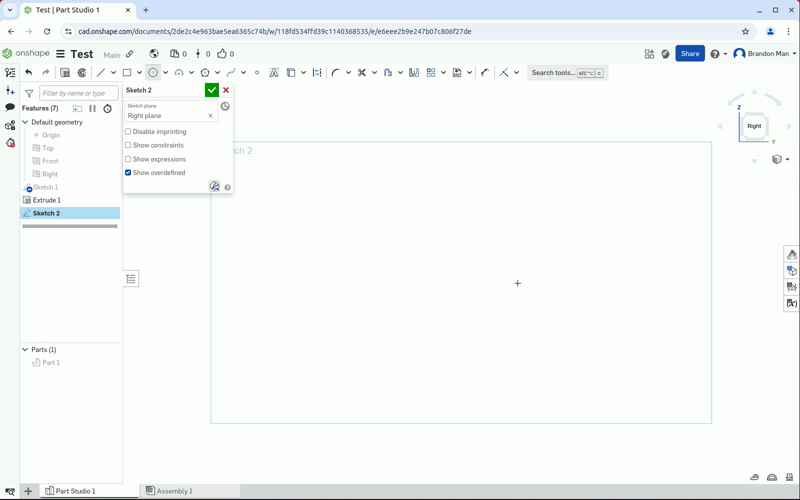
key_up(shift)
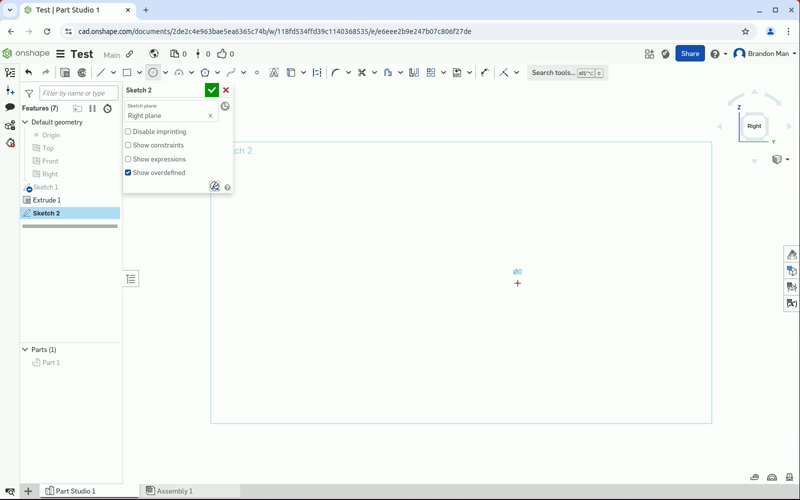
mouse_move(574, 282)
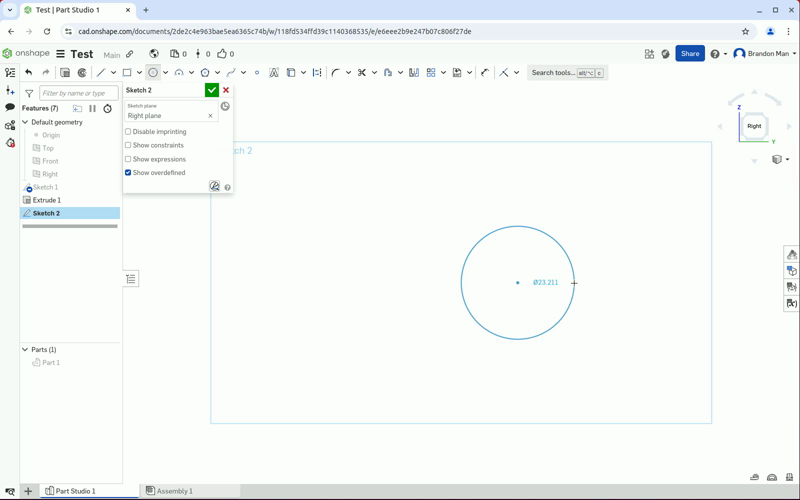
click(574, 282)
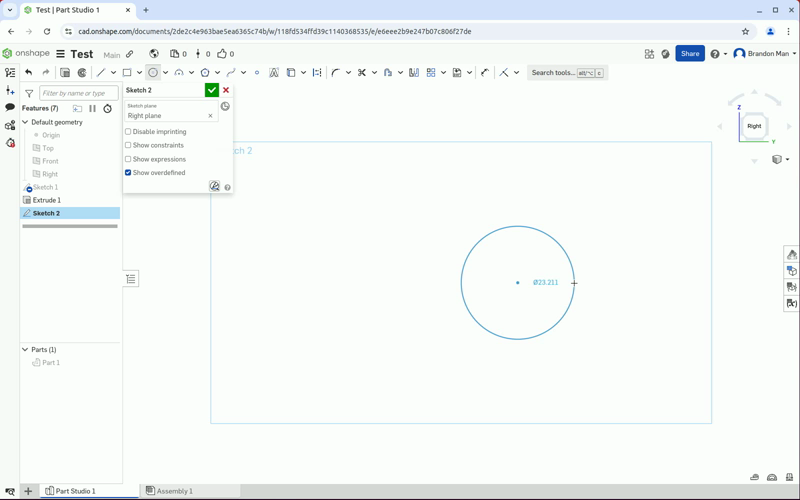
key(esc)
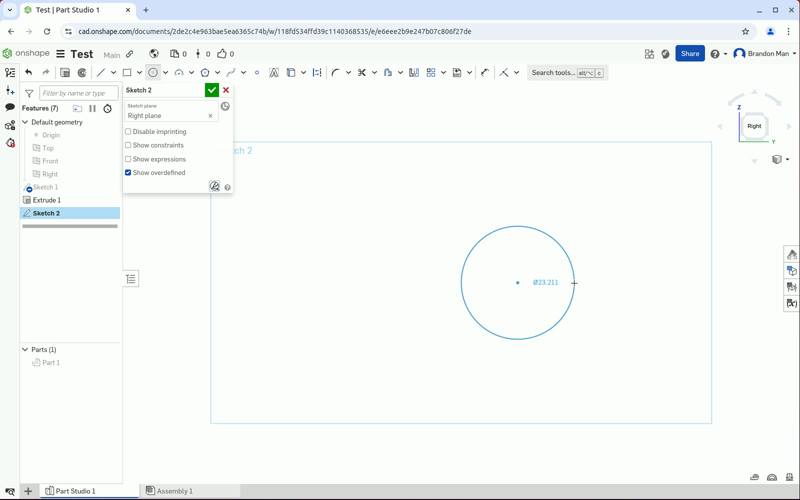
mouse_move(505, 245)
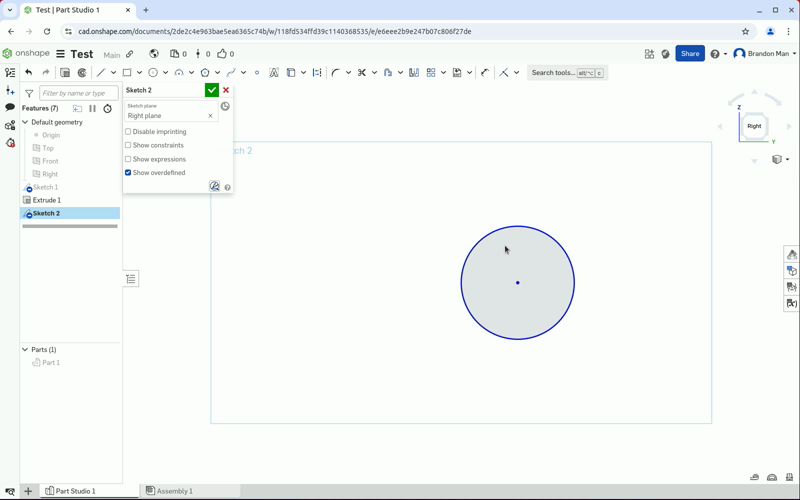
click(505, 245)
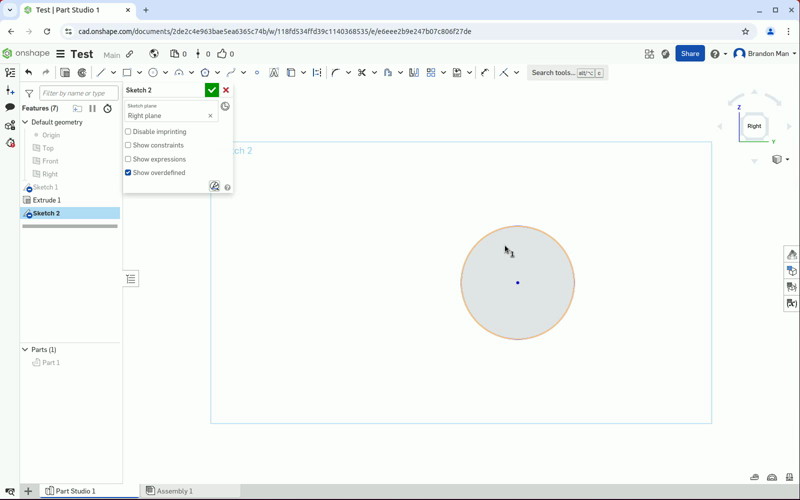
mouse_move(73, 352)
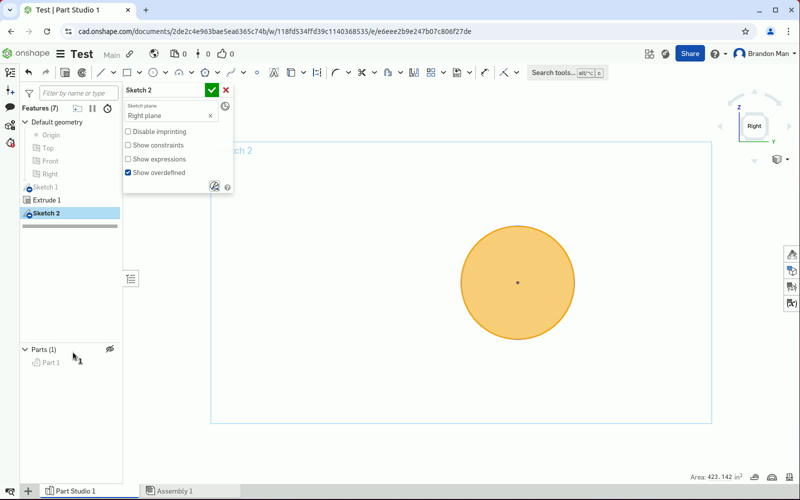
key(shift+y)
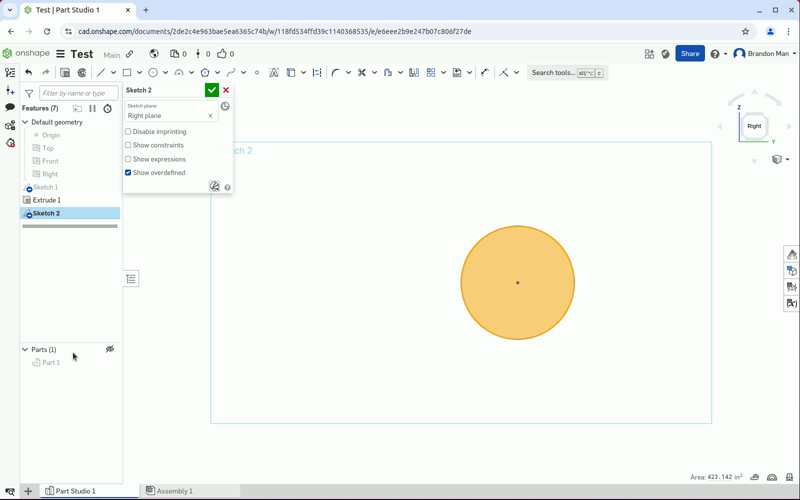
key(shift+e)
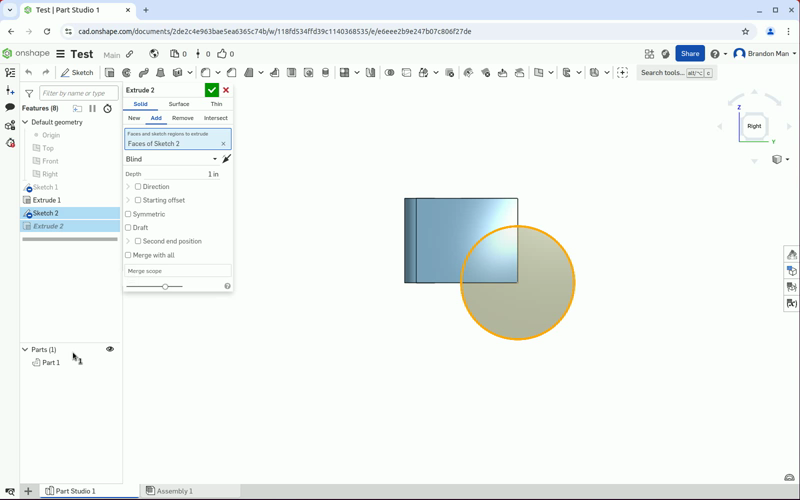
mouse_move(143, 106)
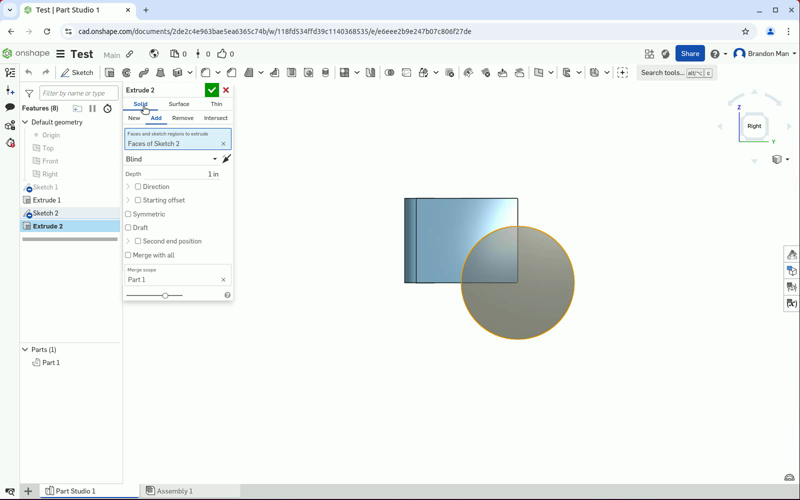
click(143, 106)
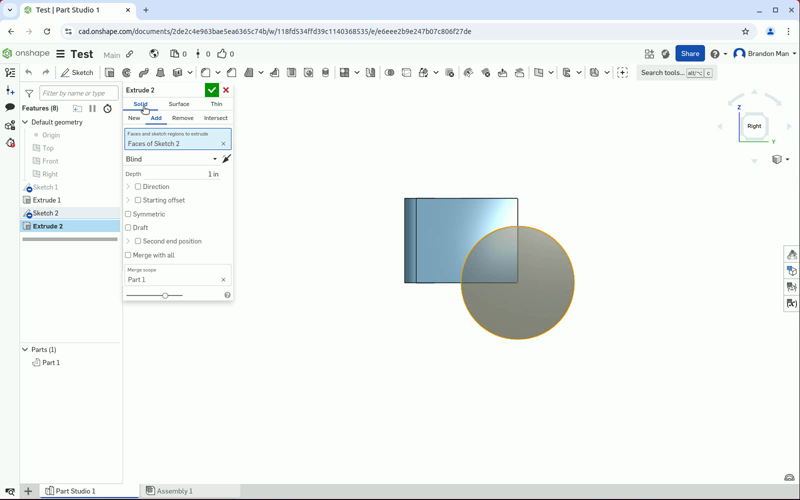
mouse_move(186, 120)
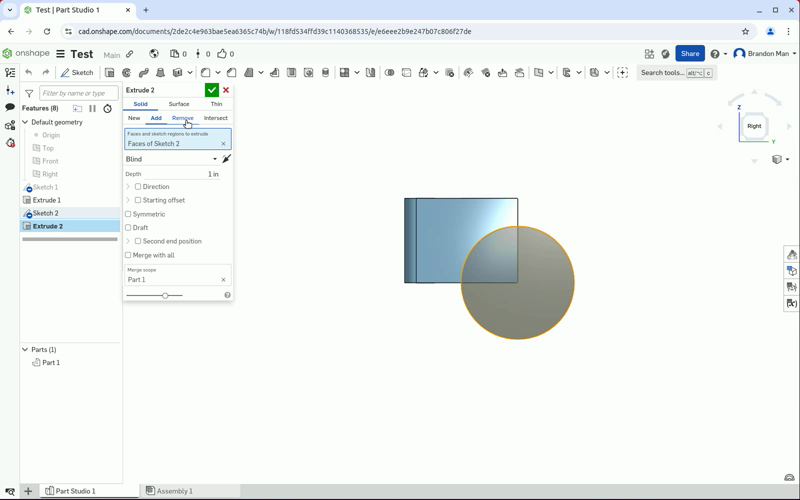
click(186, 120)
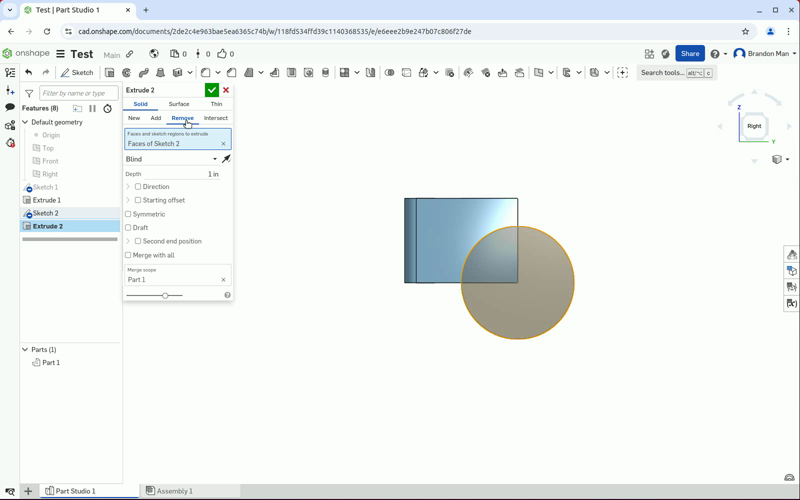
key(tab, 4)
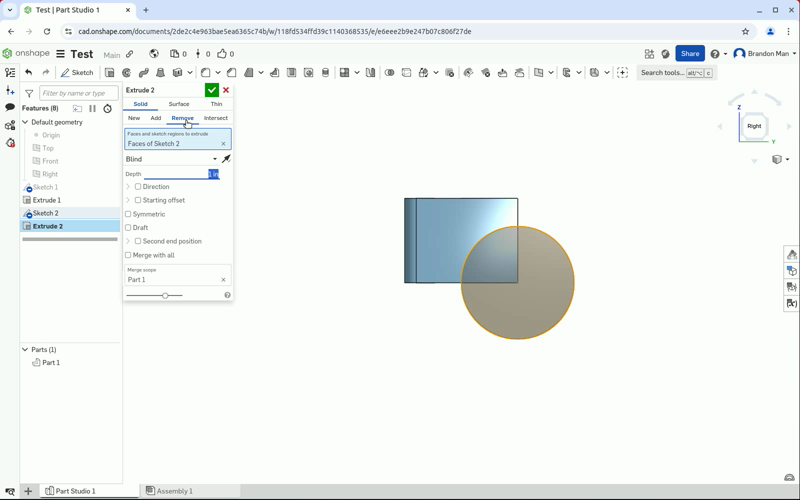
text(28.885)
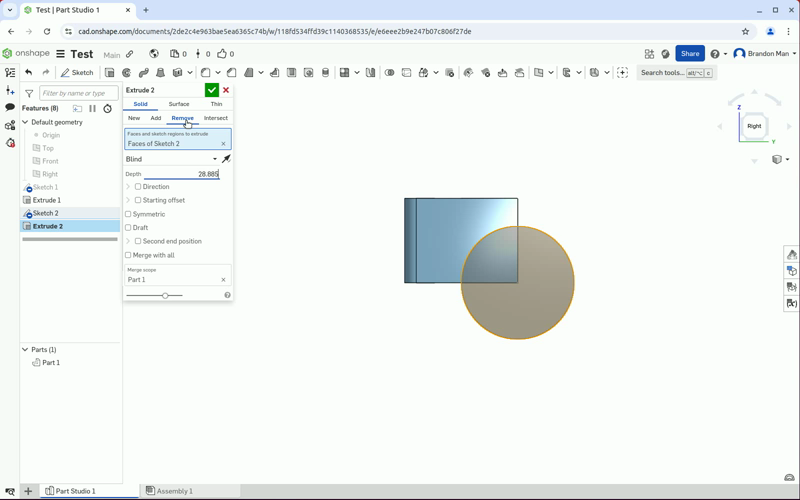
key(tab, 3)
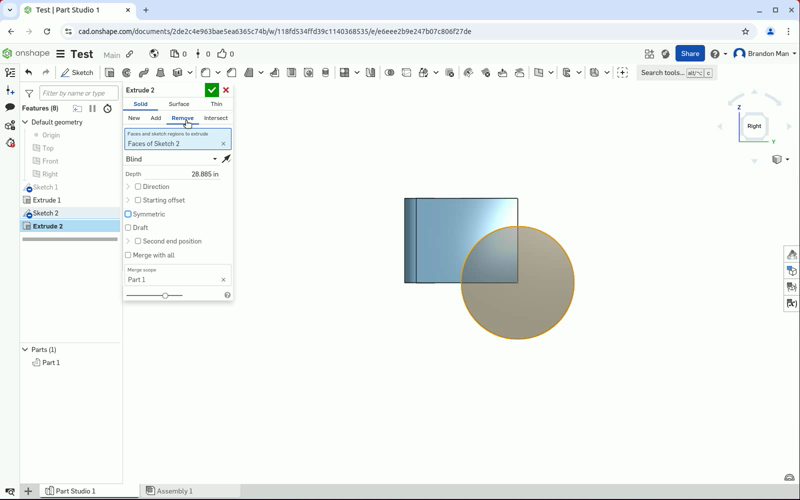
key(tab, 2)
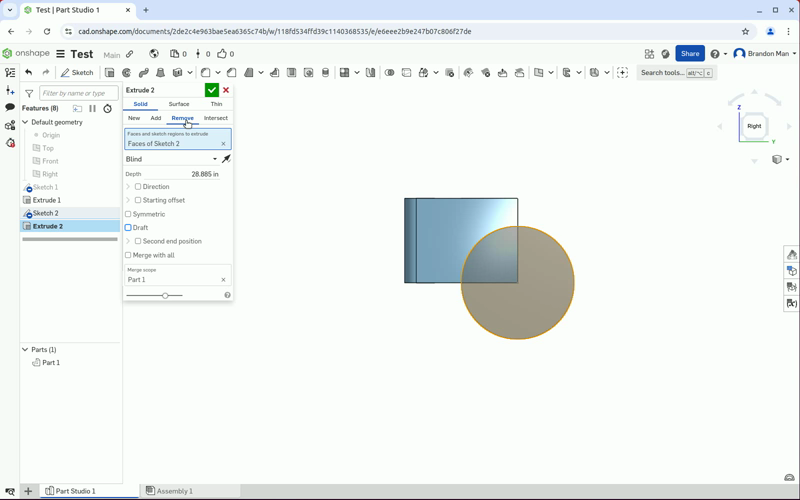
key(space)
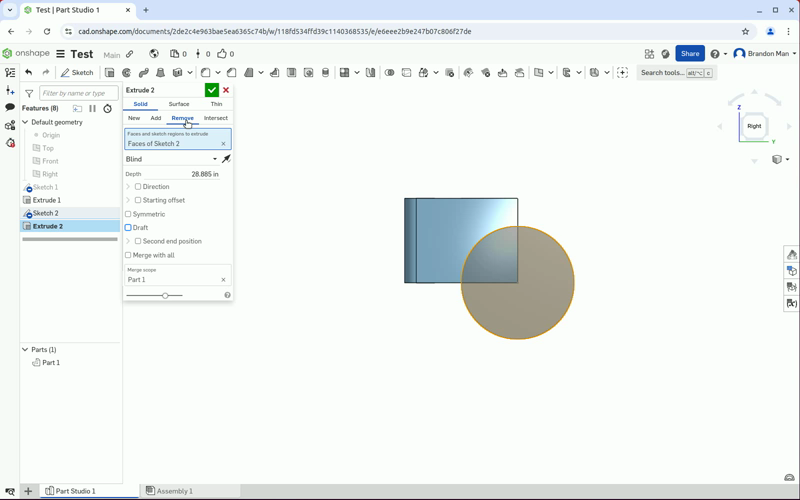
key(tab, 3)
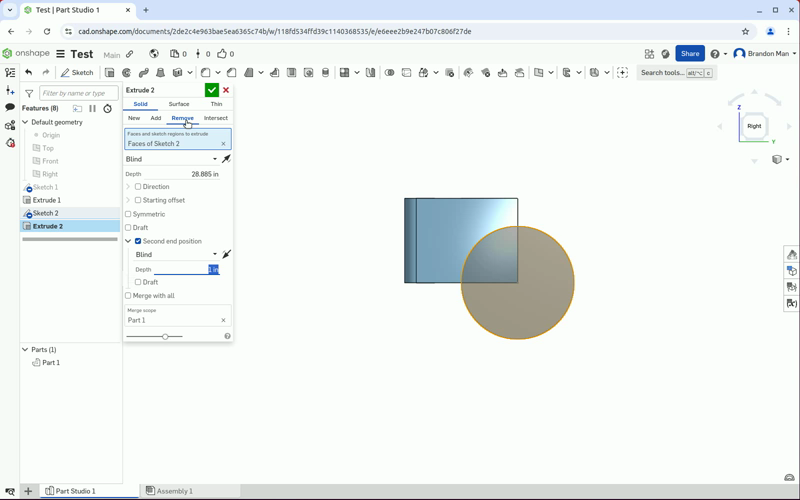
text(28.885)
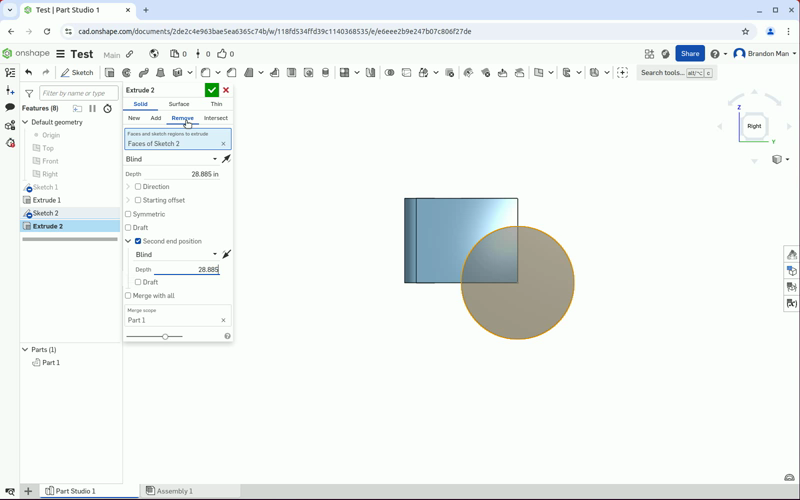
key(tab, 2)
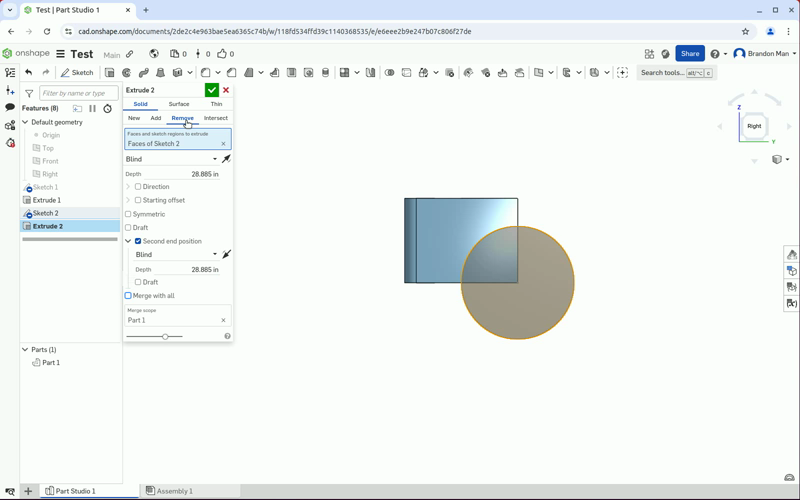
key(space)
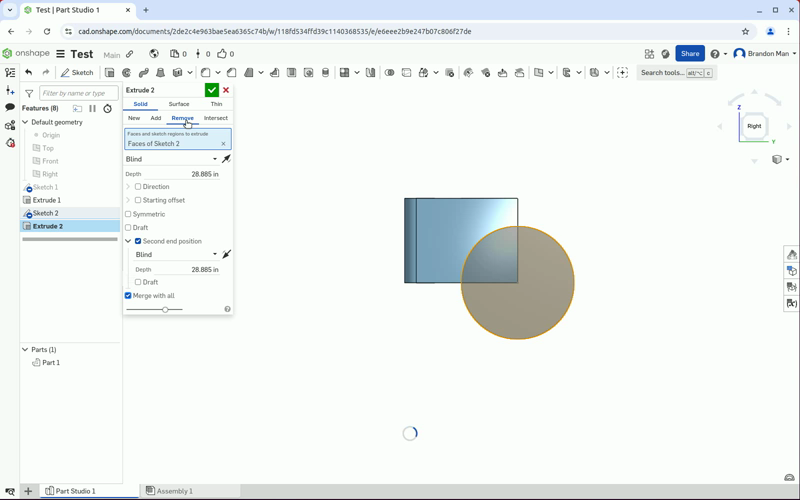
key(enter)
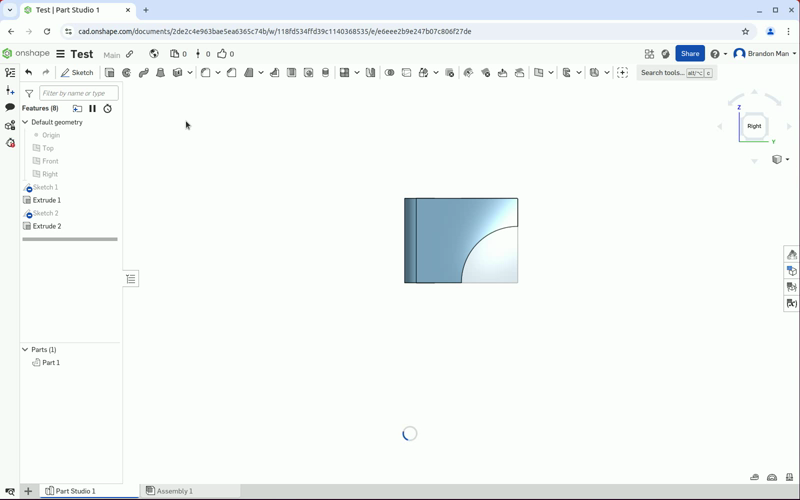
key(shift+h)
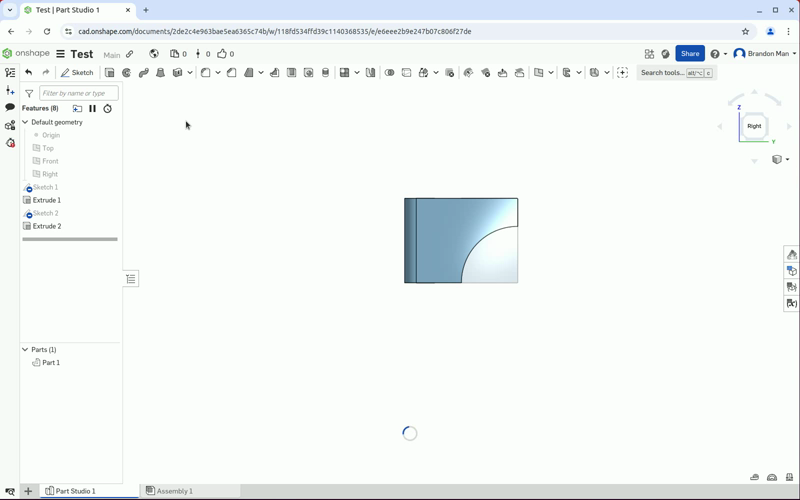
key(shift+h)
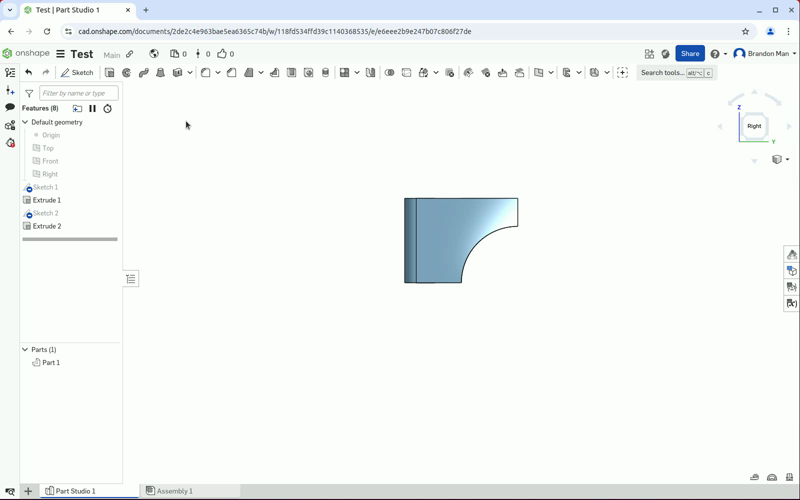
mouse_move(73, 189)
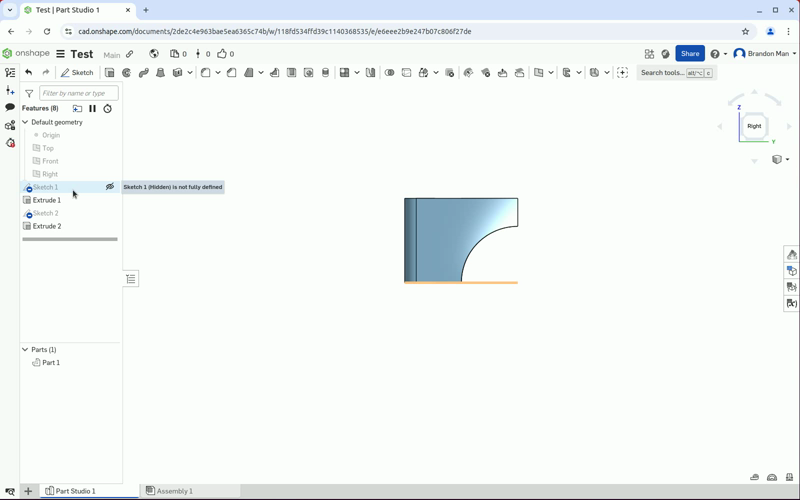
click(73, 189)
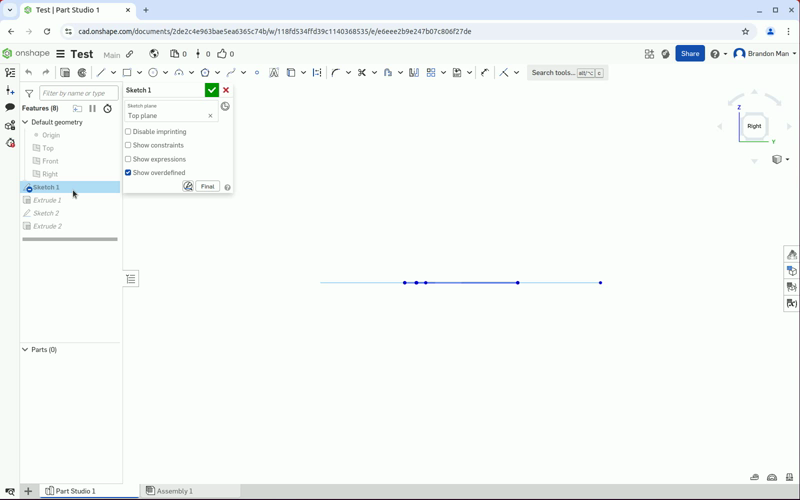
mouse_move(229, 92)
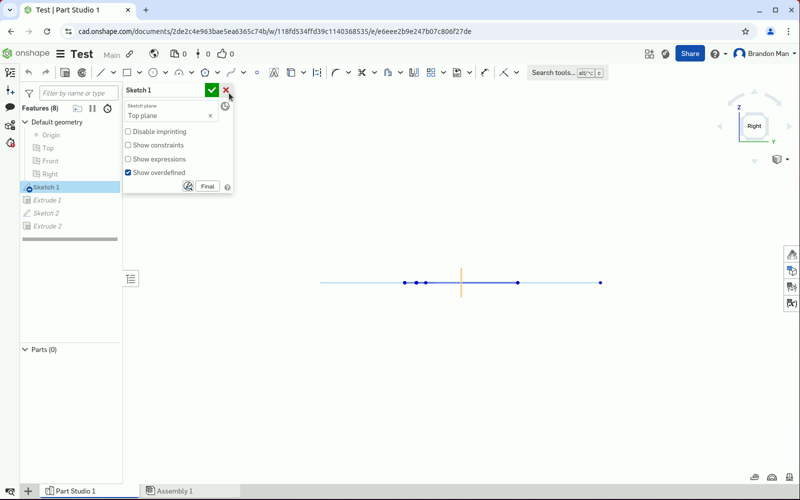
click(229, 92)
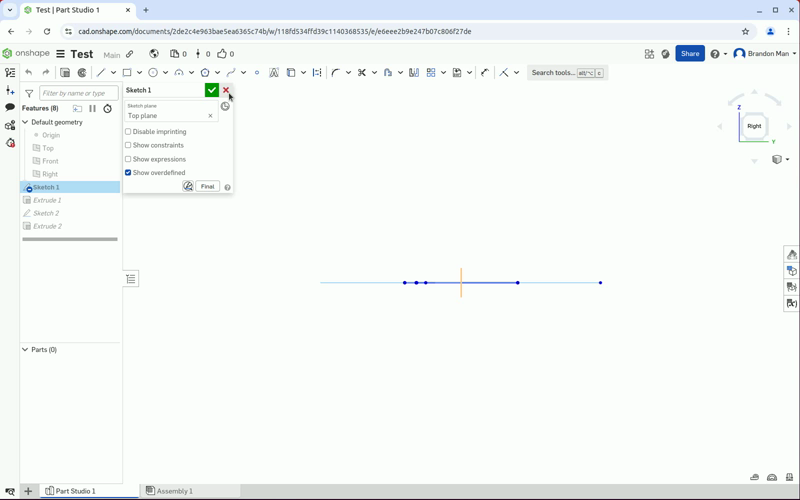
key(shift+s)
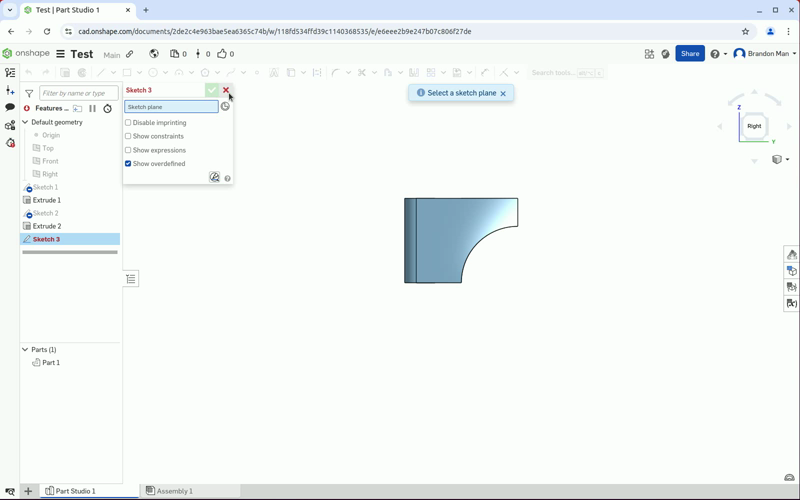
mouse_move(73, 176)
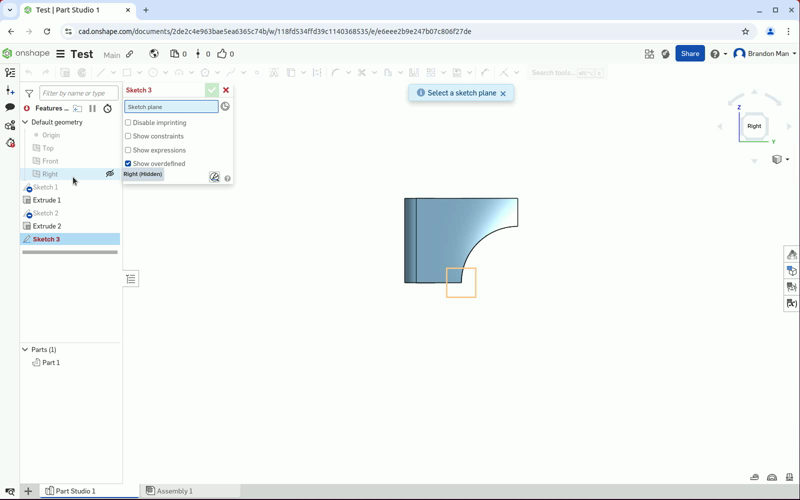
click(73, 176)
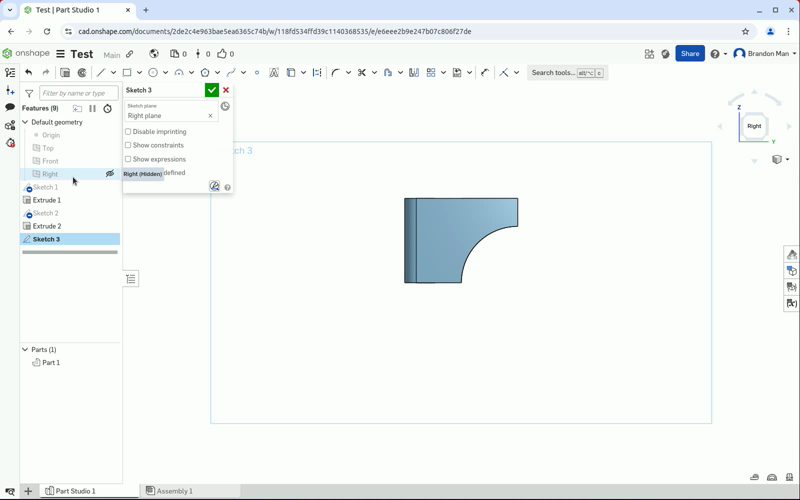
mouse_move(73, 352)
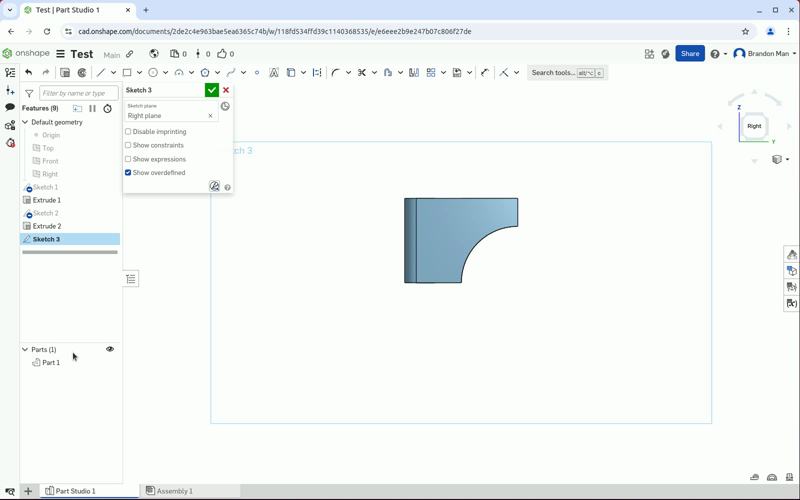
key(y)
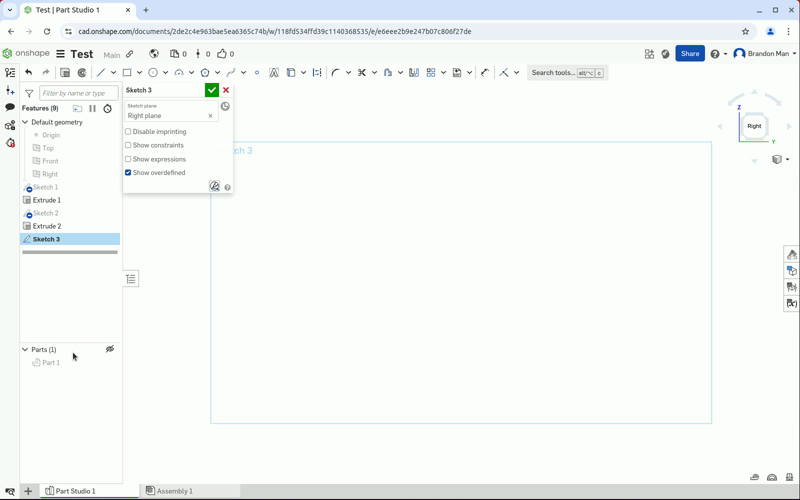
key(l)
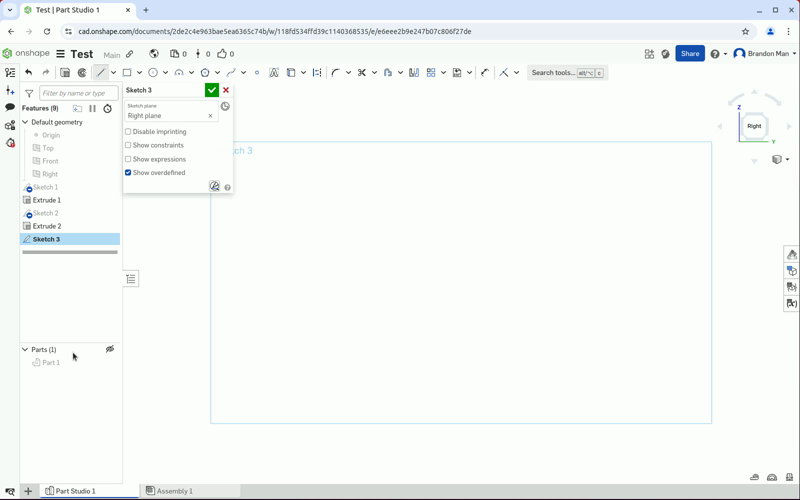
key_down(shift)
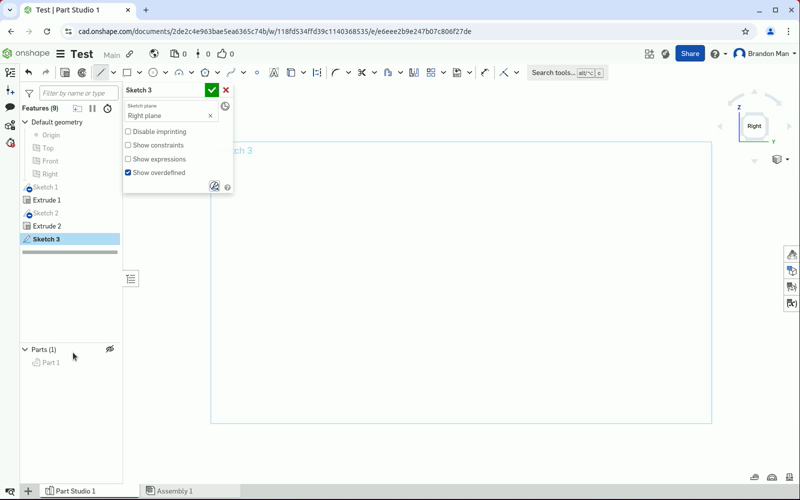
mouse_move(404, 282)
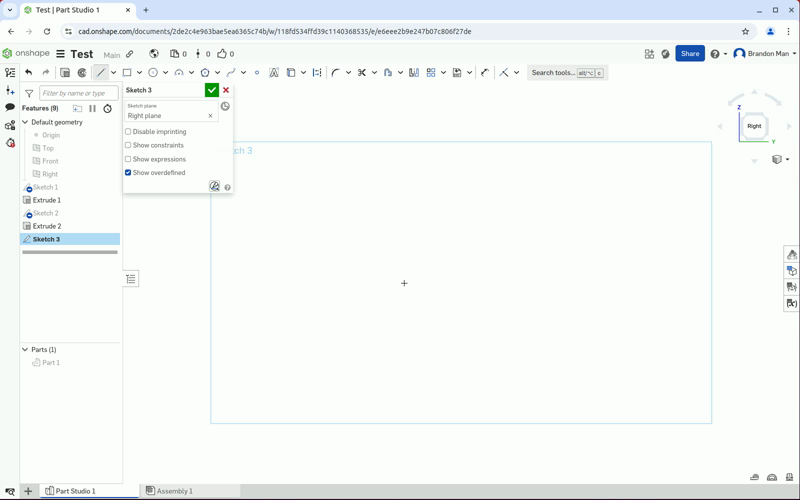
click(404, 282)
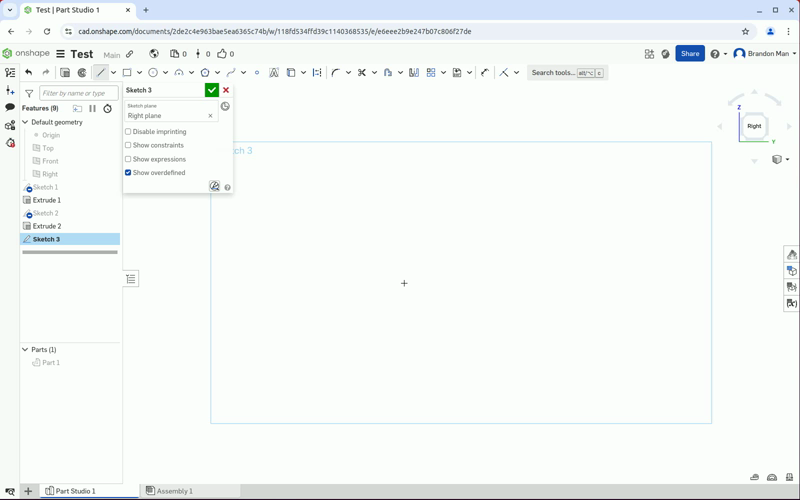
key_up(shift)
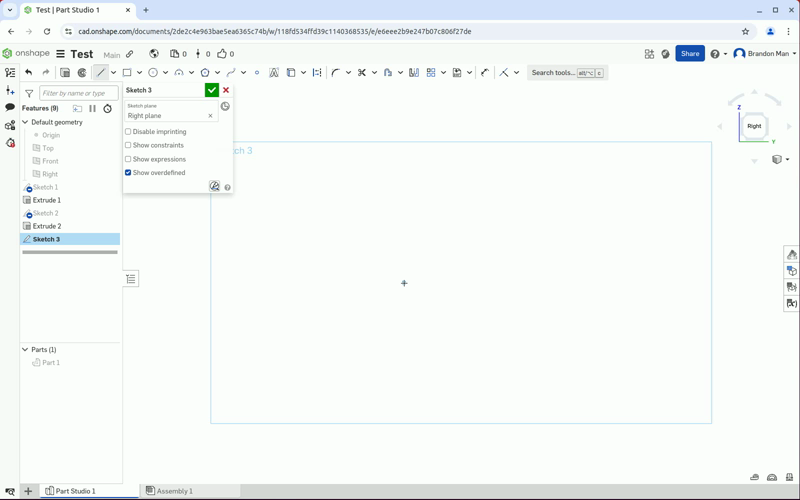
key_down(shift)
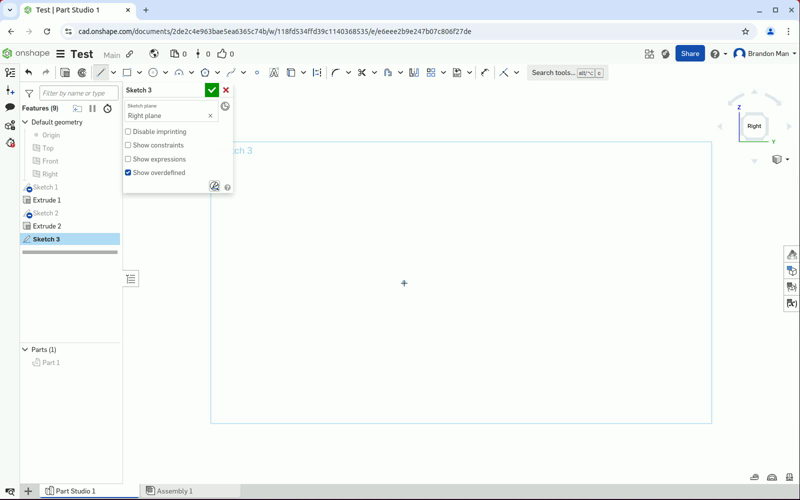
mouse_move(434, 282)
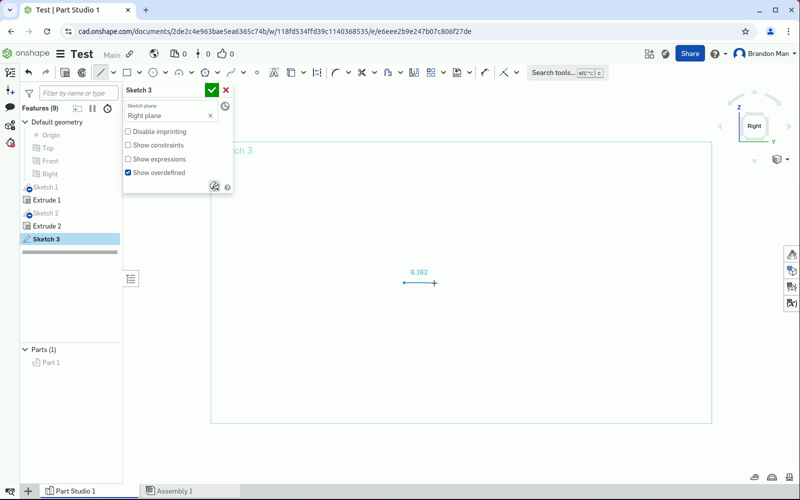
mouse_move(461, 282)
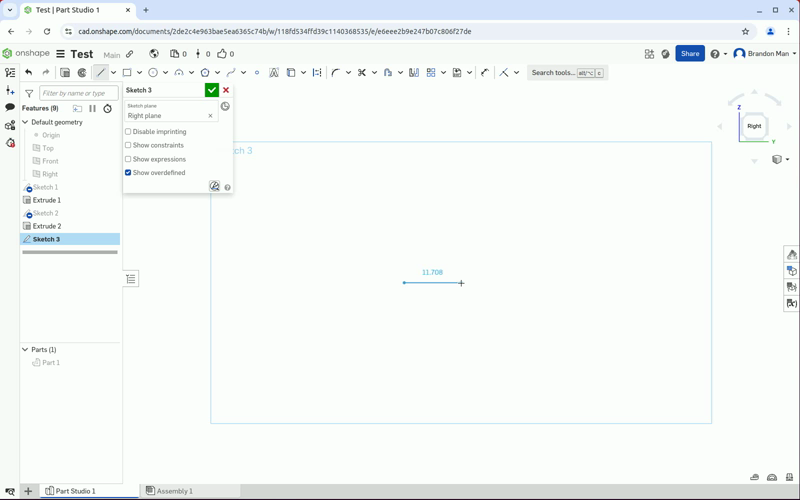
click(461, 282)
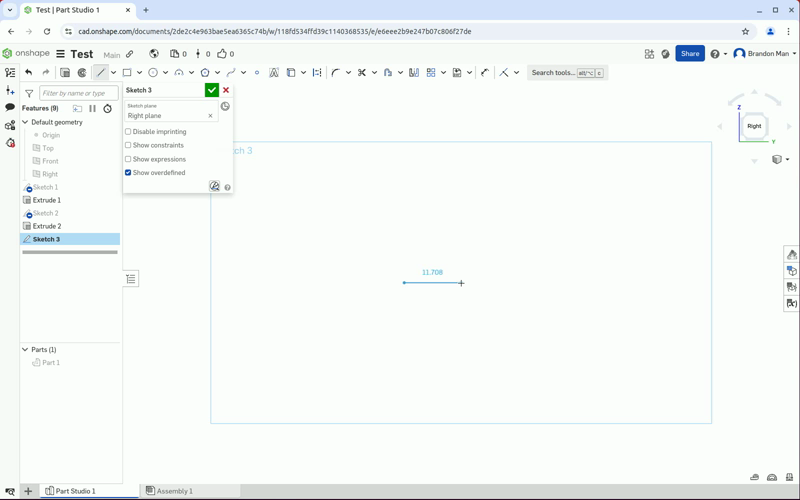
key_up(shift)
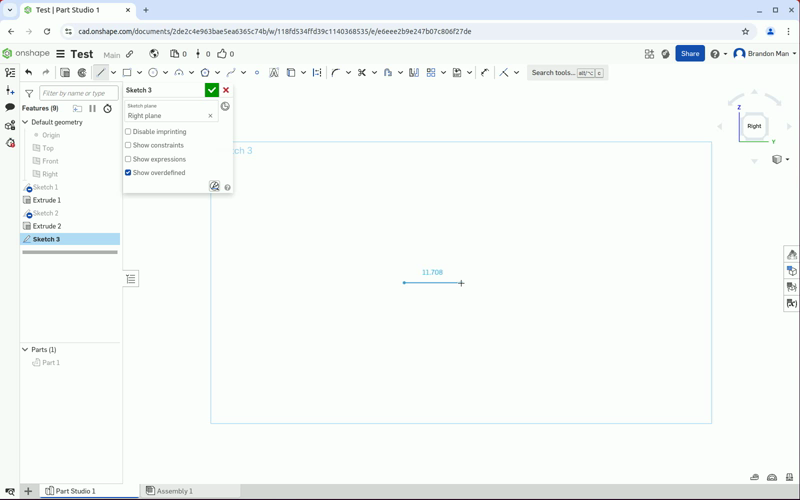
key_down(shift)
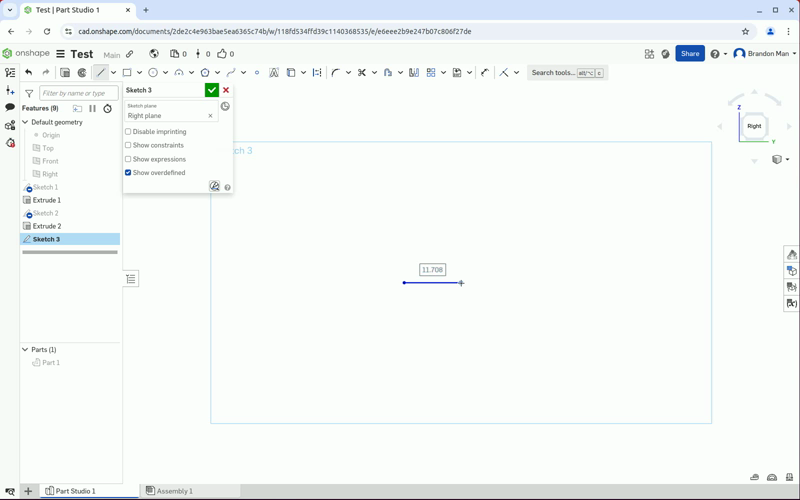
mouse_move(404, 226)
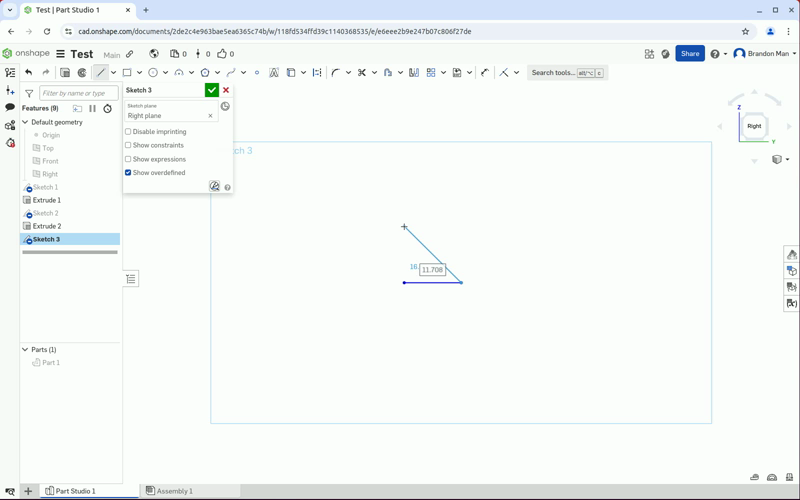
click(404, 226)
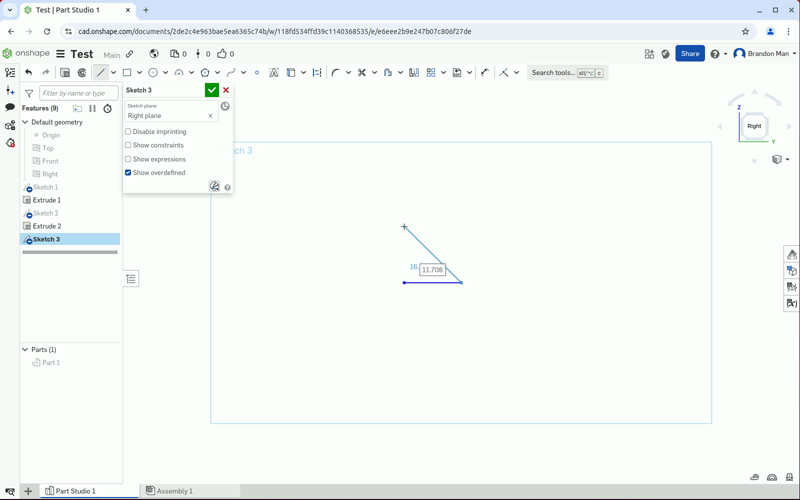
key_up(shift)
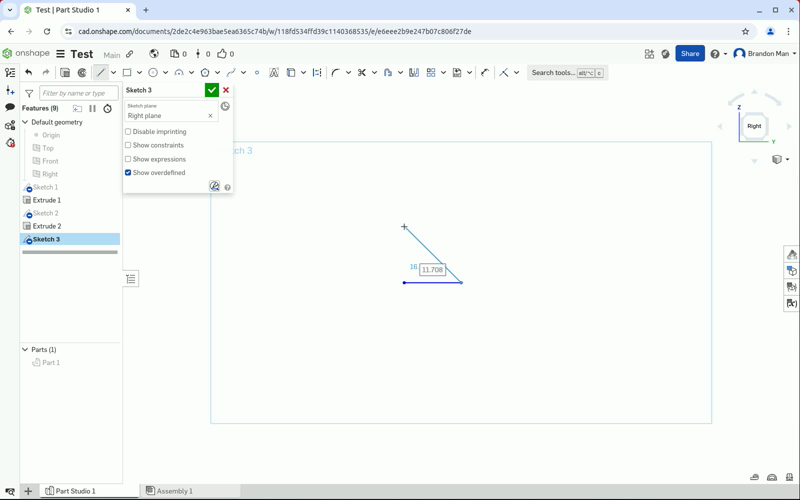
mouse_move(434, 226)
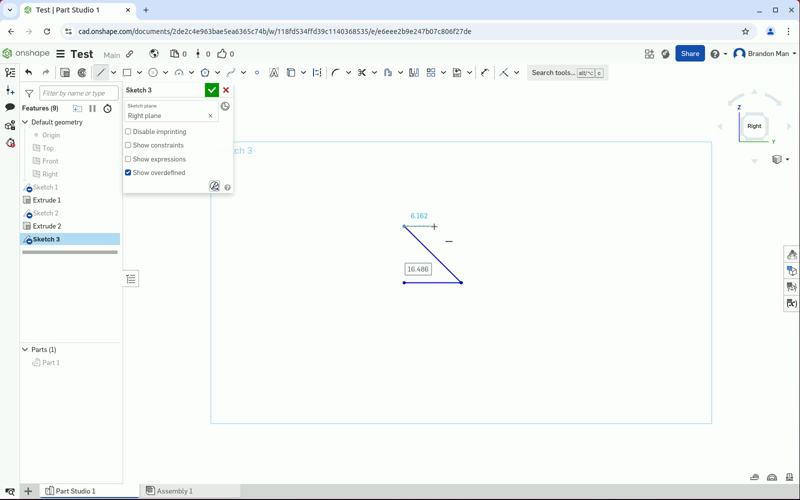
key_down(shift)
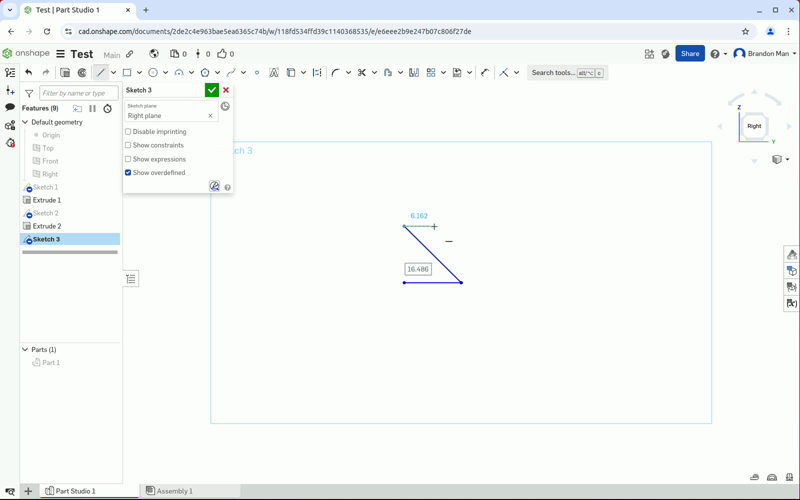
mouse_move(404, 282)
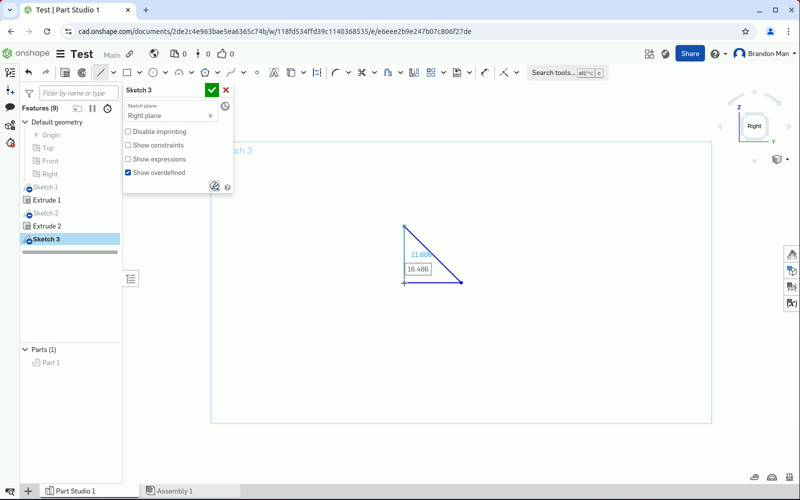
key_up(shift)
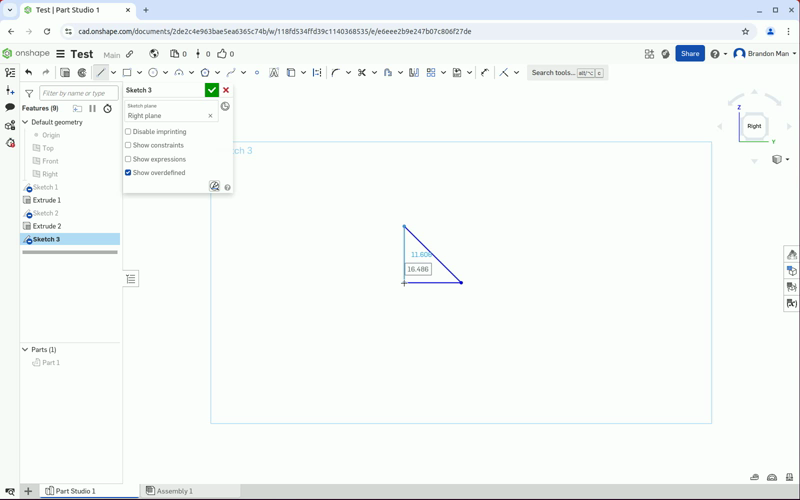
click(404, 282)
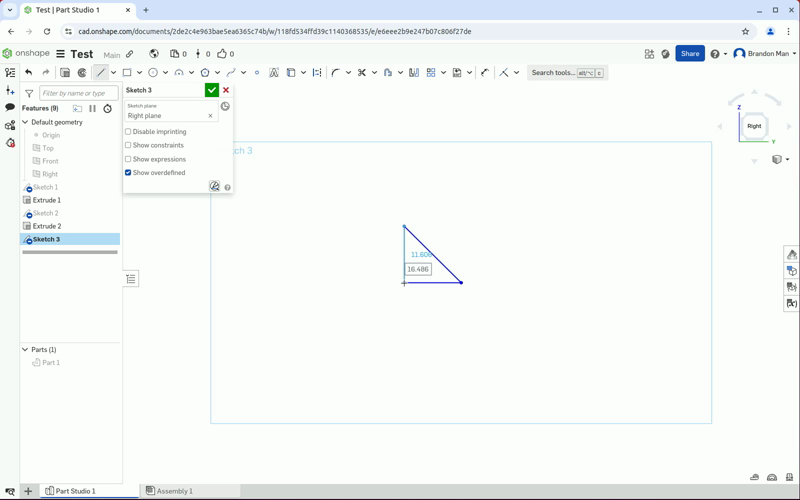
key(esc)
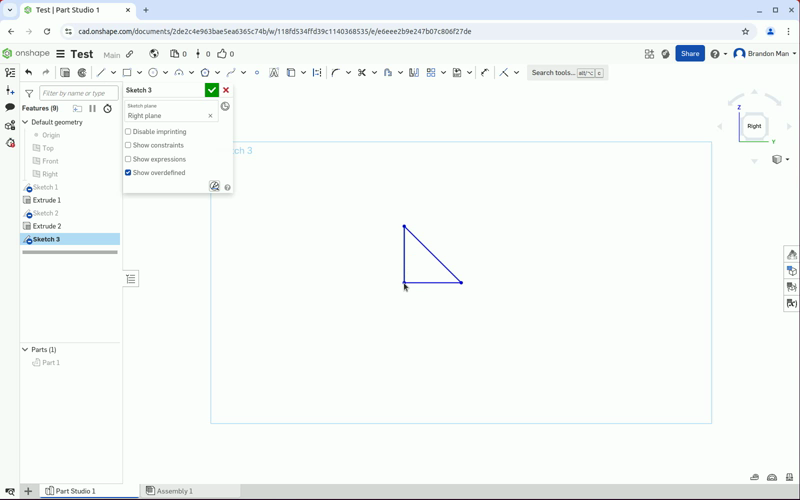
mouse_move(408, 261)
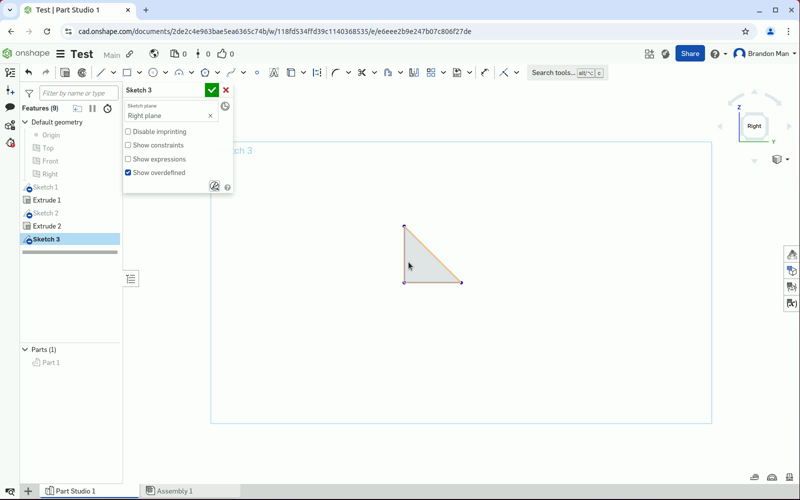
scroll(6)
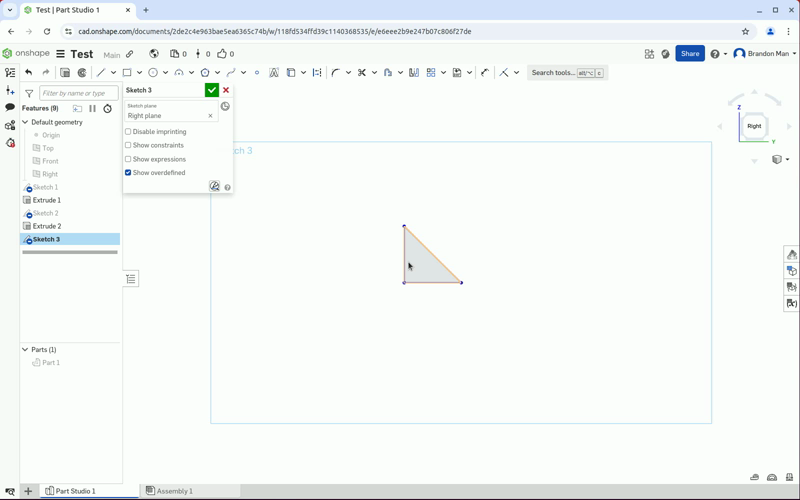
scroll(6)
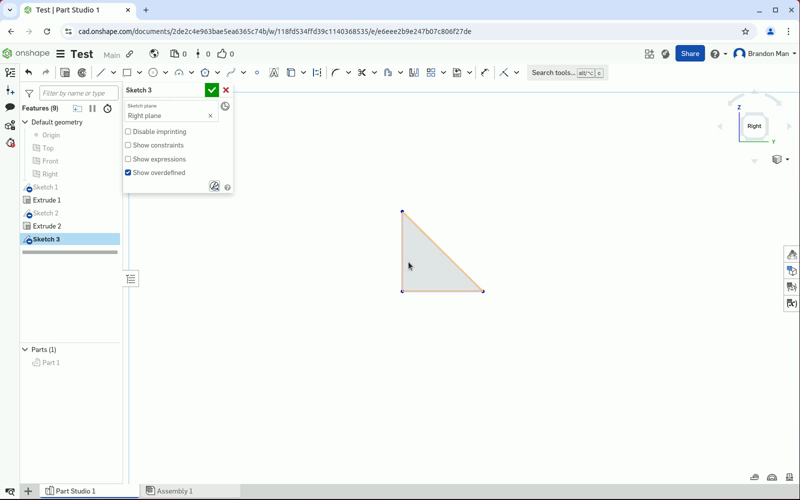
scroll(6)
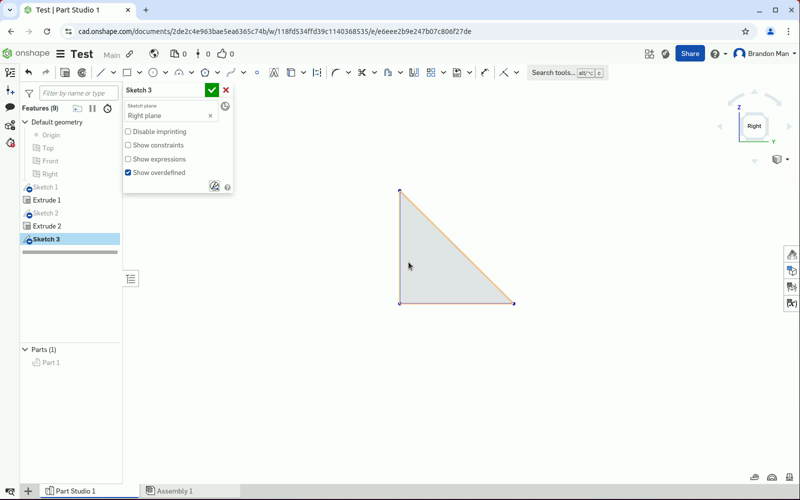
scroll(6)
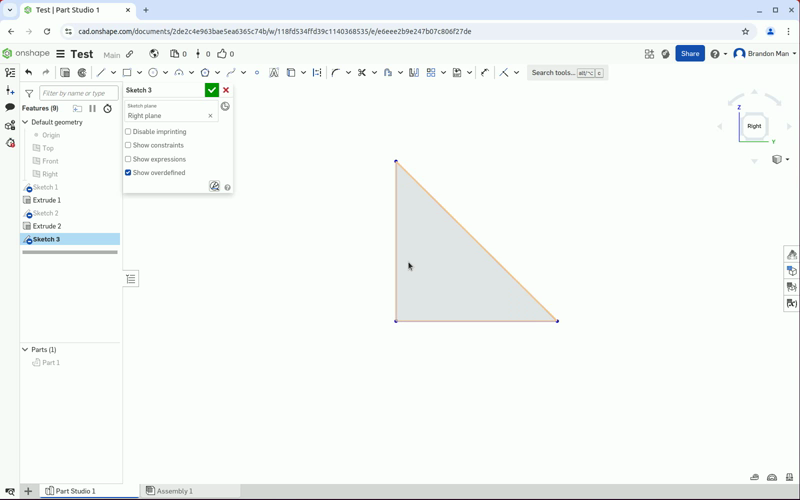
scroll(6)
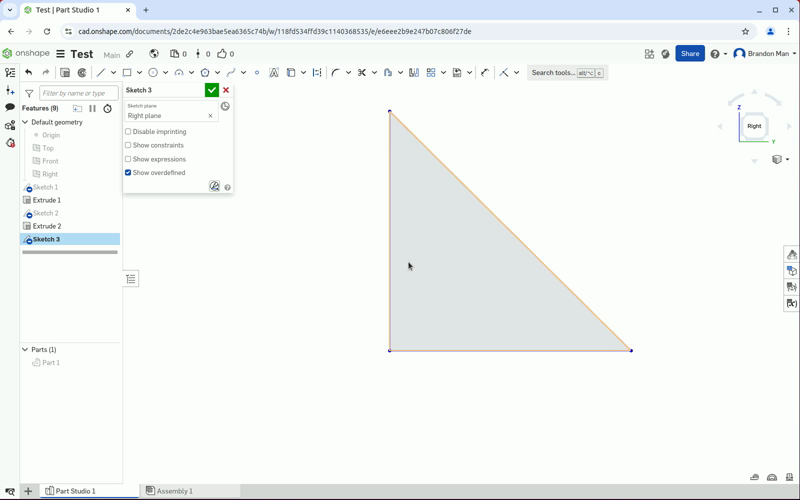
scroll(6)
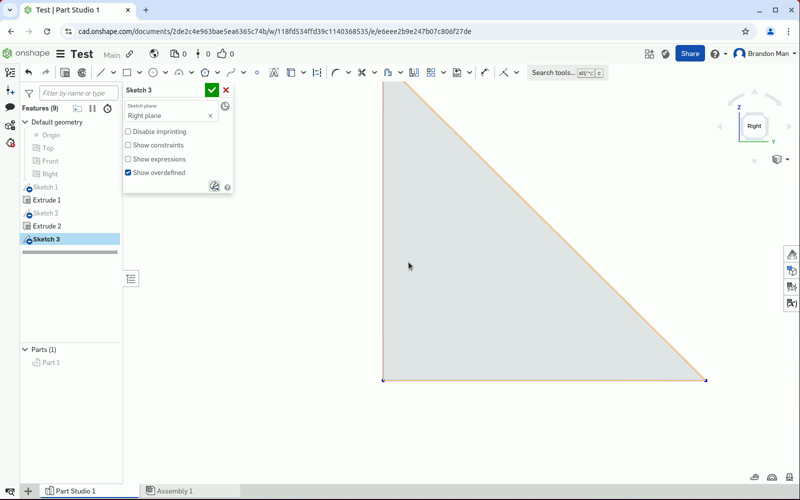
scroll(6)
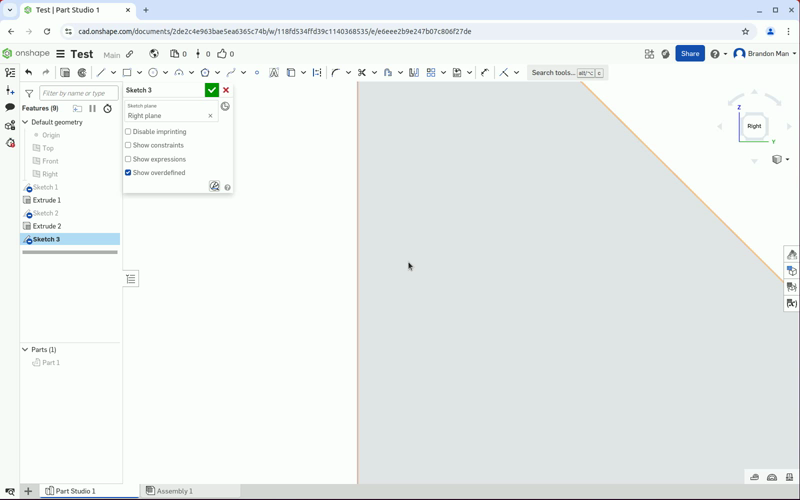
click(408, 261)
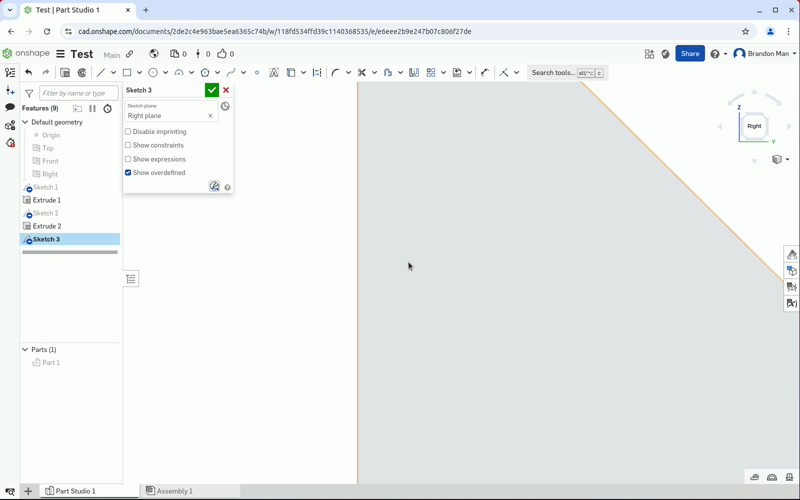
scroll(-6)
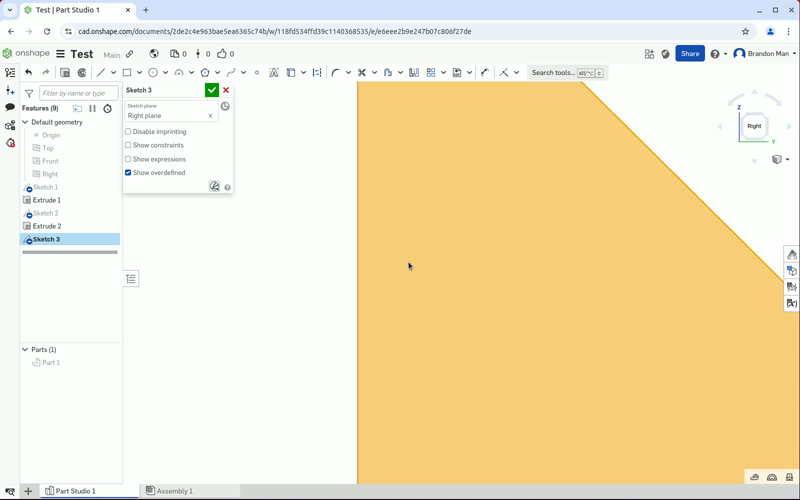
scroll(-6)
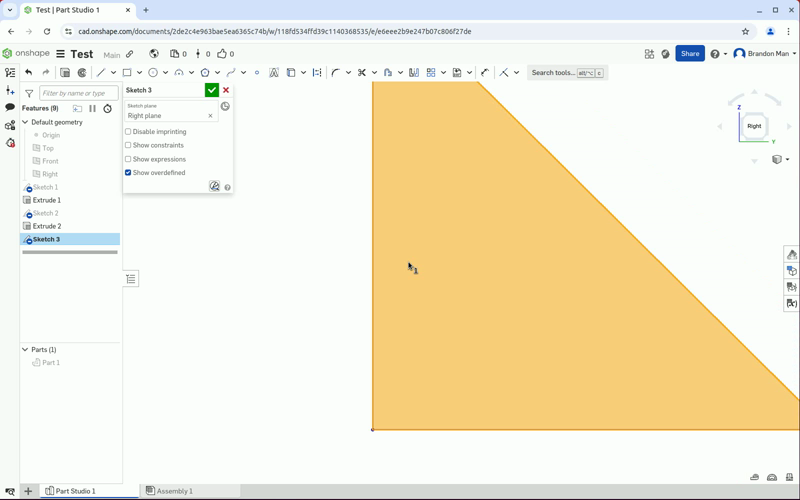
scroll(-6)
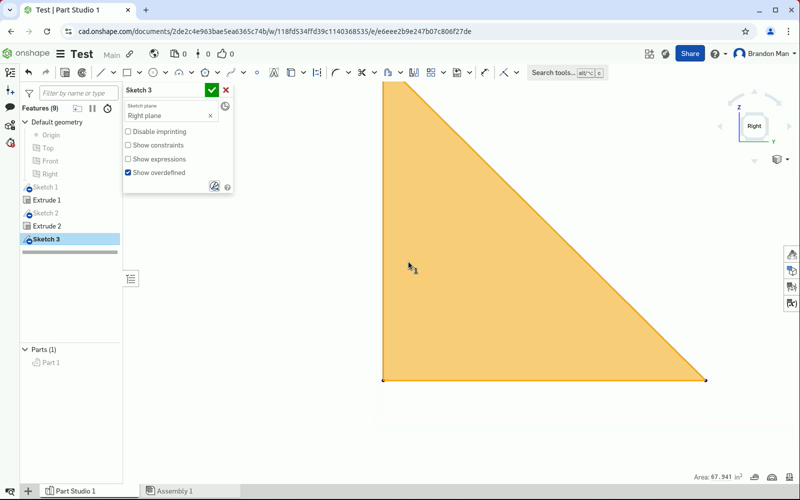
scroll(-6)
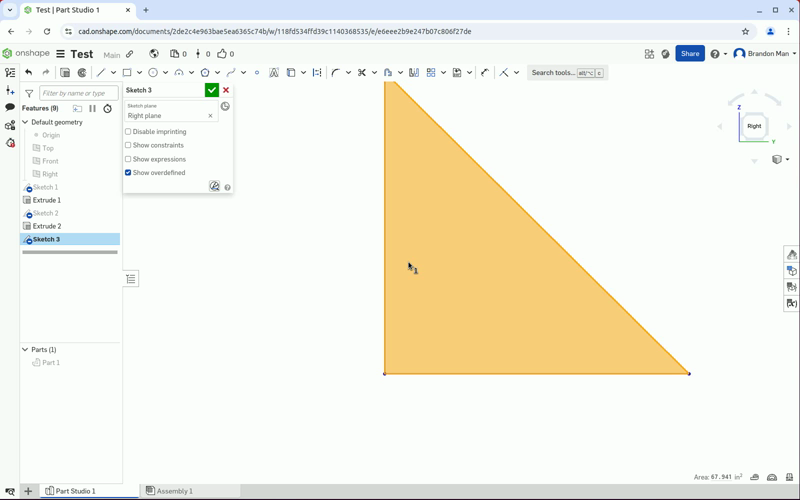
scroll(-6)
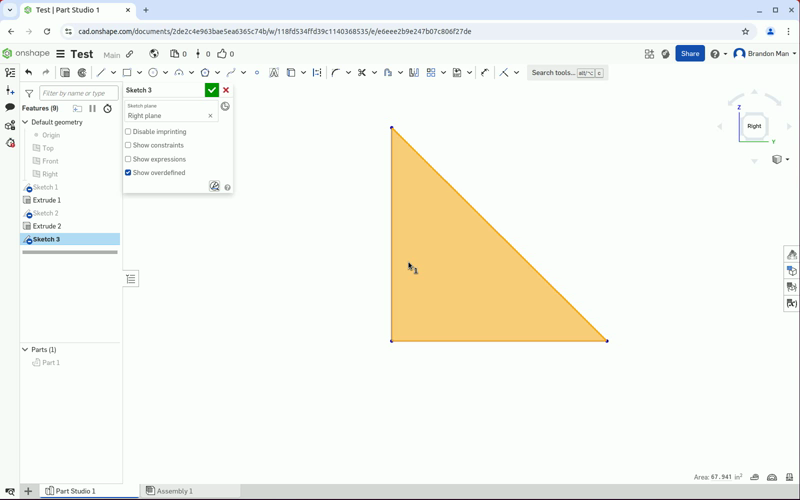
scroll(-6)
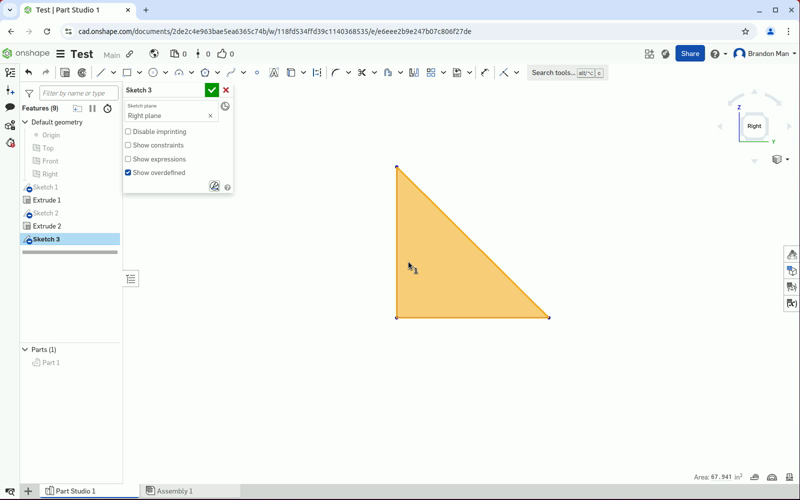
scroll(-6)
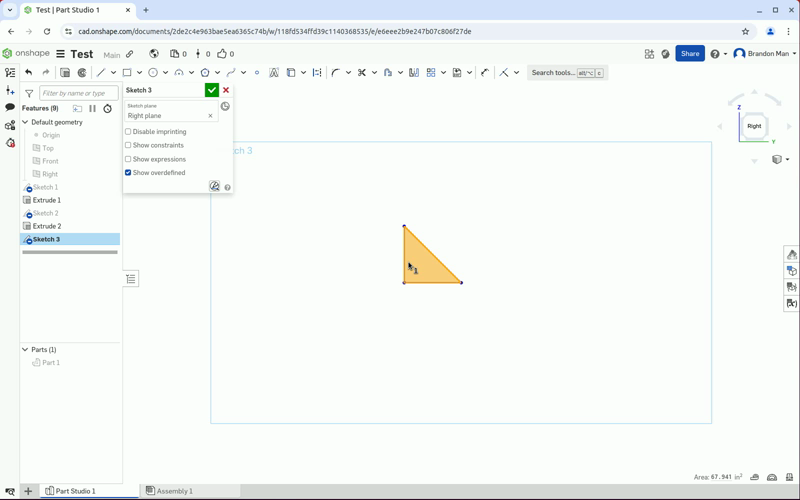
mouse_move(73, 352)
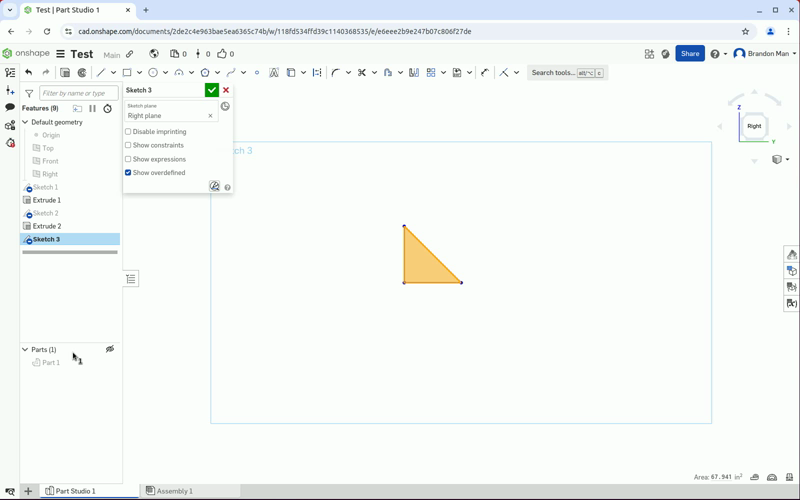
key(shift+y)
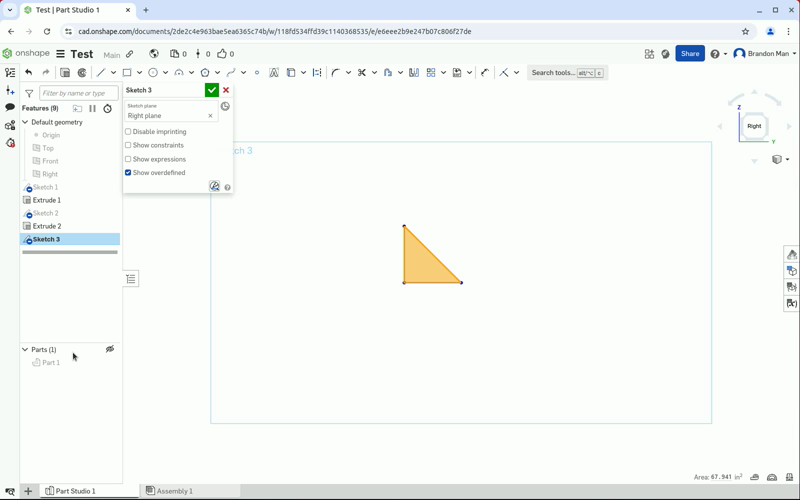
key(shift+e)
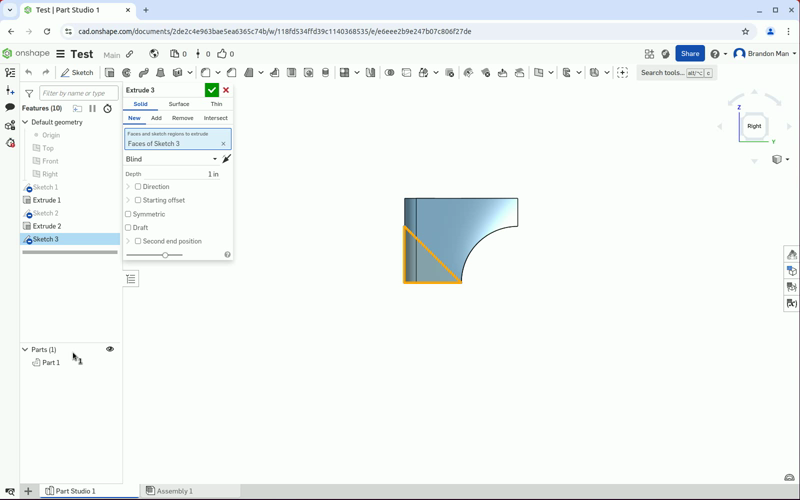
mouse_move(143, 106)
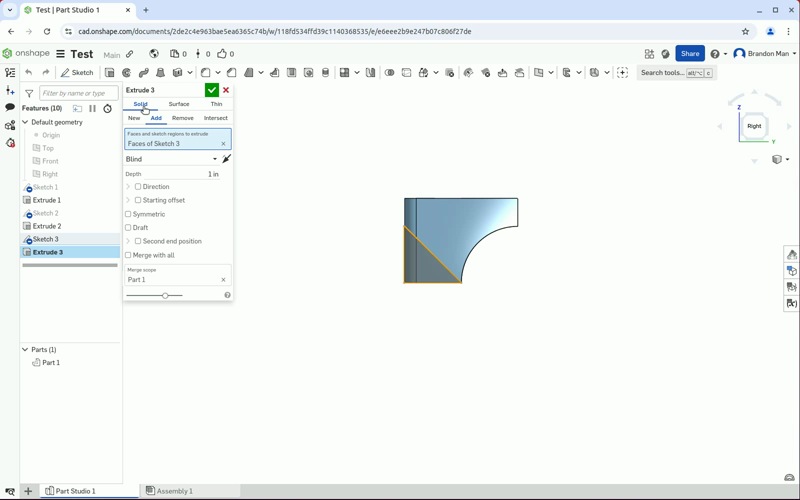
click(143, 106)
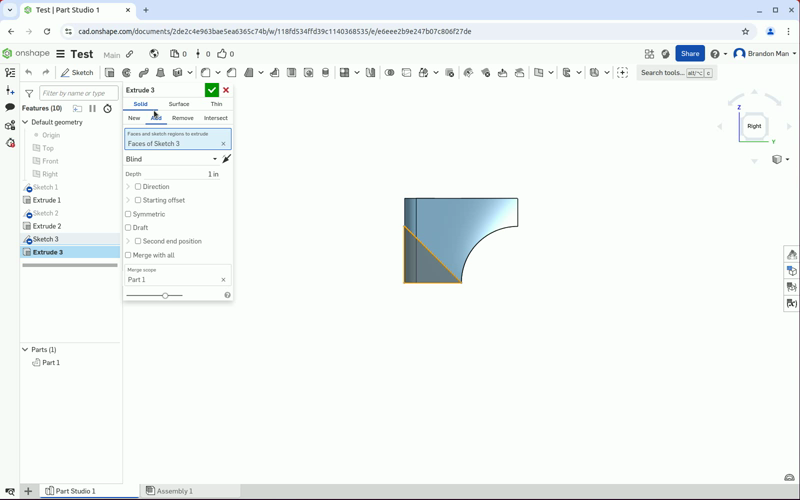
mouse_move(186, 120)
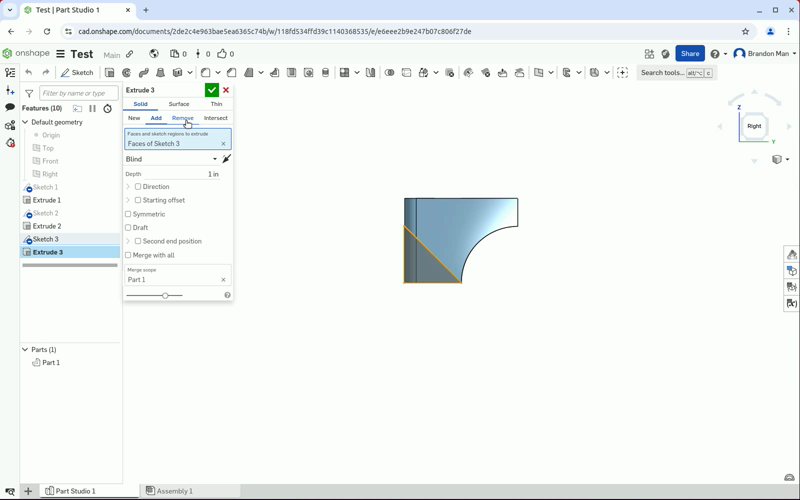
click(186, 120)
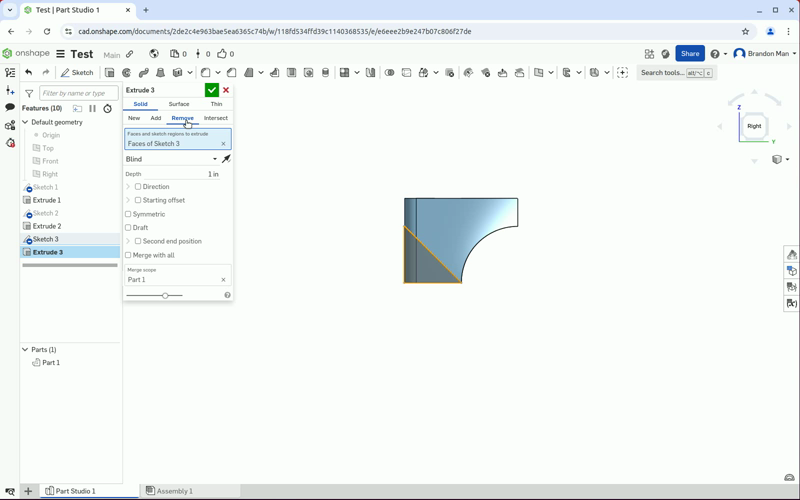
key(tab, 4)
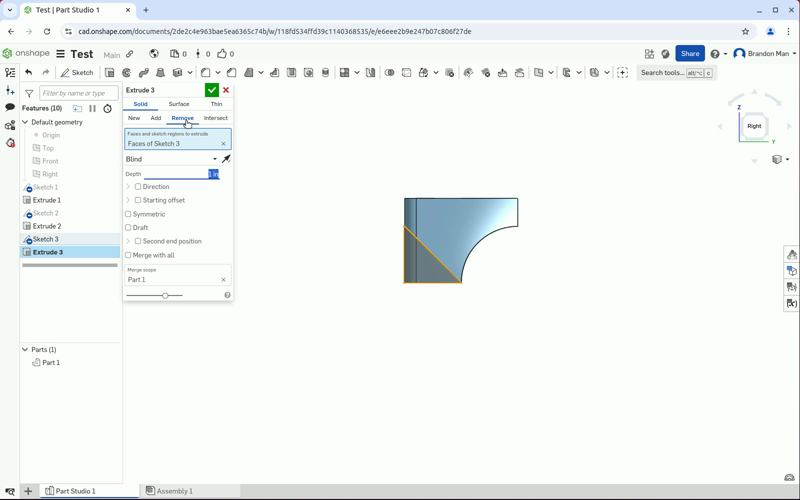
text(28.885)
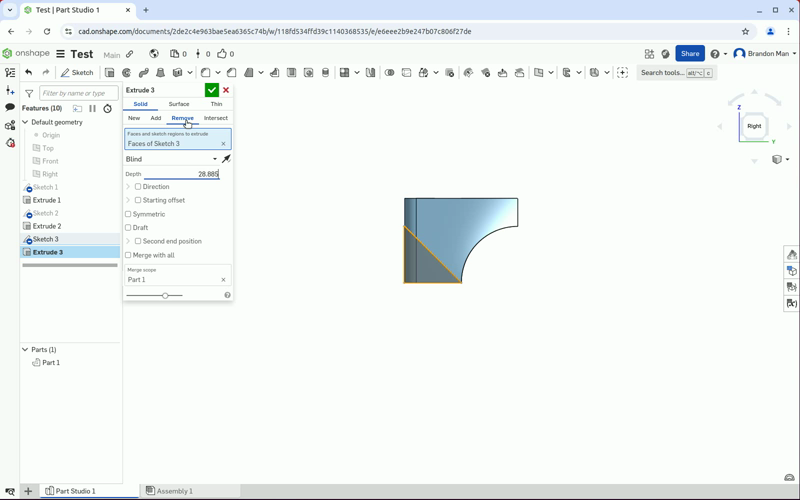
key(tab, 3)
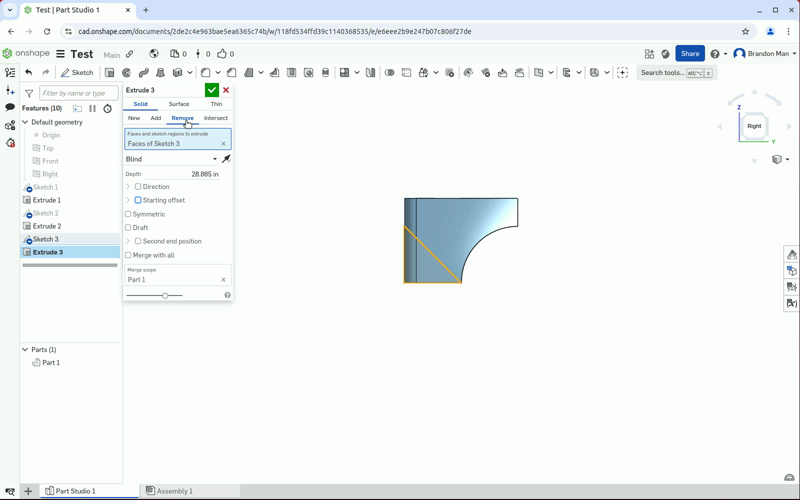
key(tab, 2)
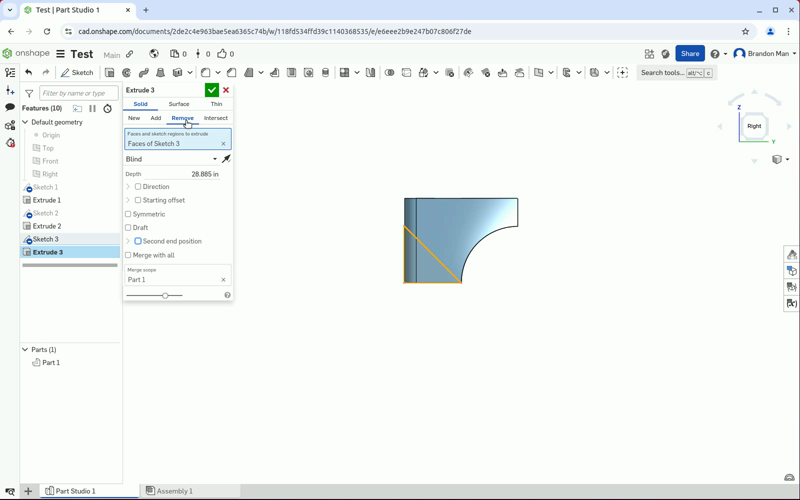
key(space)
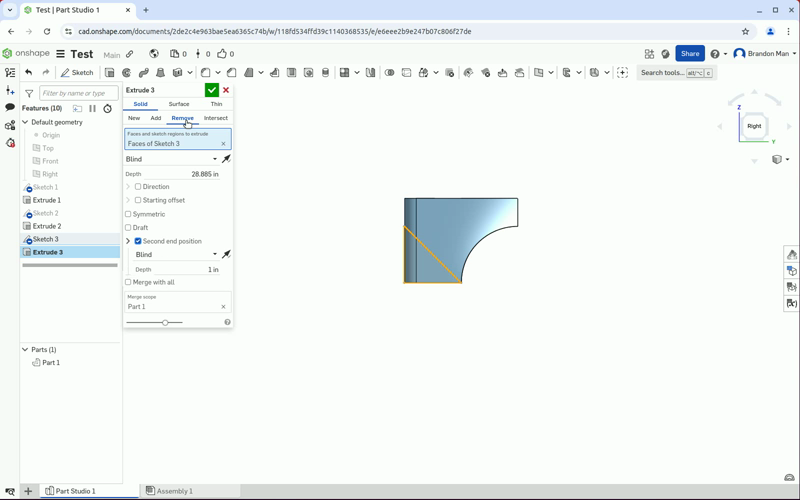
key(tab, 3)
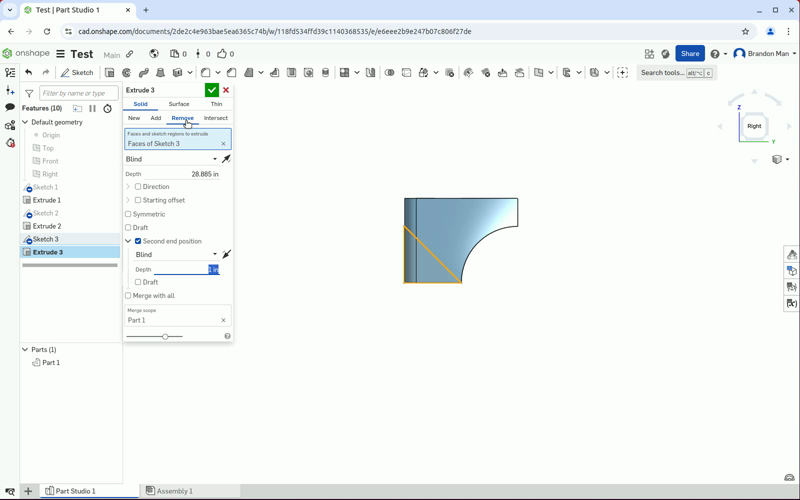
text(28.885)
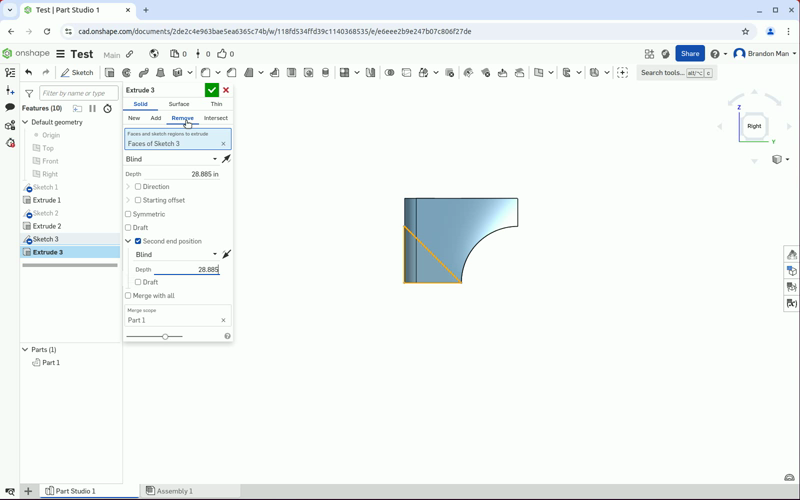
key(tab, 2)
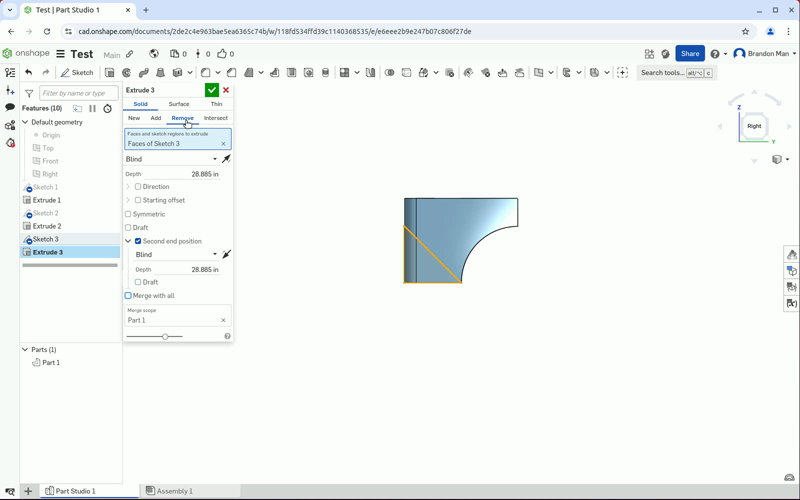
key(space)
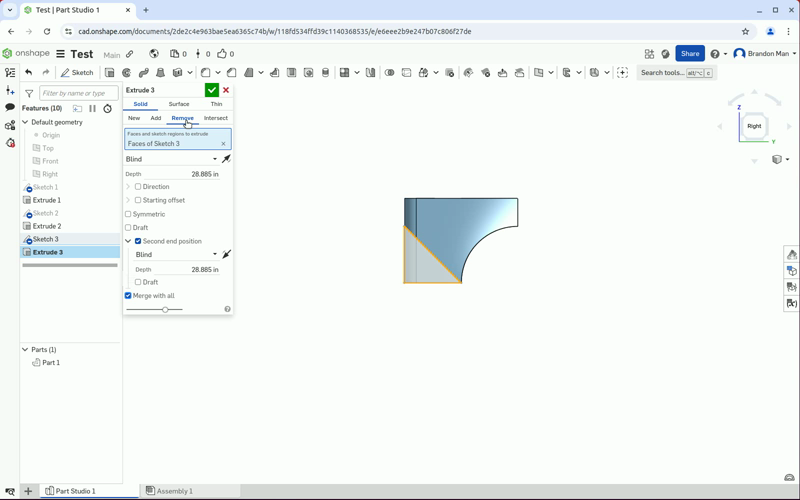
key(enter)
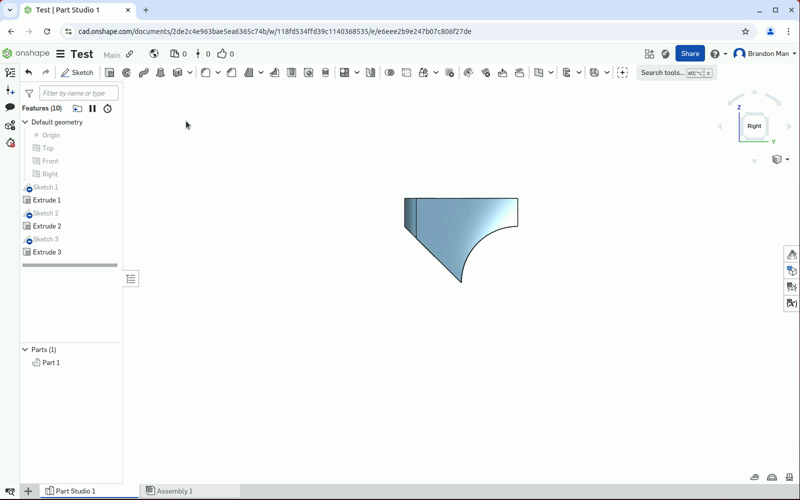
key(shift+h)
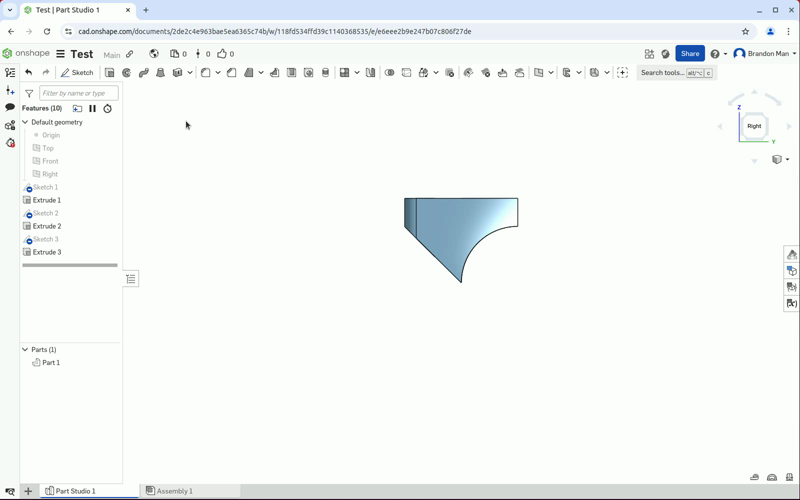
key(shift+h)
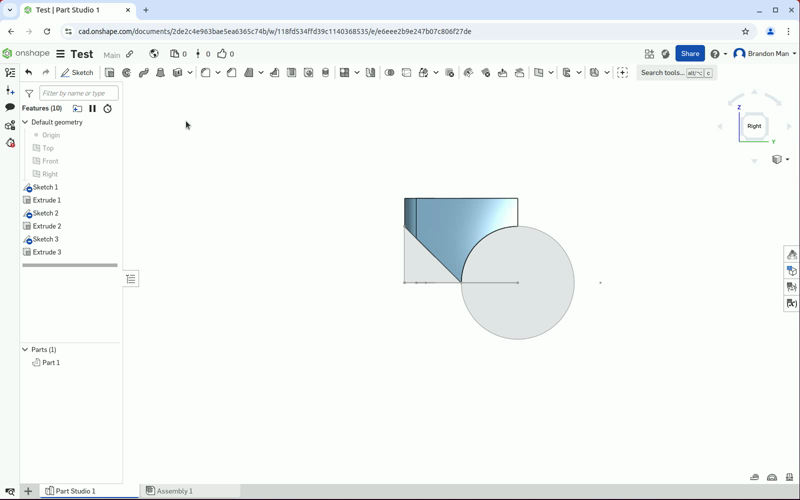
key(shift+7)
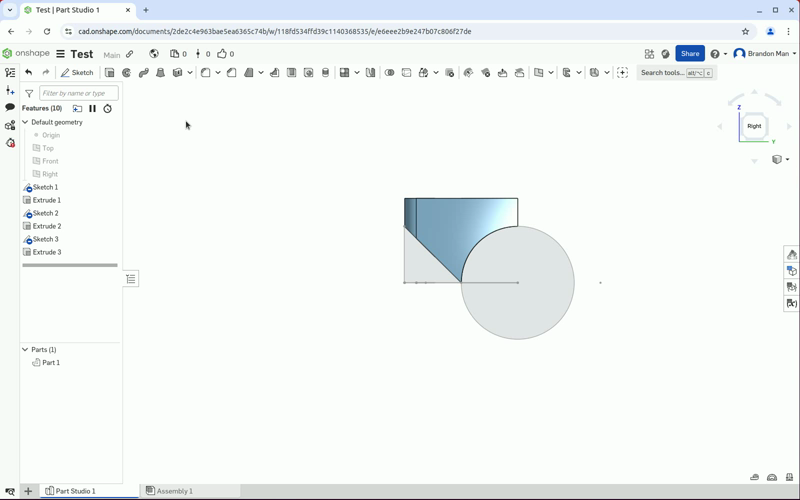
key(right, 2)
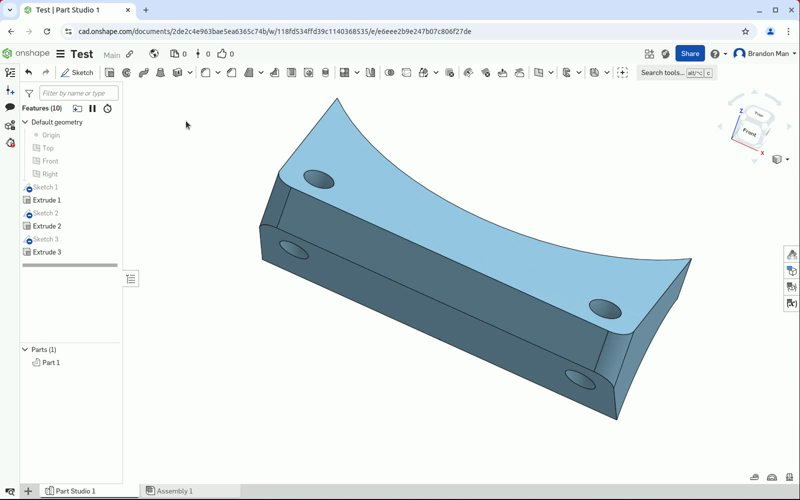
key(down, 2)
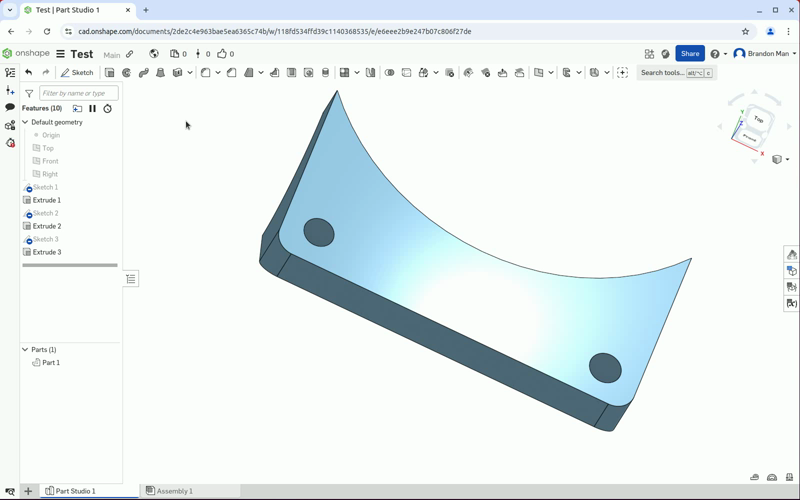
key(up, 2)
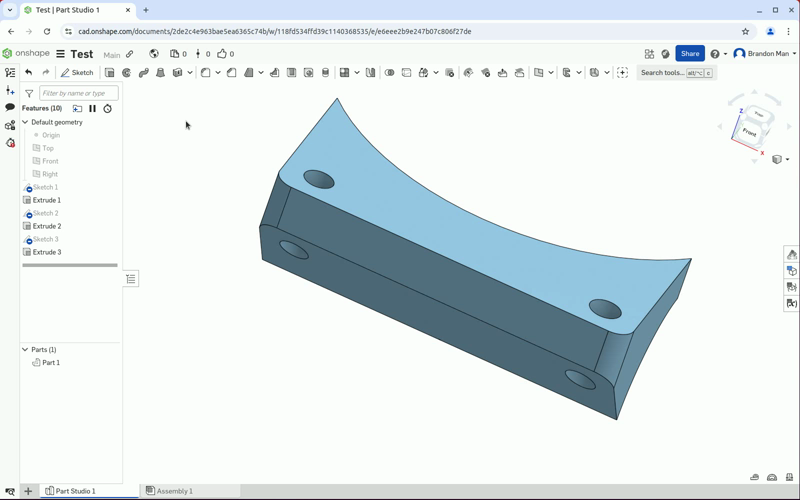
key(left, 2)
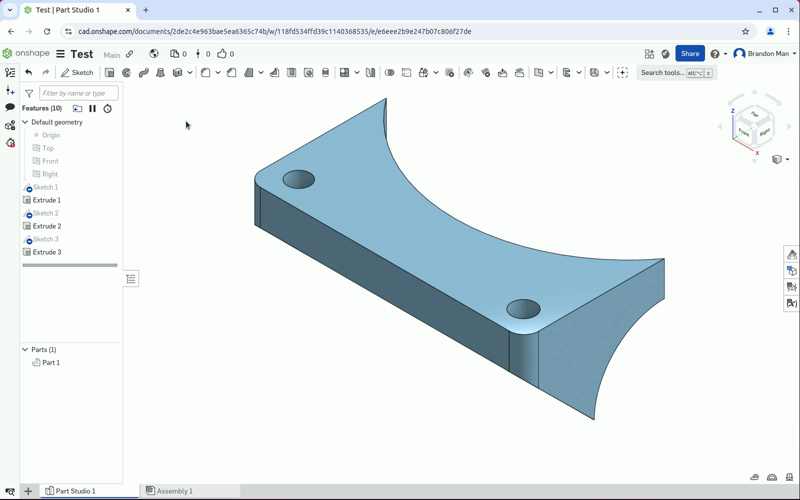
mouse_move(73, 189)
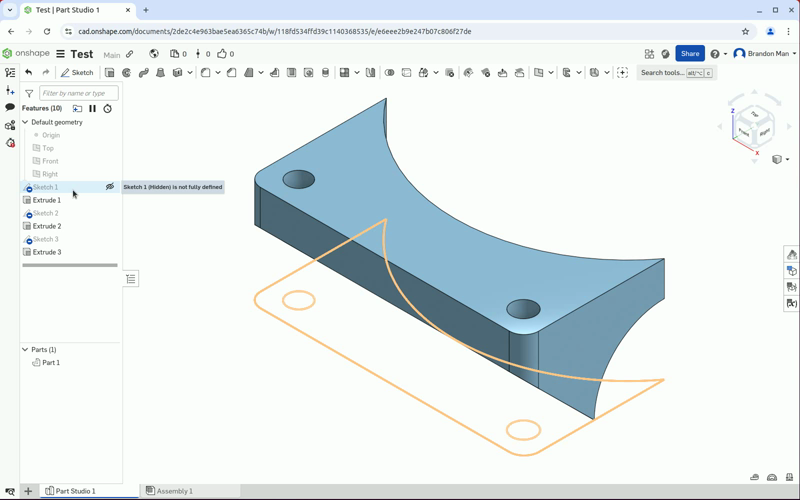
click(73, 189)